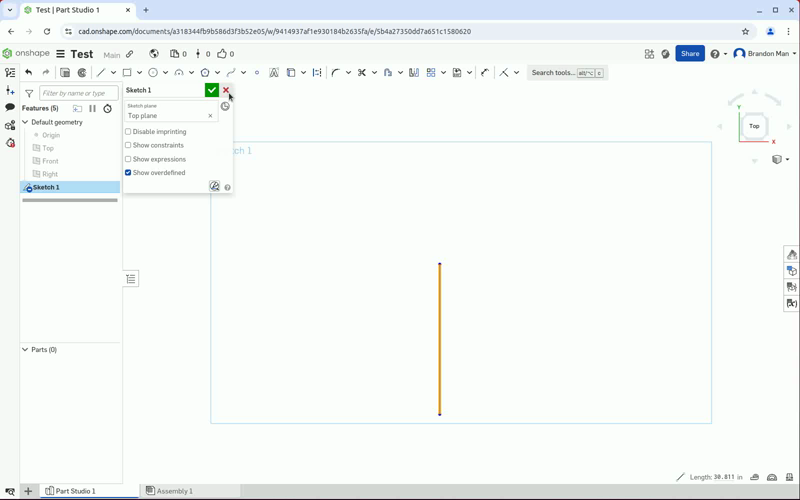
key(shift+h)
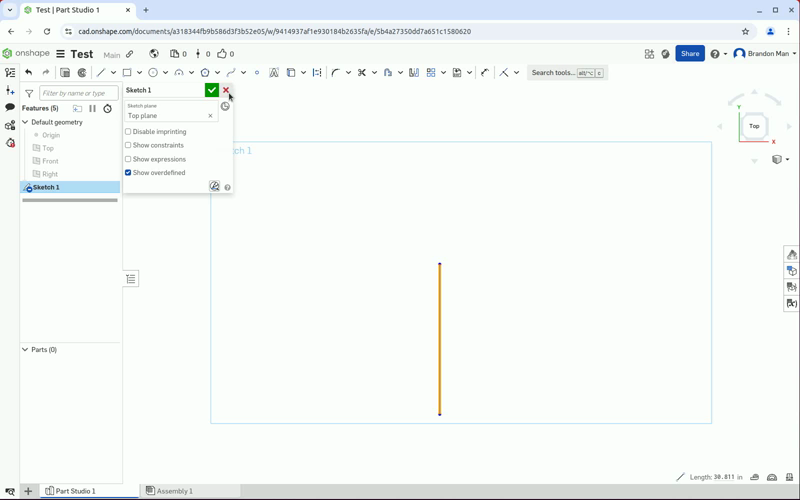
key(shift+s)
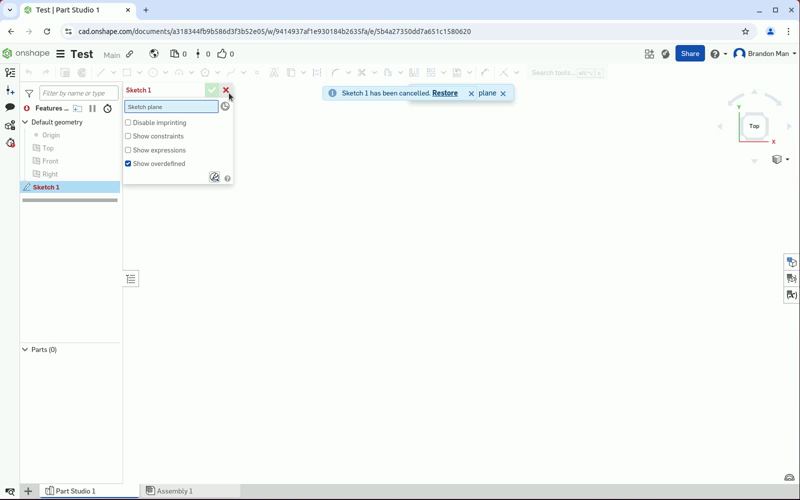
mouse_move(73, 150)
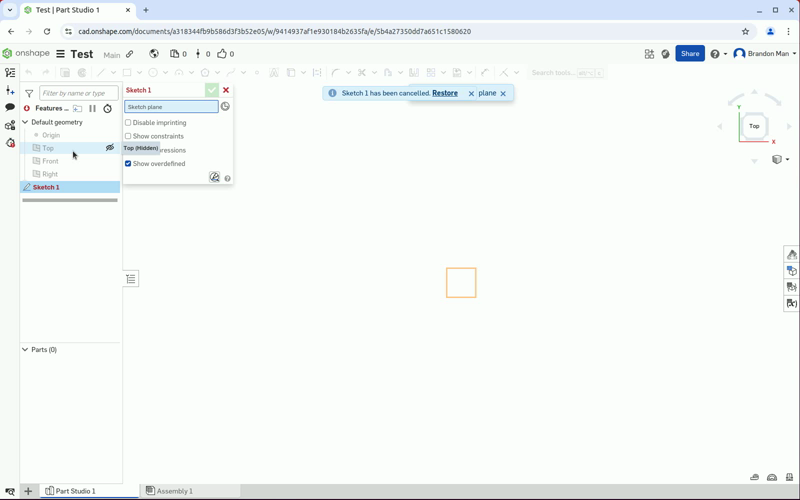
click(73, 150)
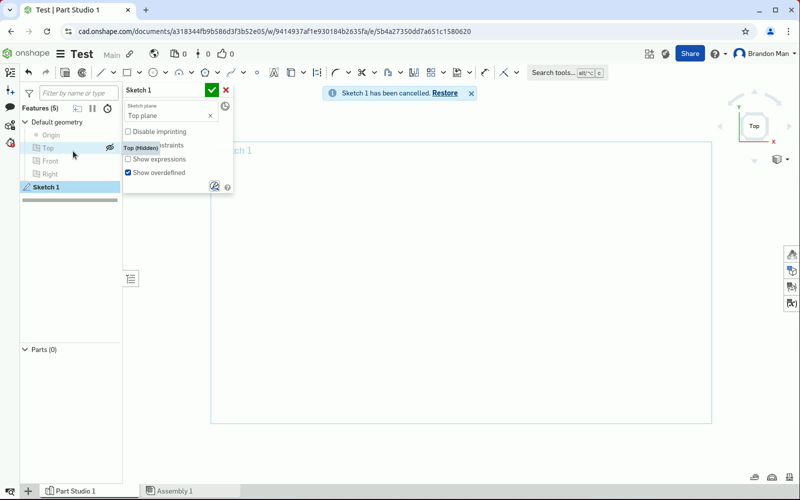
mouse_move(73, 352)
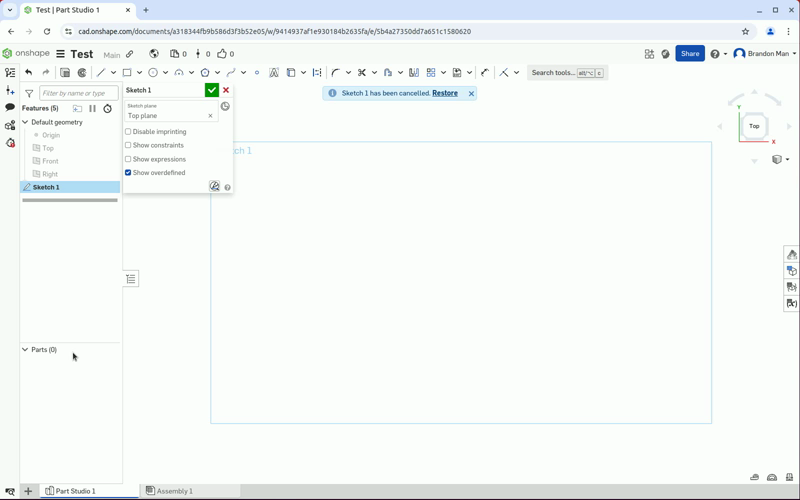
key(y)
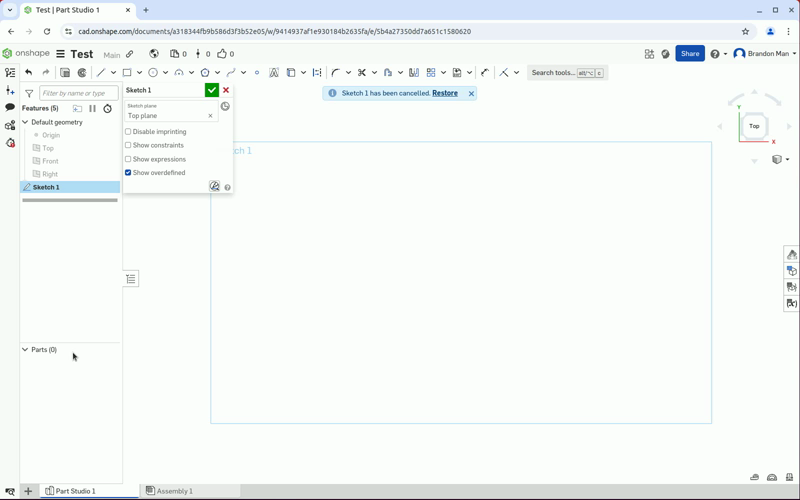
key(a)
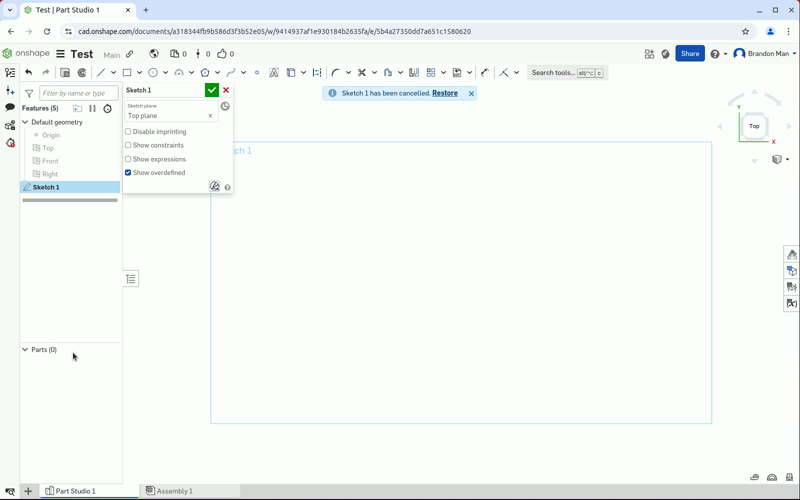
key_down(shift)
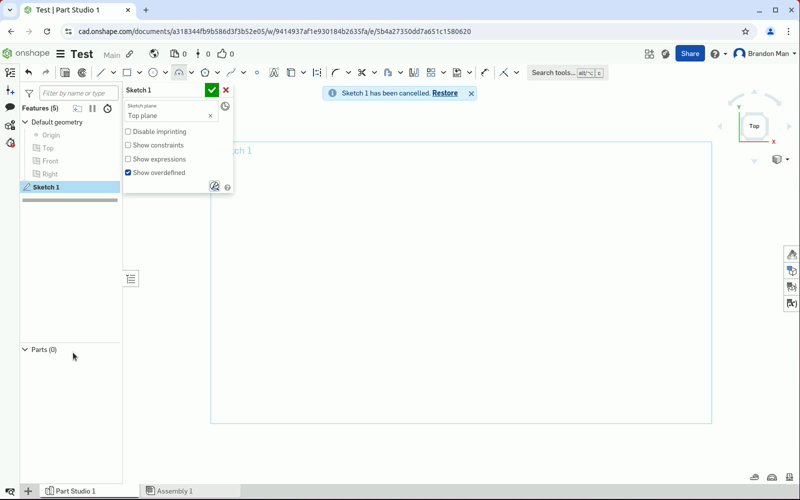
mouse_move(401, 247)
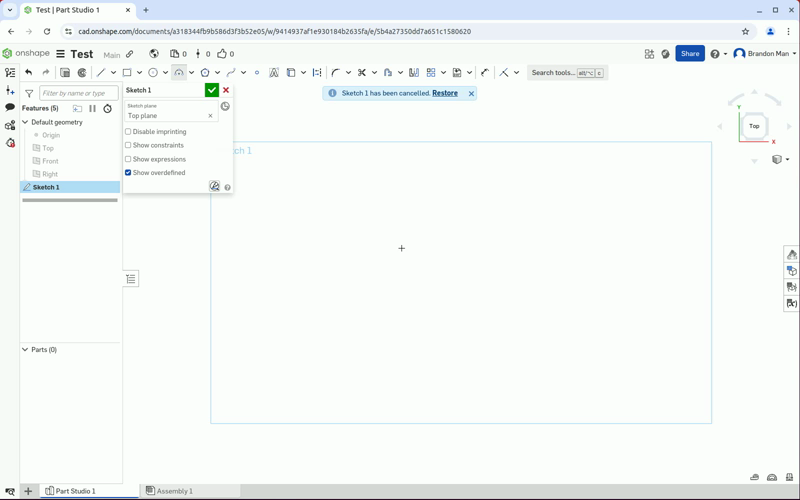
click(401, 247)
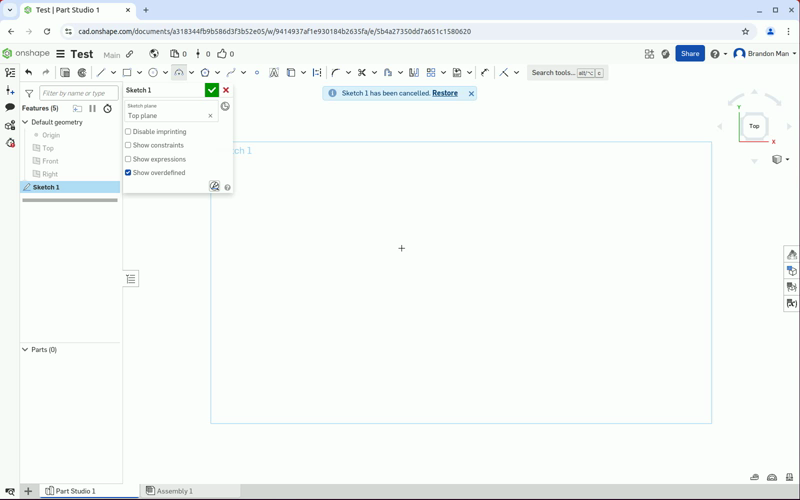
key_up(shift)
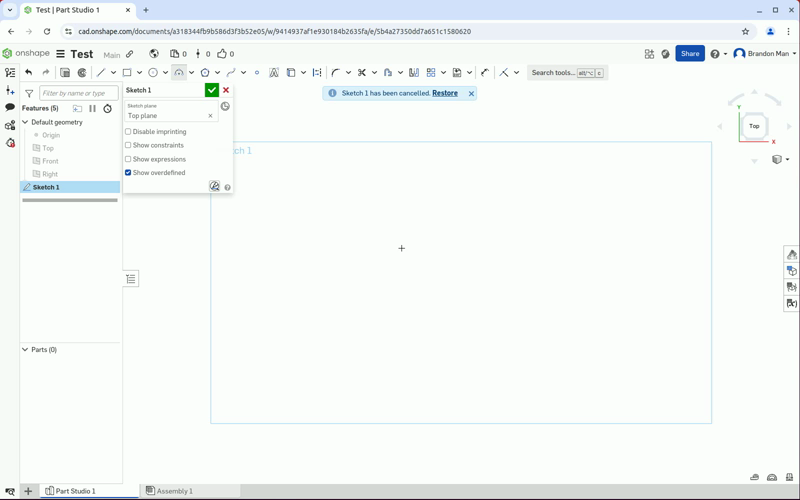
key_down(shift)
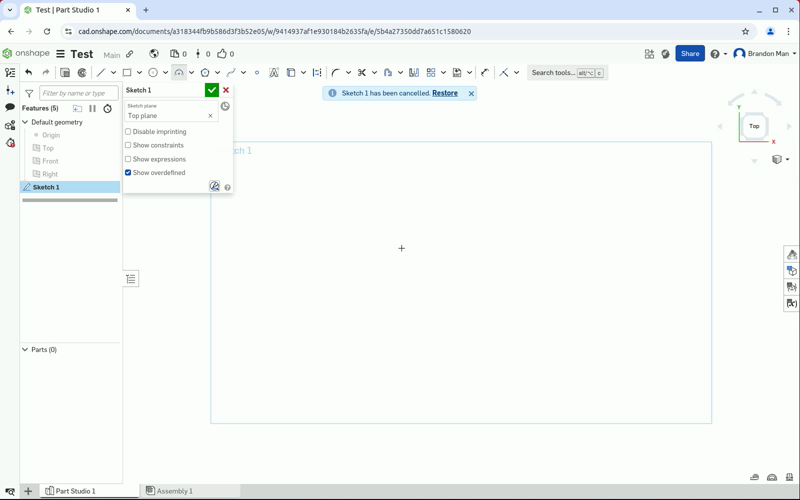
mouse_move(451, 281)
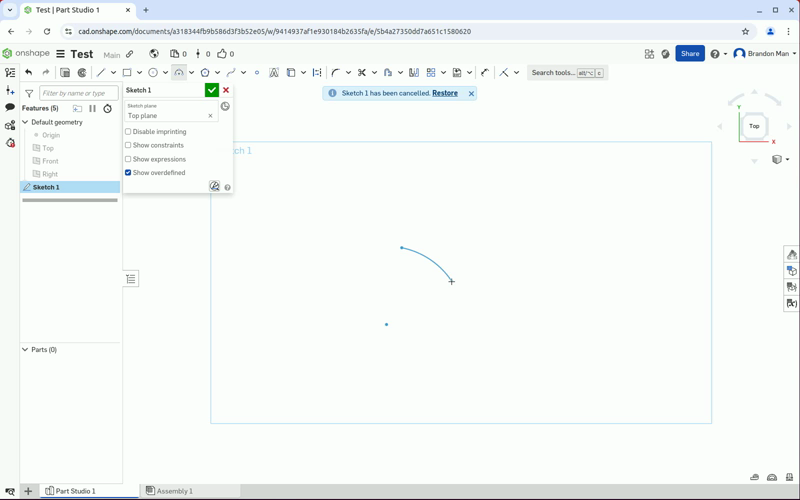
click(451, 281)
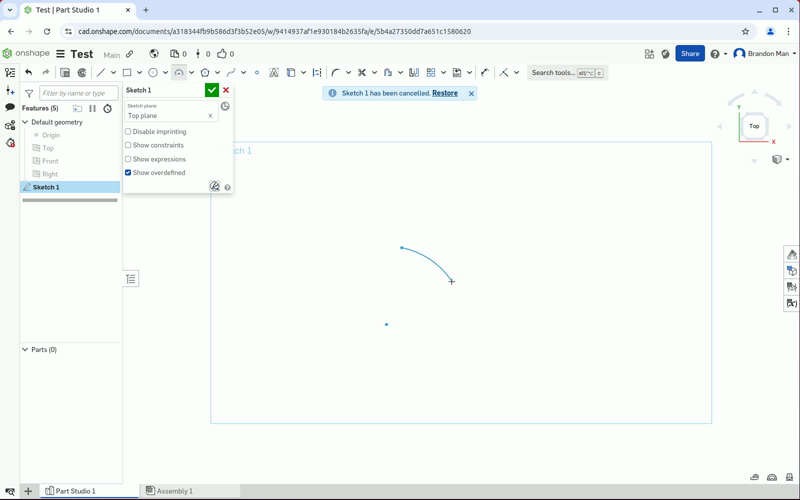
mouse_move(404, 298)
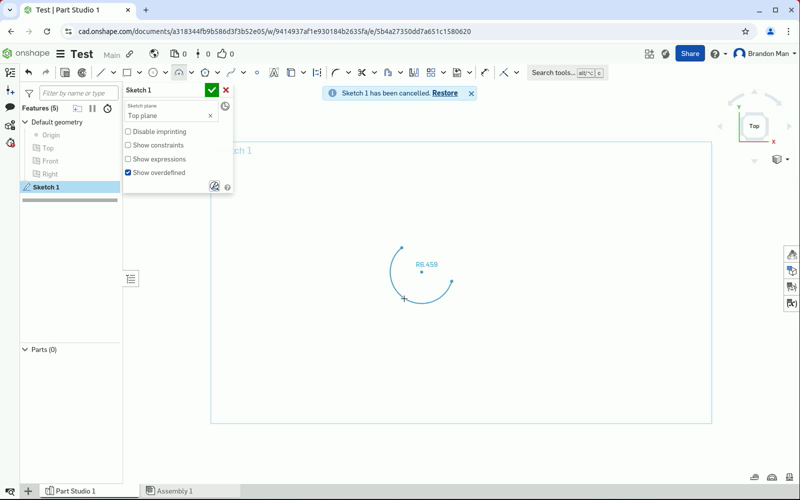
click(404, 298)
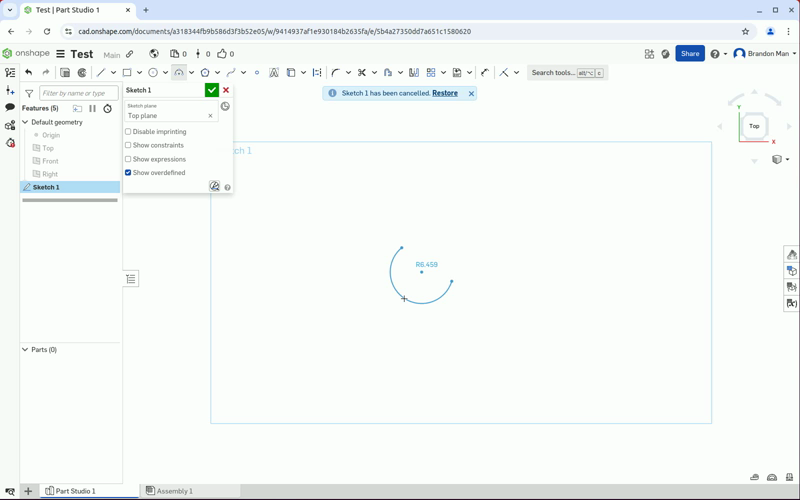
key_up(shift)
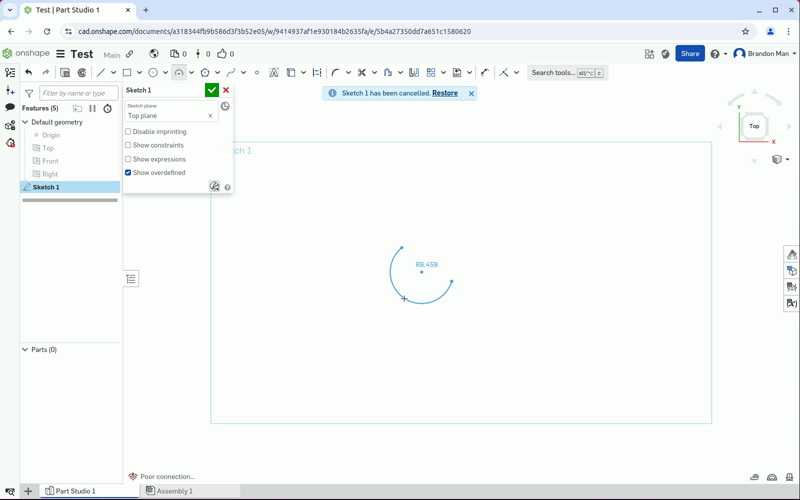
key(esc)
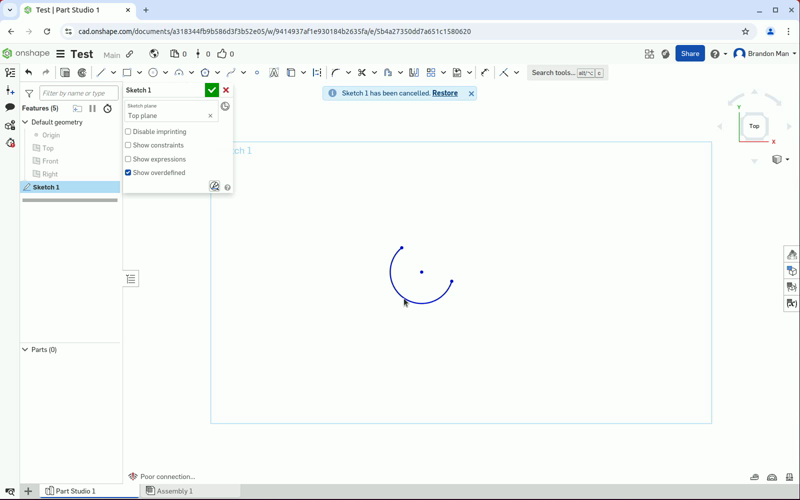
key(l)
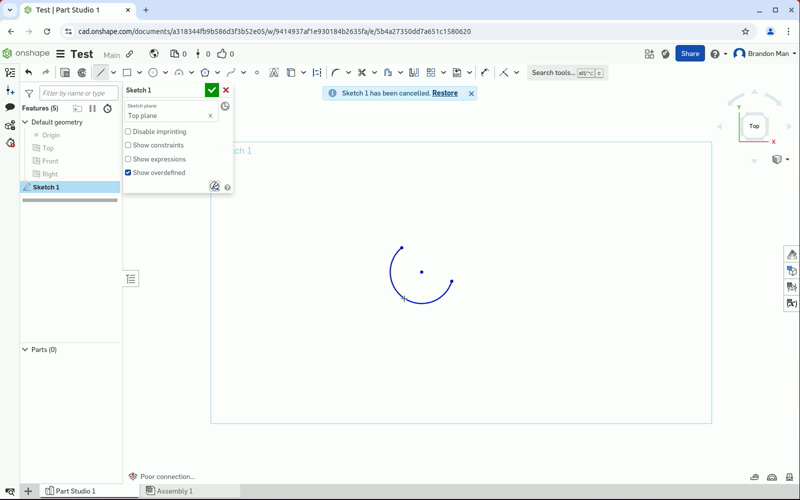
mouse_move(451, 281)
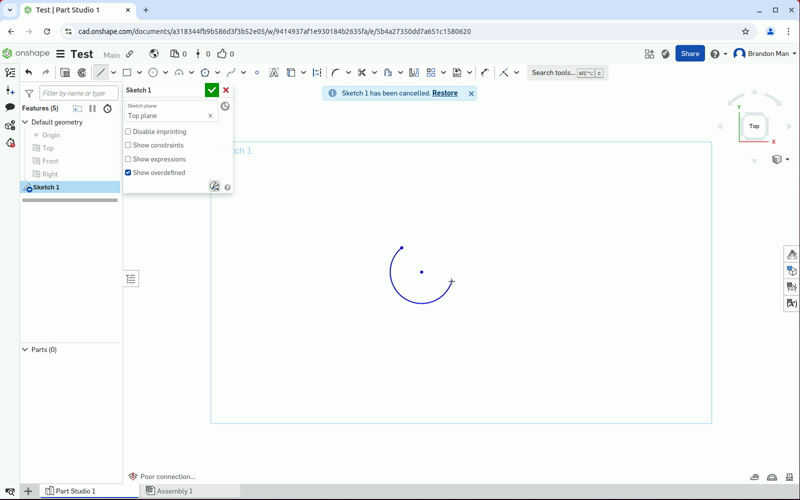
click(451, 281)
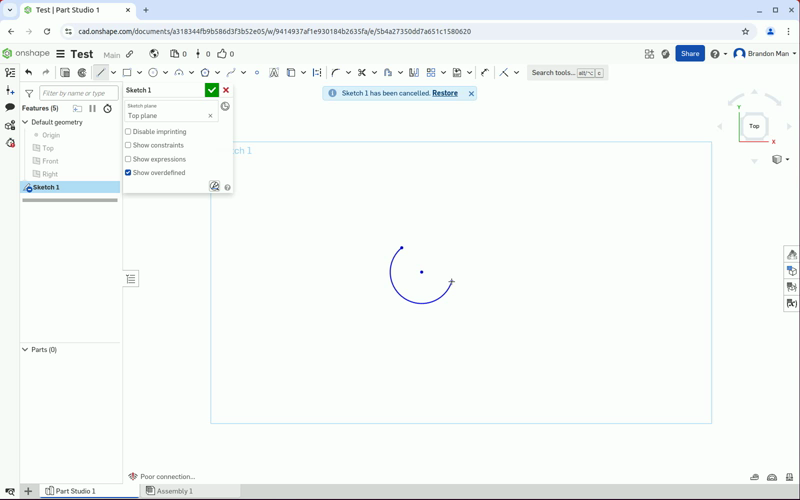
mouse_move(481, 281)
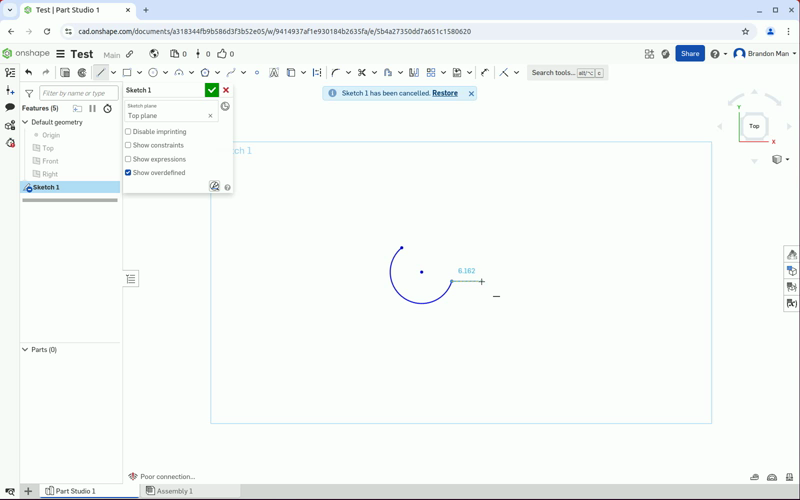
key_down(shift)
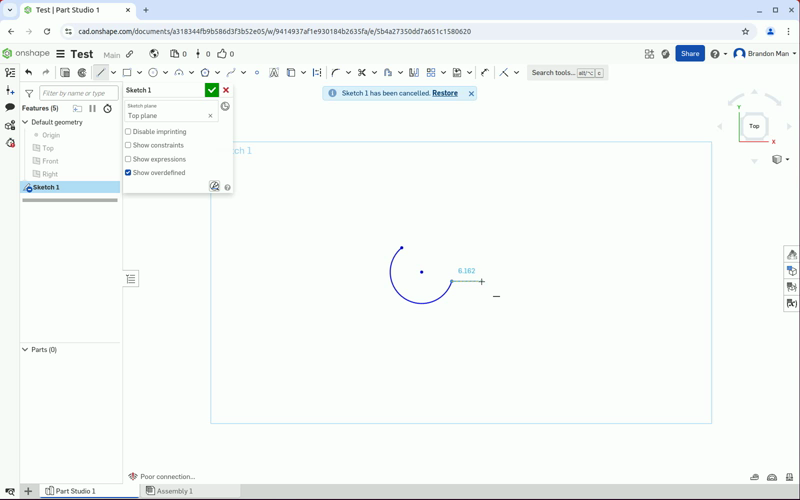
mouse_move(401, 247)
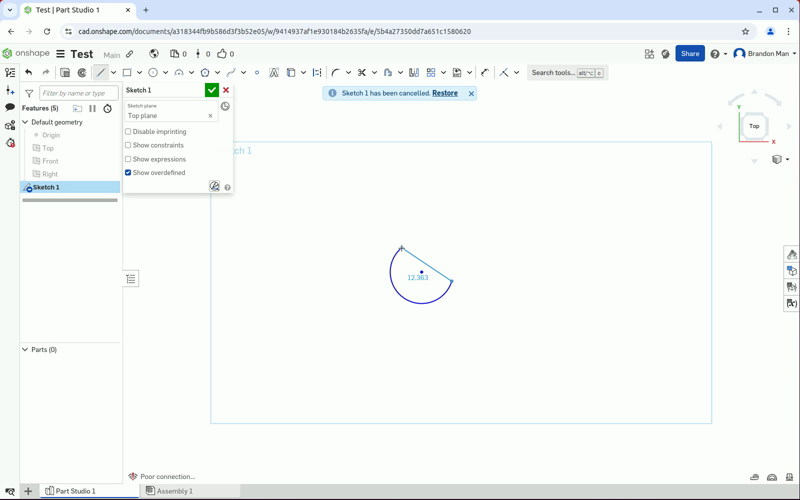
key_up(shift)
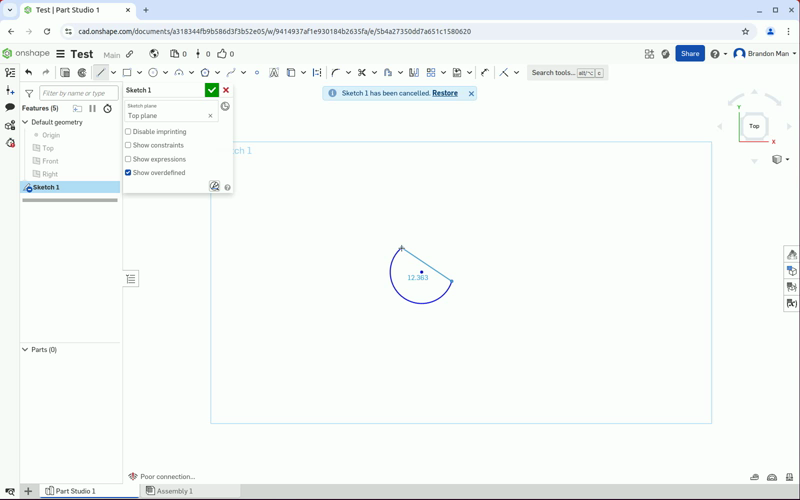
click(401, 247)
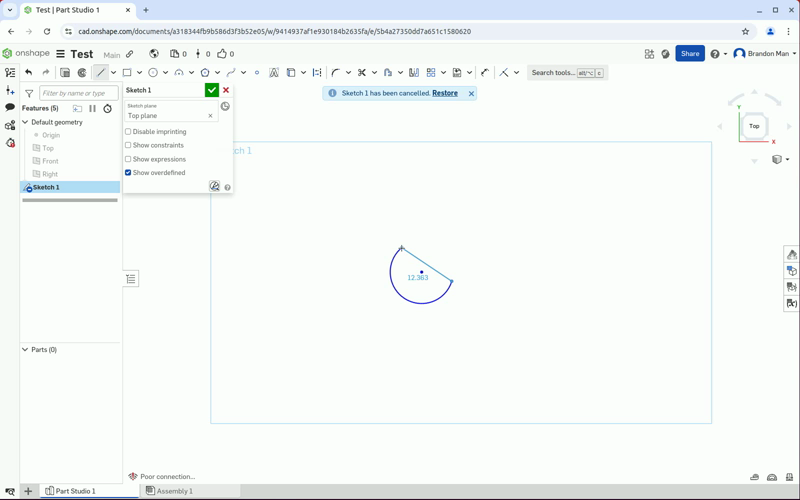
key(esc)
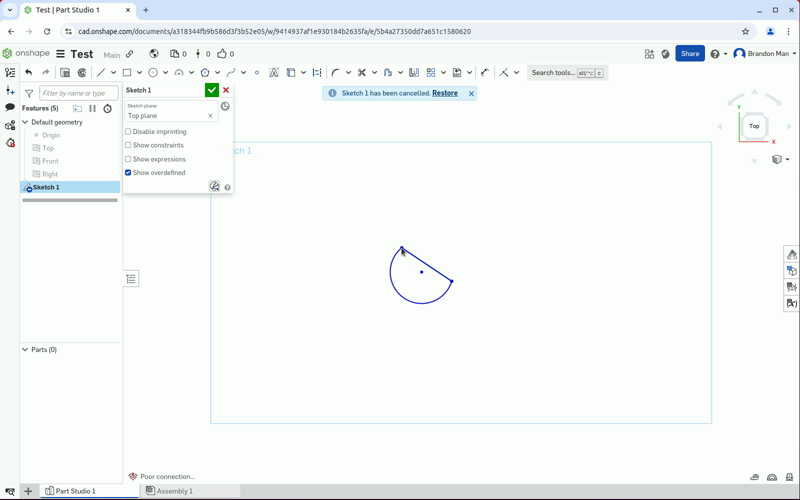
mouse_move(405, 291)
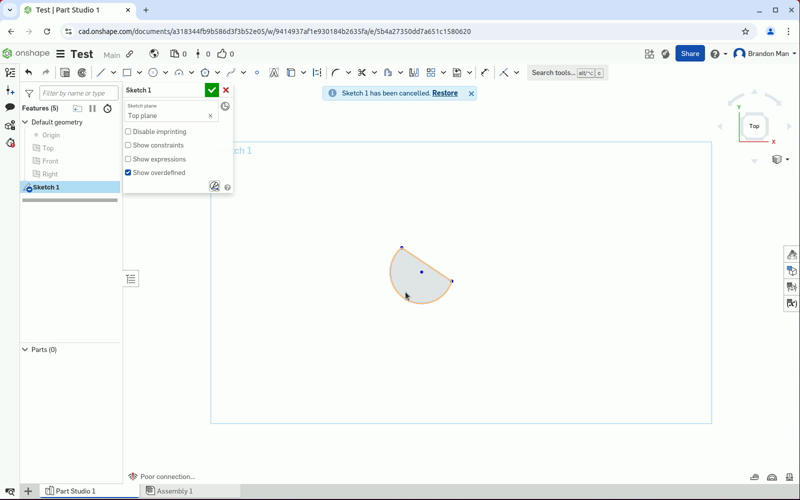
click(405, 291)
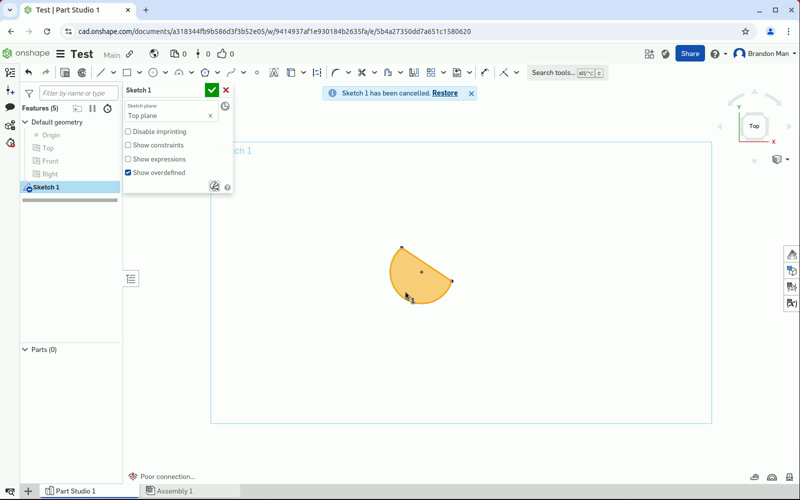
mouse_move(73, 352)
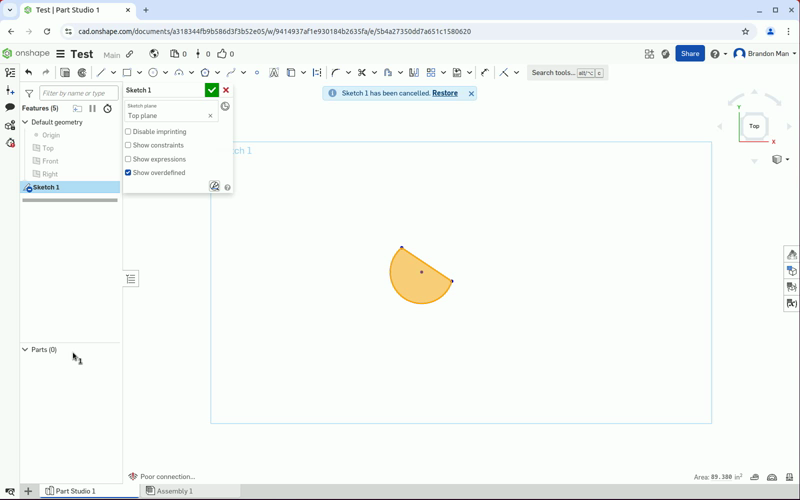
key(shift+y)
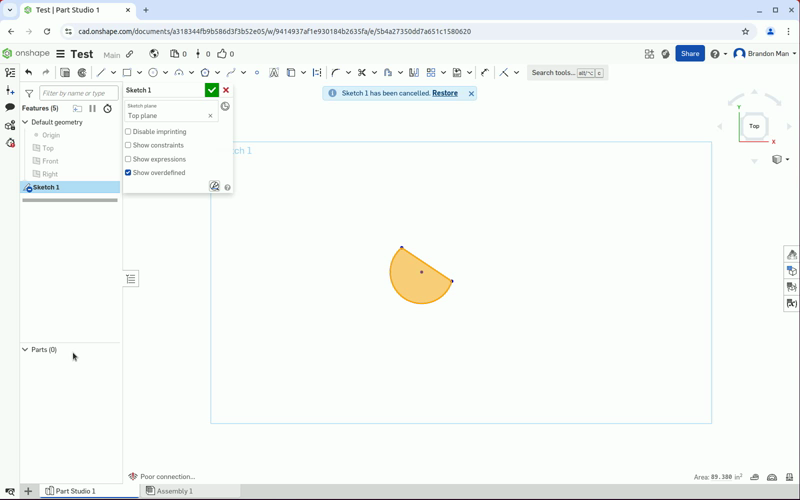
key(shift+e)
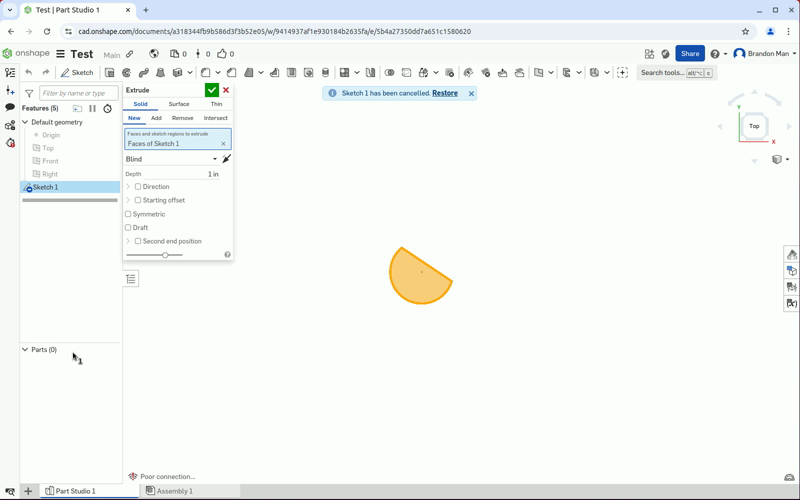
mouse_move(143, 106)
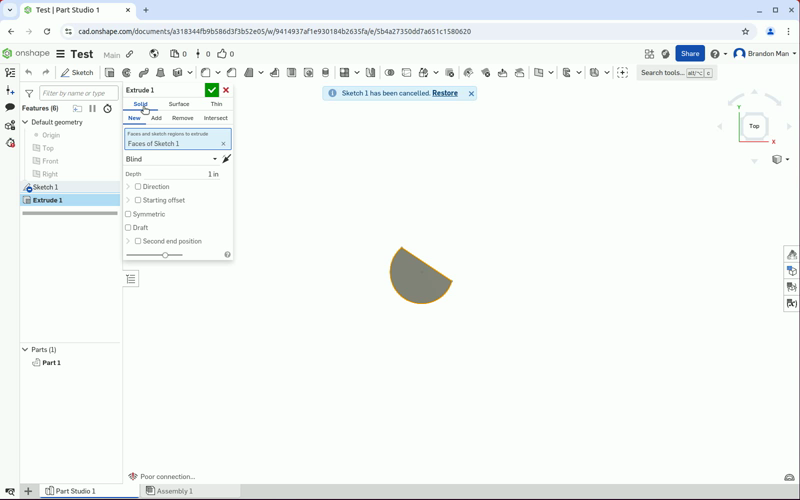
click(143, 106)
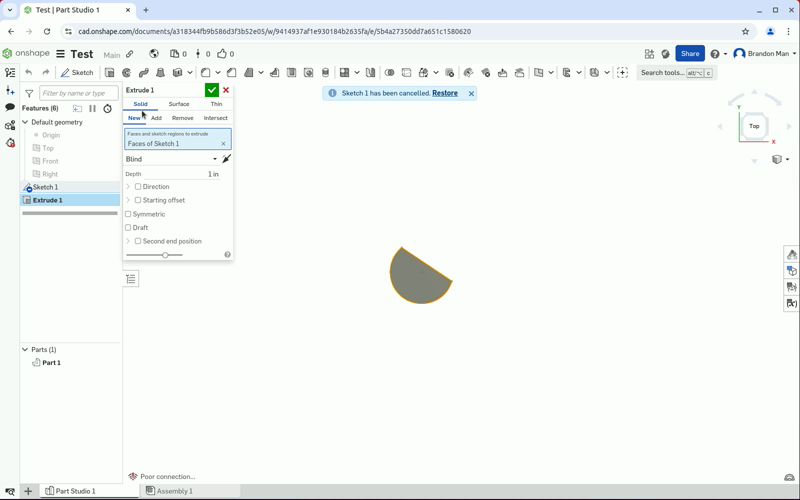
mouse_move(137, 120)
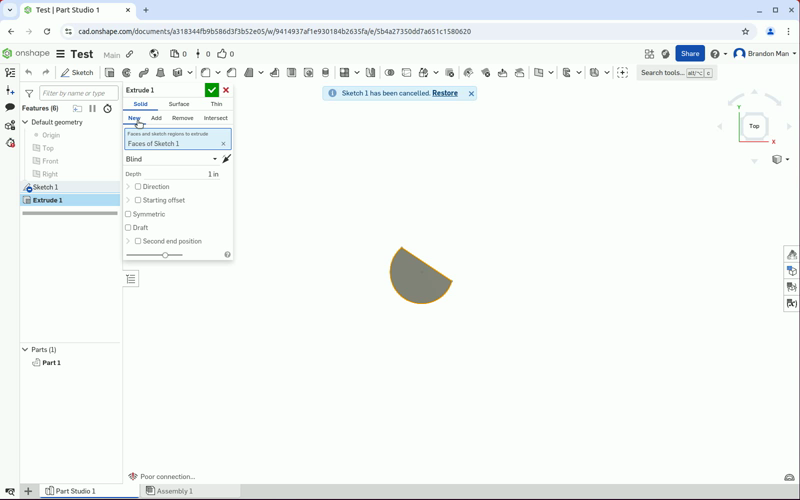
click(137, 120)
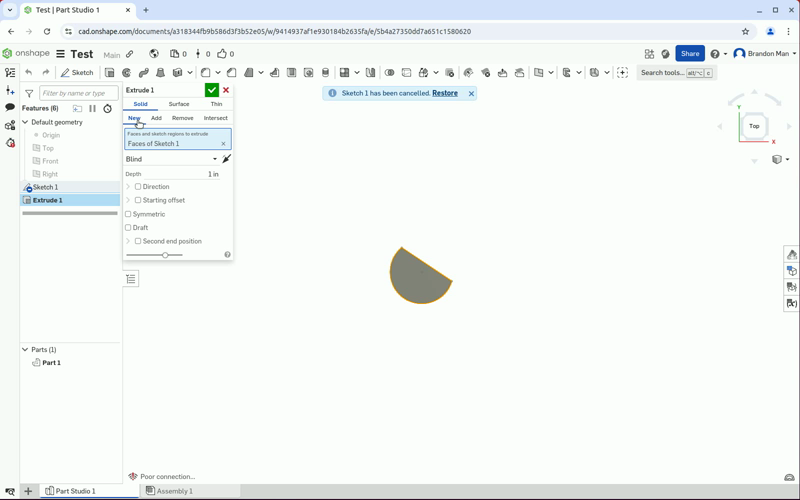
key(tab, 4)
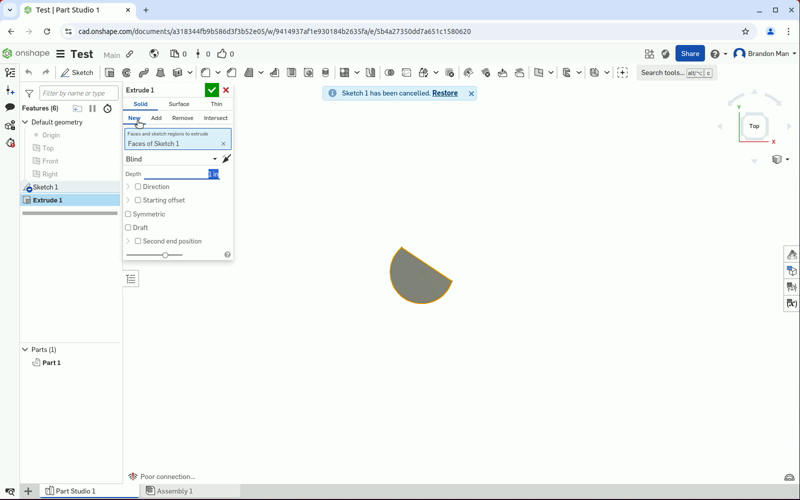
text(-0.241)
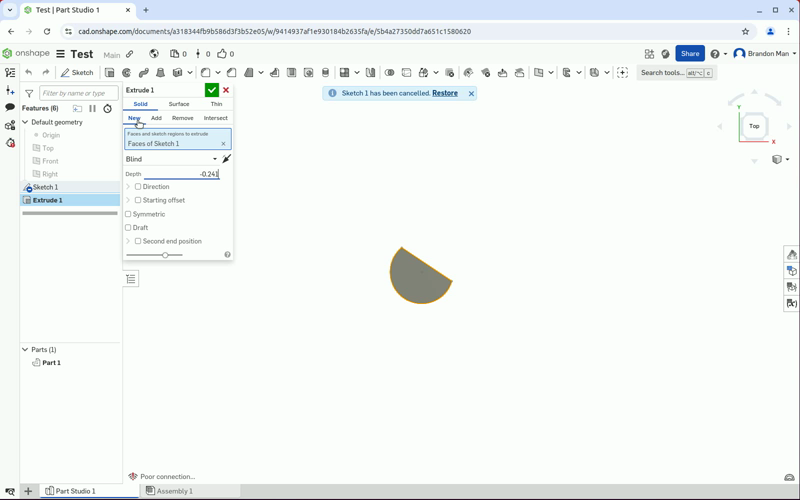
key(tab, 3)
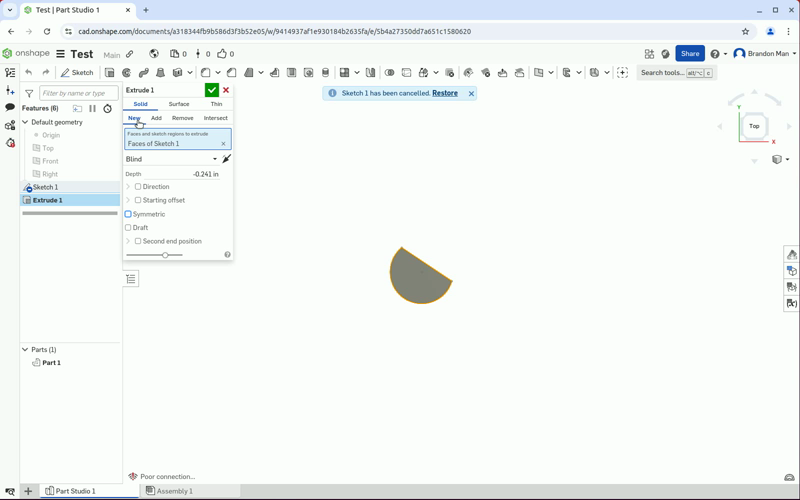
key(tab, 2)
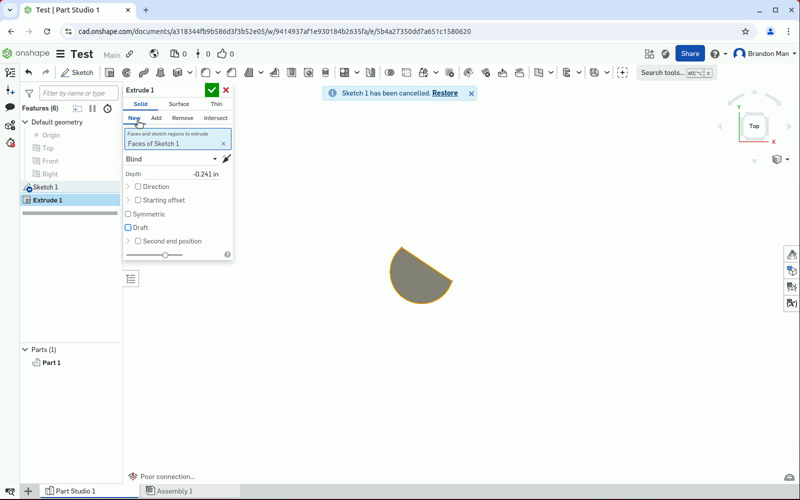
key(space)
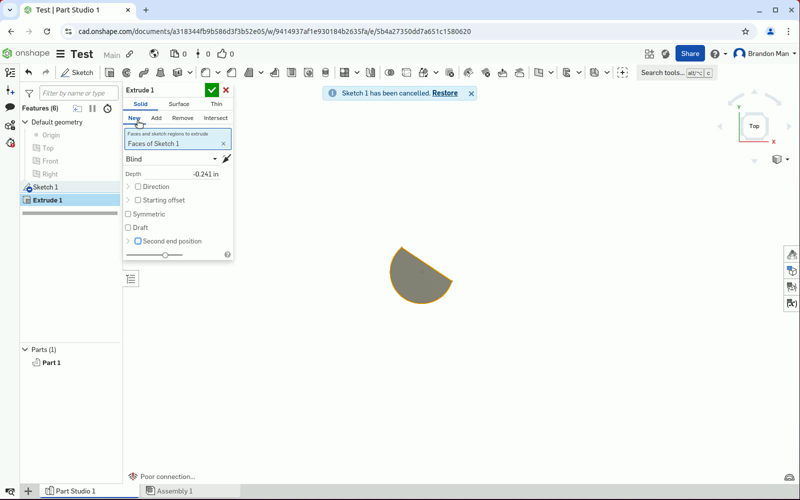
key(tab, 3)
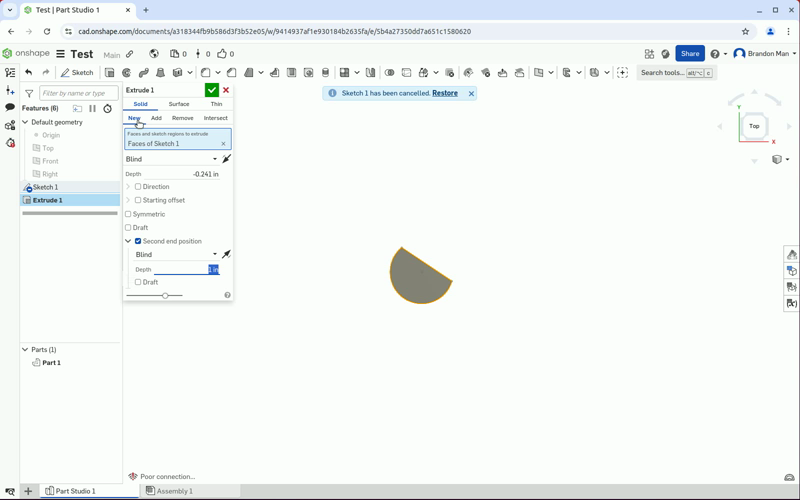
text(-0.241)
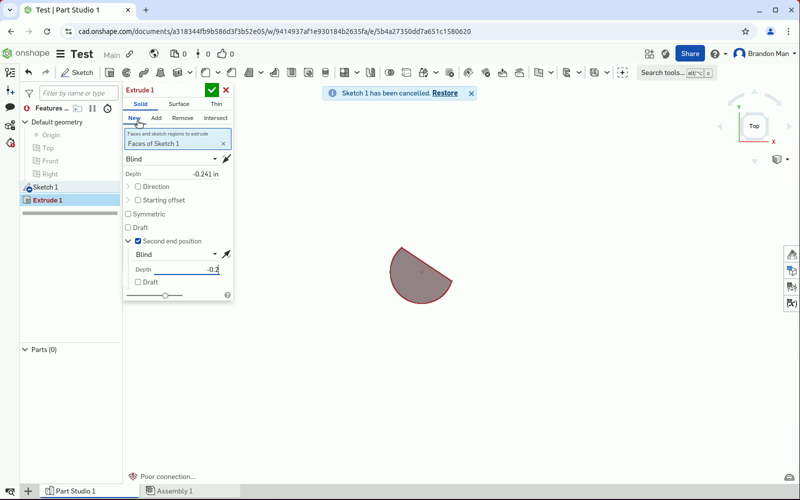
key(enter)
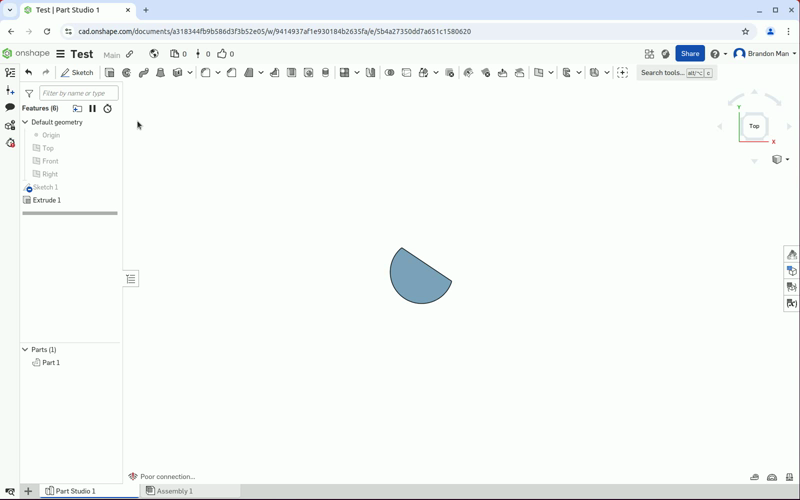
key(shift+h)
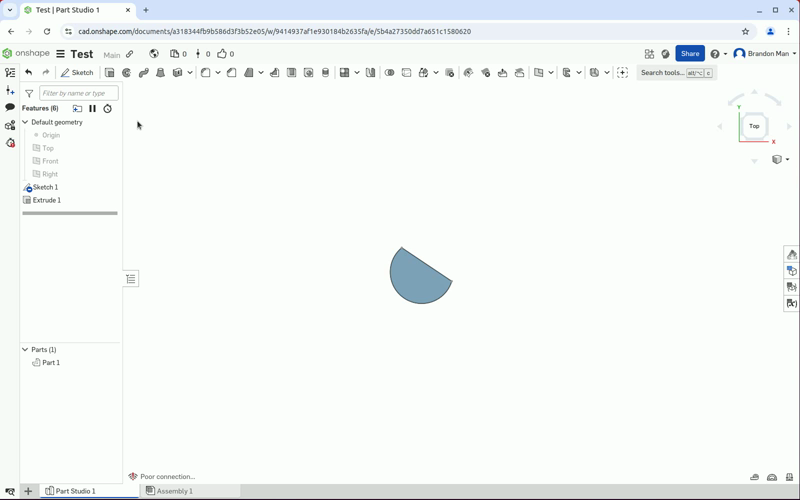
key(shift+h)
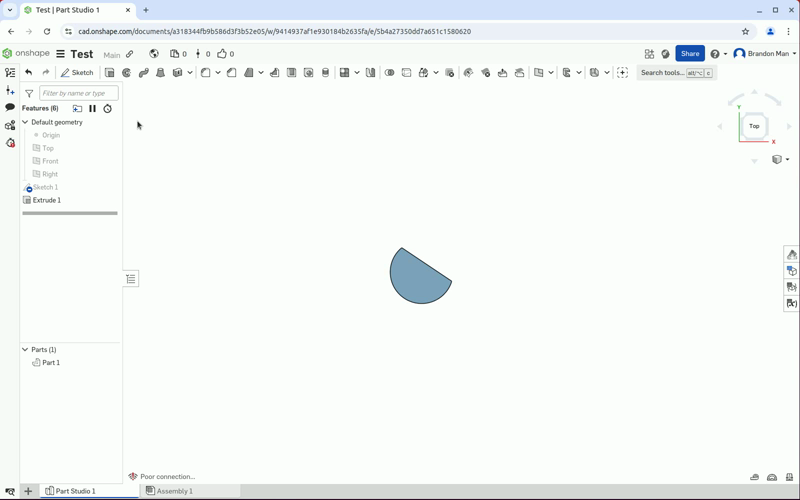
mouse_move(73, 189)
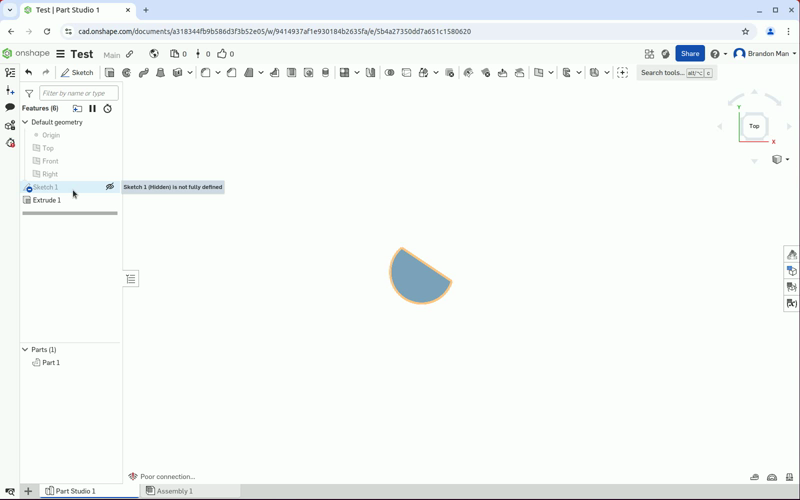
click(73, 189)
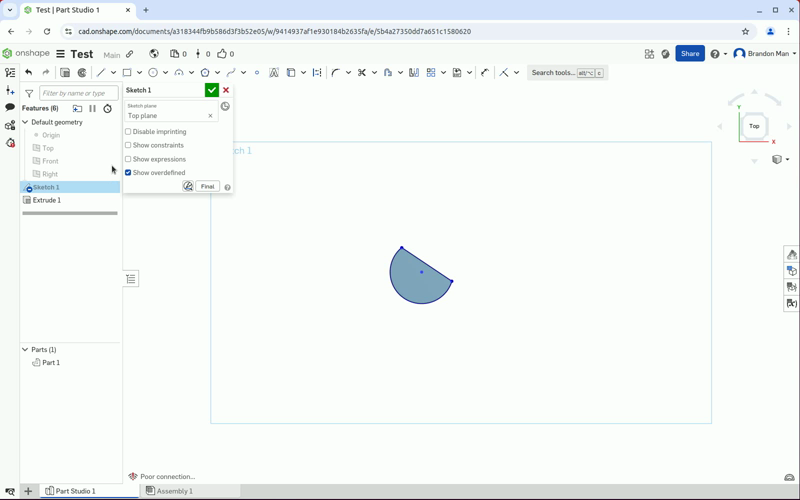
mouse_move(229, 92)
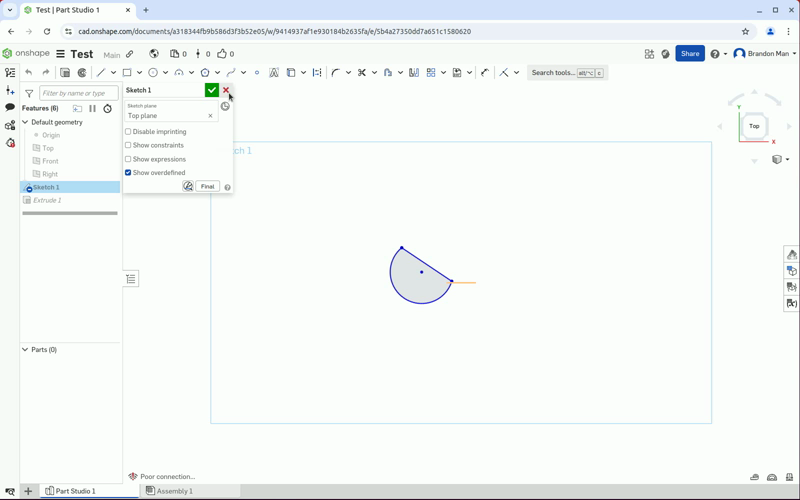
click(229, 92)
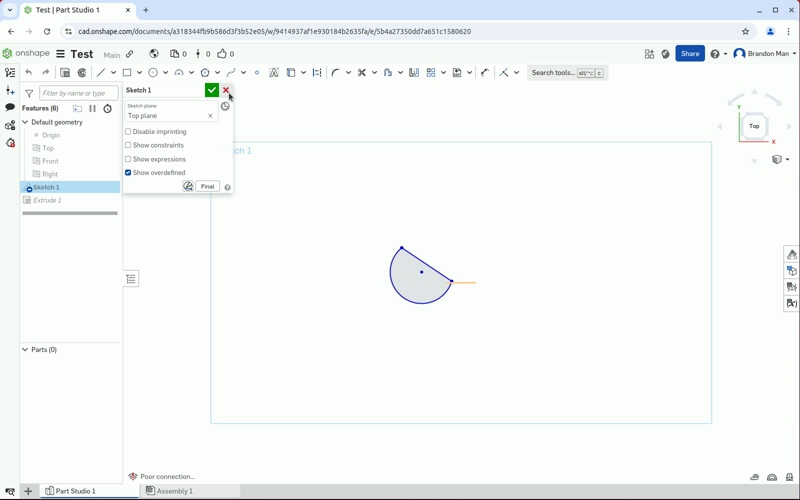
key(shift+s)
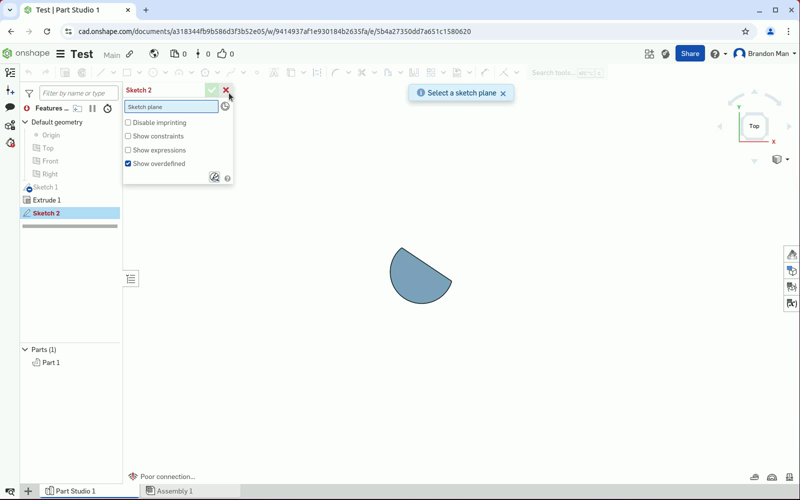
mouse_move(73, 150)
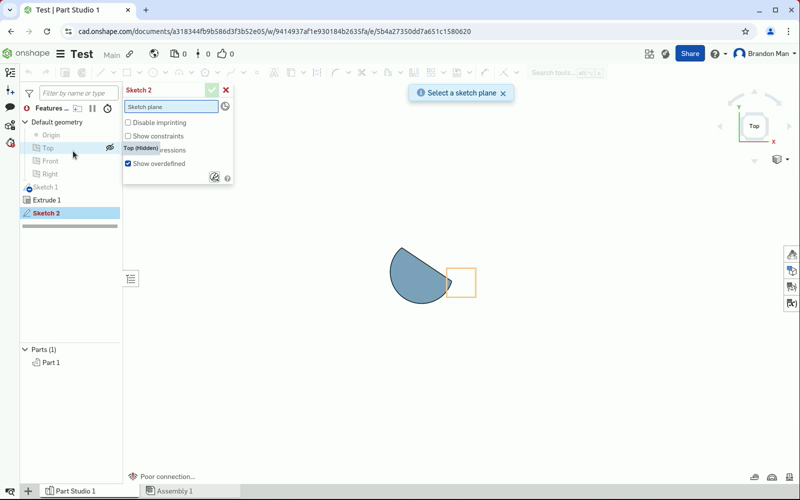
click(73, 150)
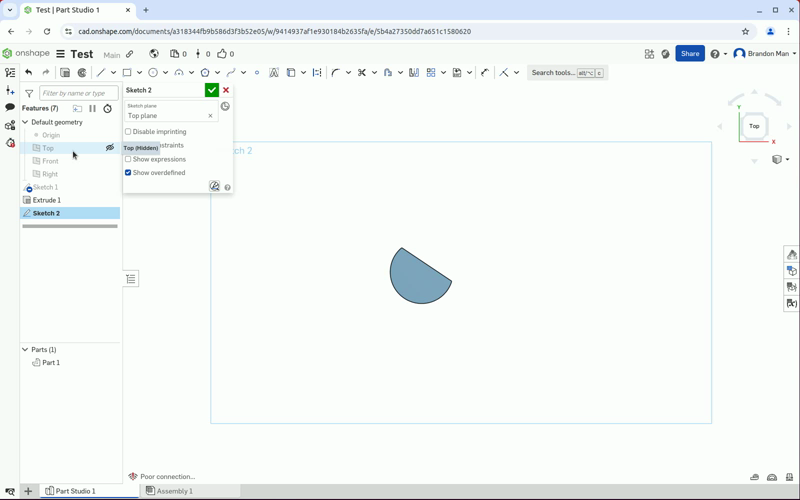
mouse_move(73, 352)
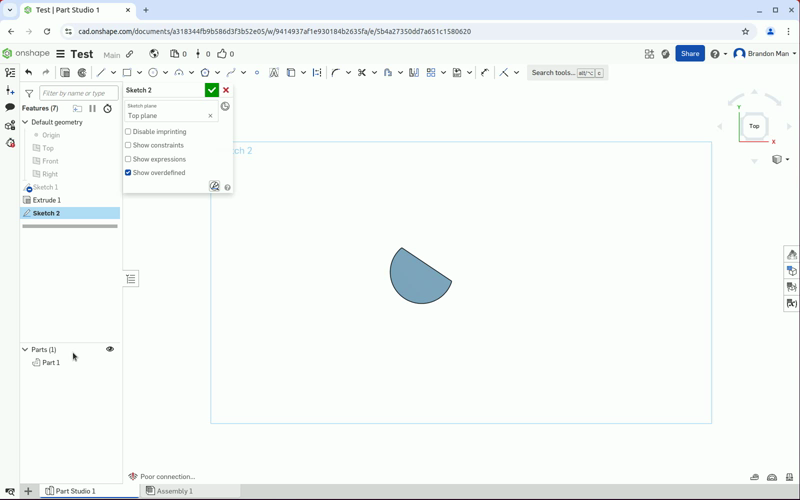
key(y)
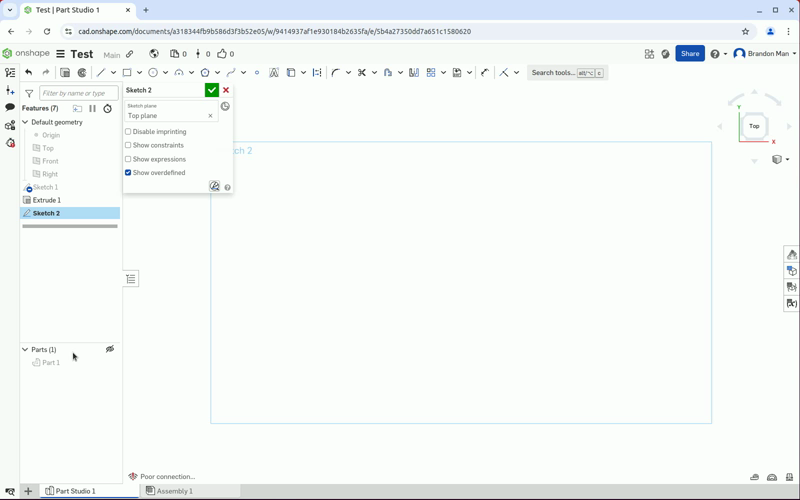
key(l)
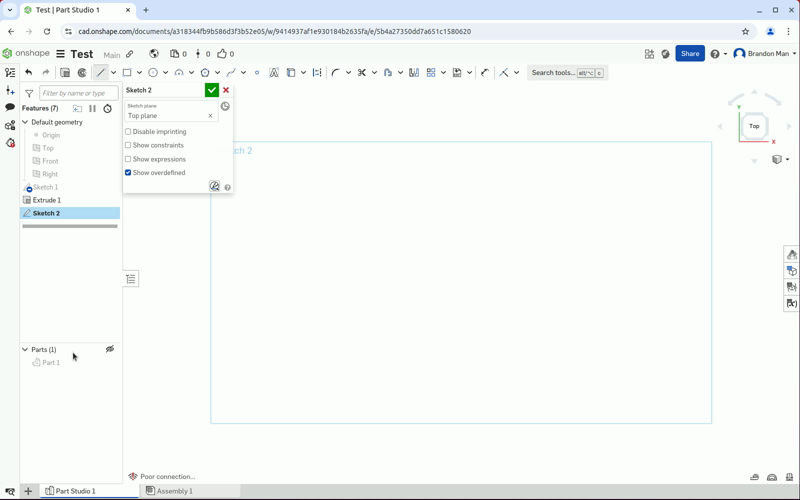
key_down(shift)
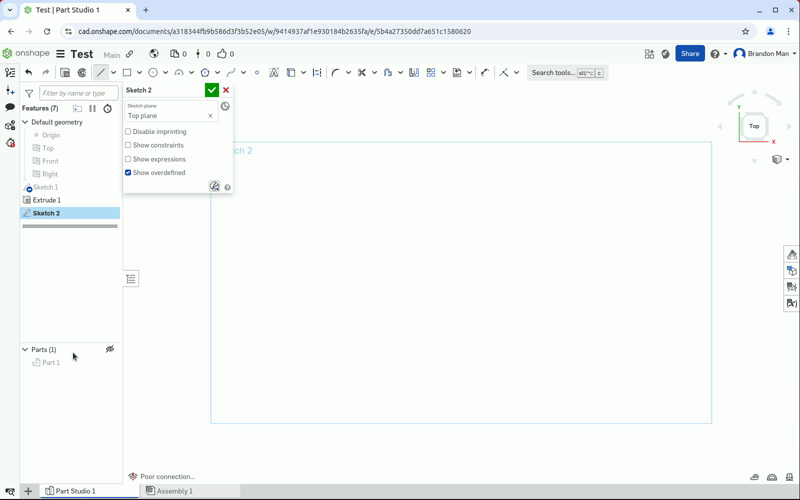
mouse_move(401, 247)
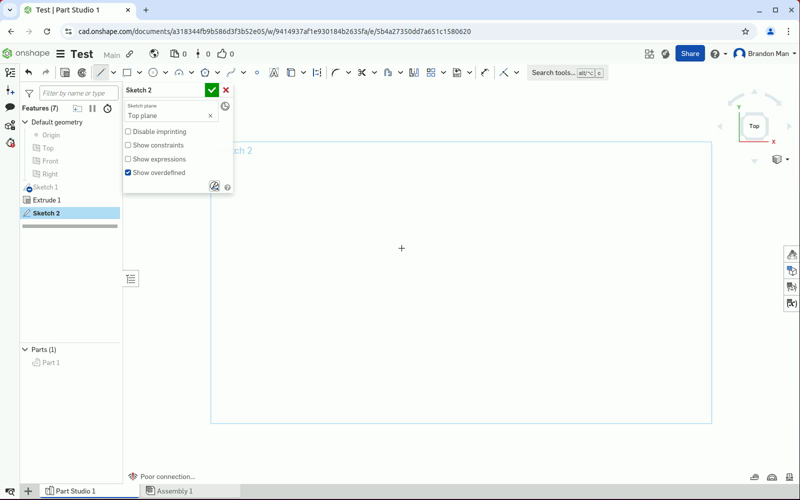
click(401, 247)
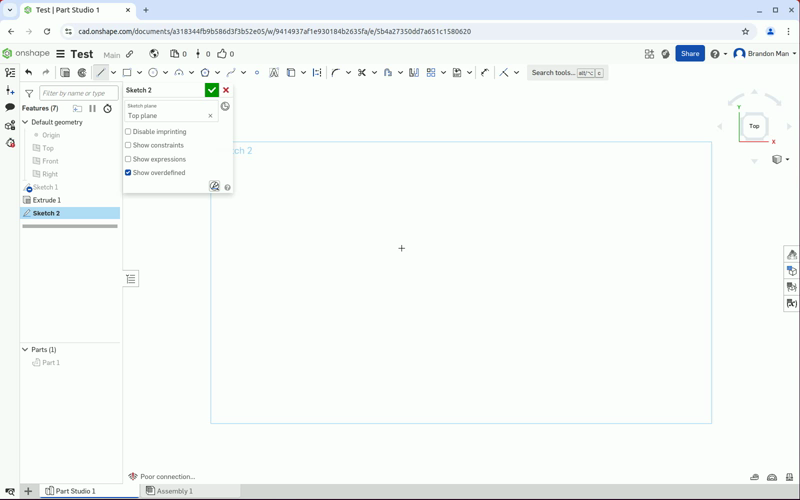
key_up(shift)
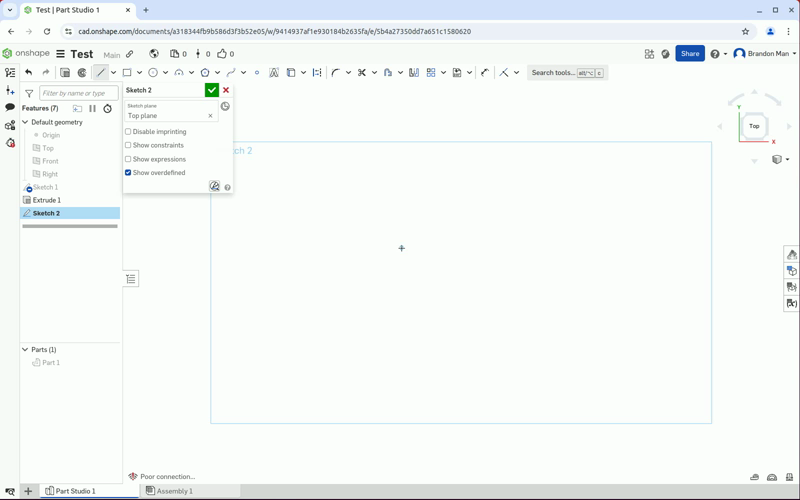
key_down(shift)
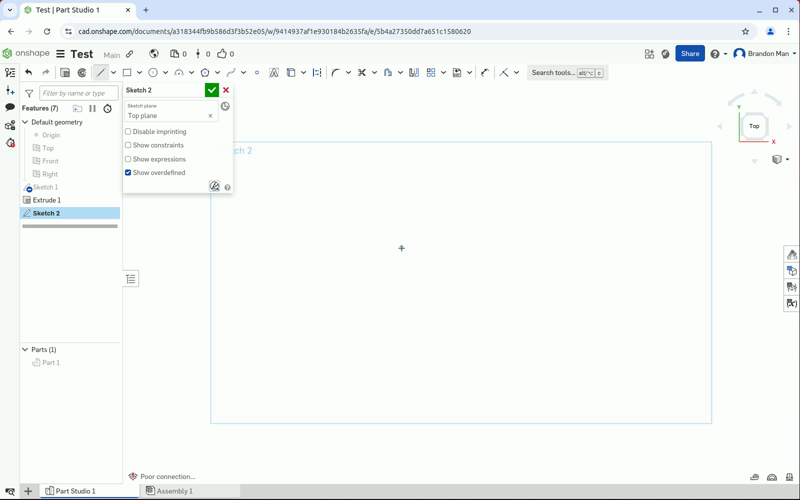
mouse_move(452, 281)
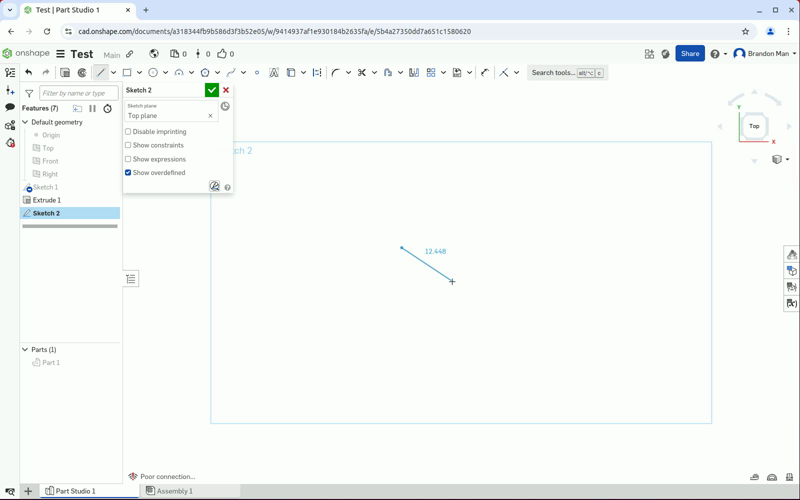
click(452, 281)
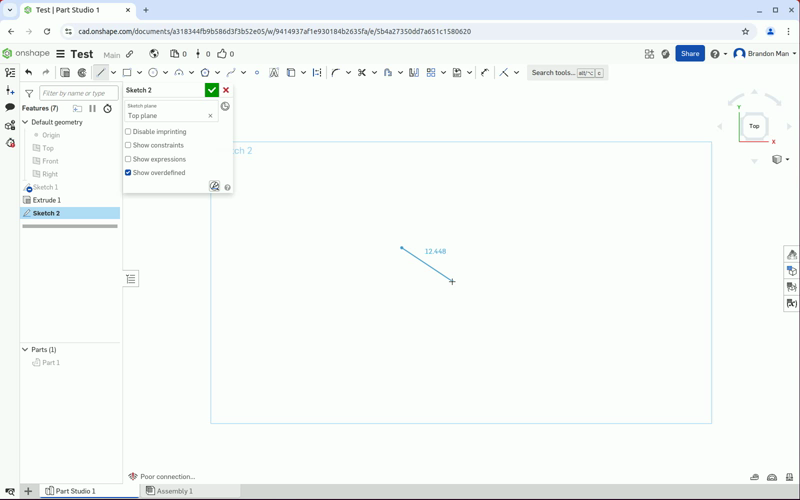
key_up(shift)
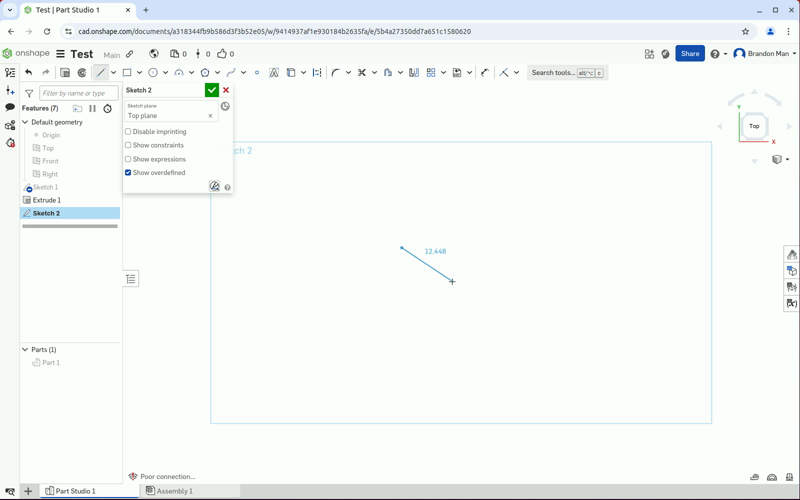
key(esc)
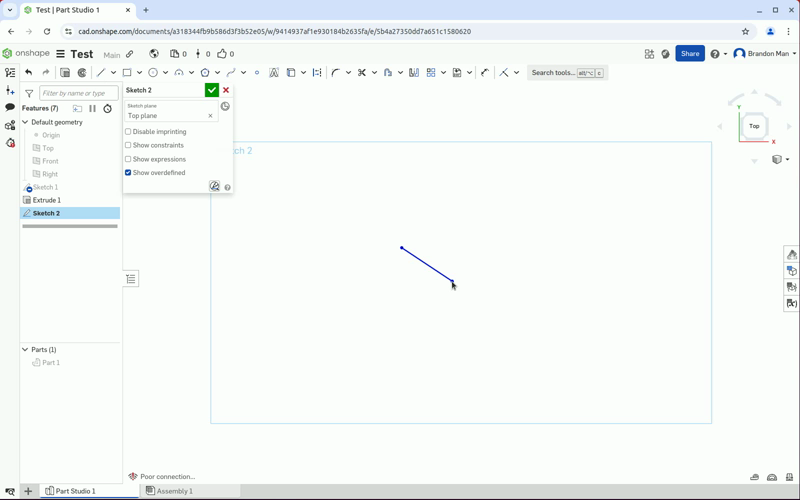
key(a)
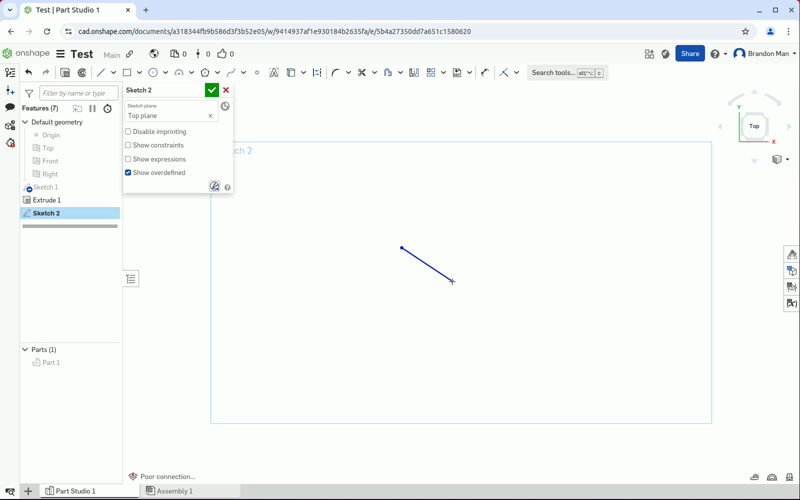
mouse_move(452, 281)
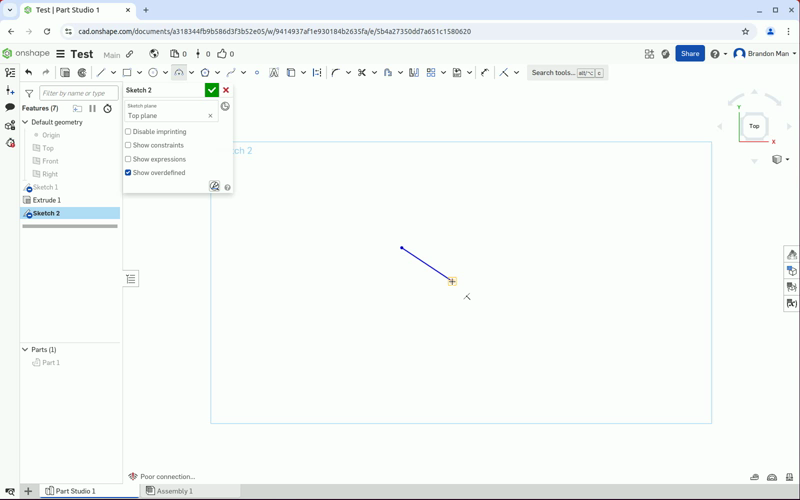
click(452, 281)
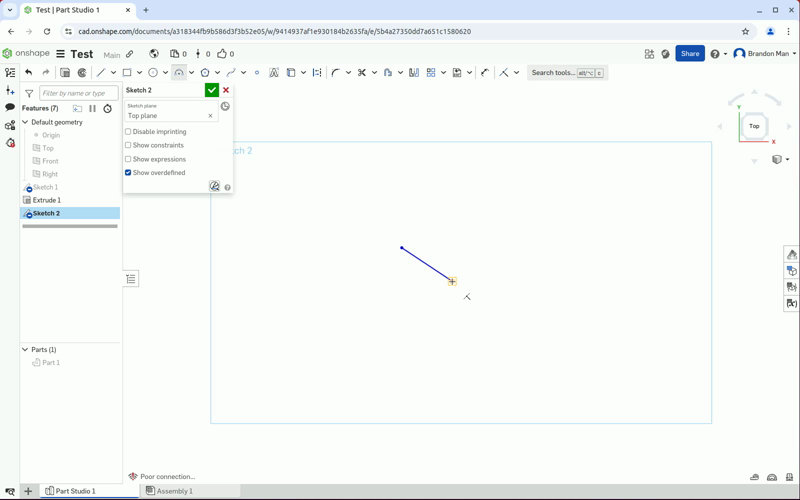
mouse_move(401, 247)
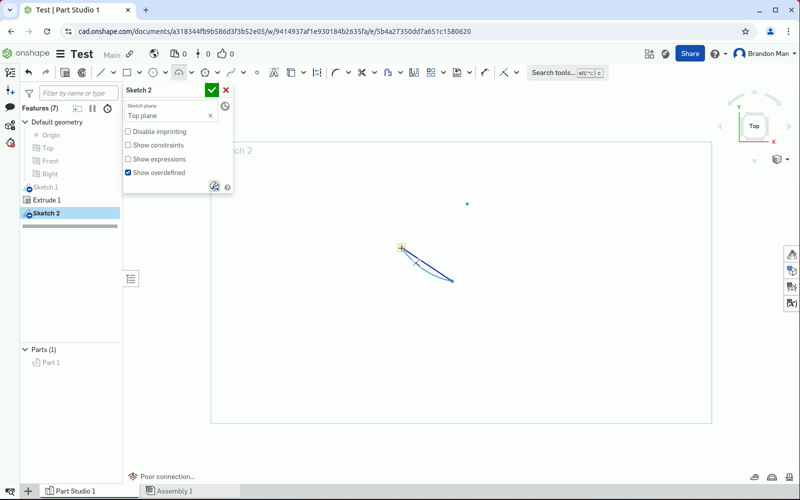
click(401, 247)
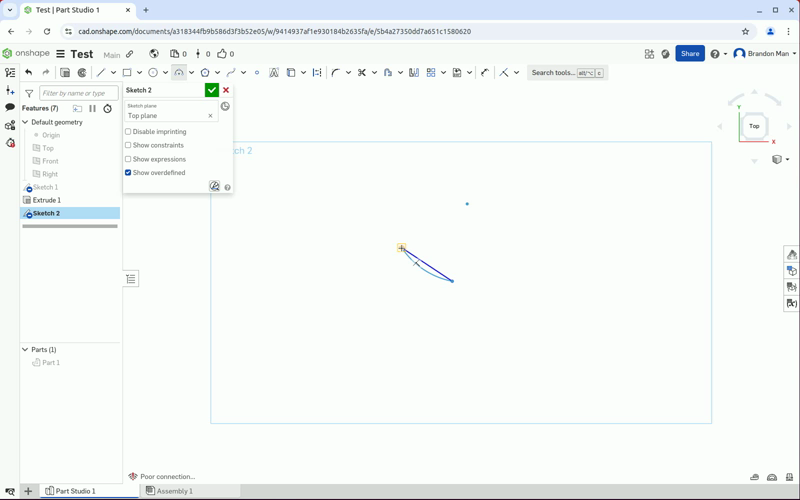
key_down(shift)
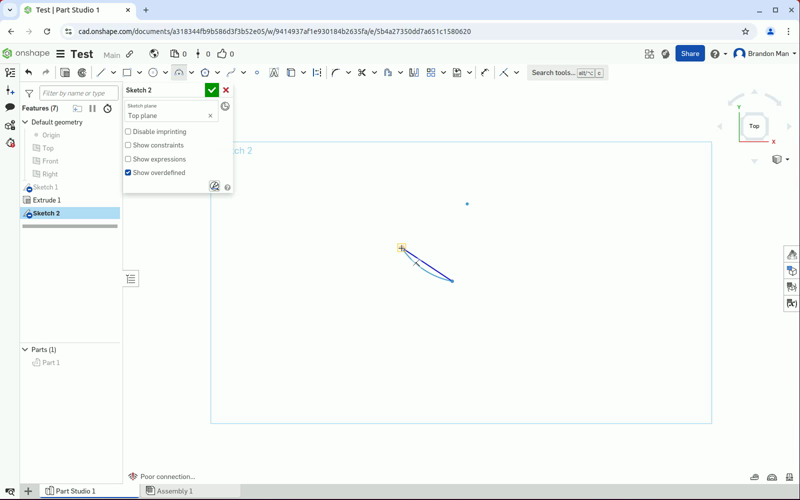
mouse_move(439, 246)
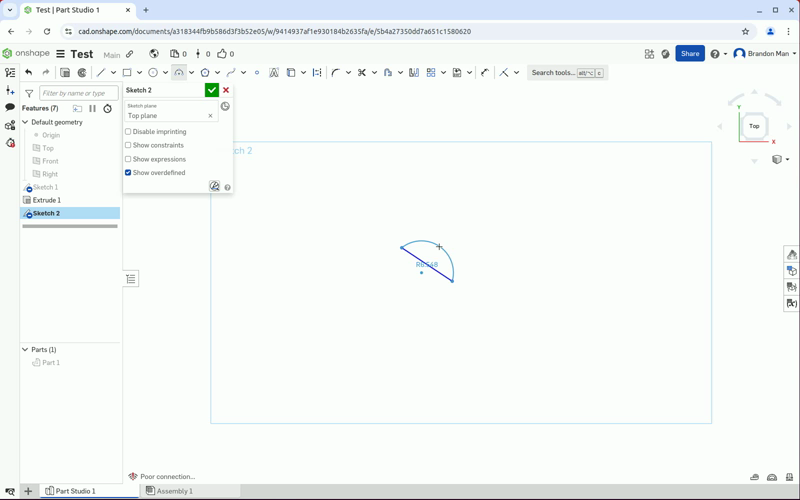
click(439, 246)
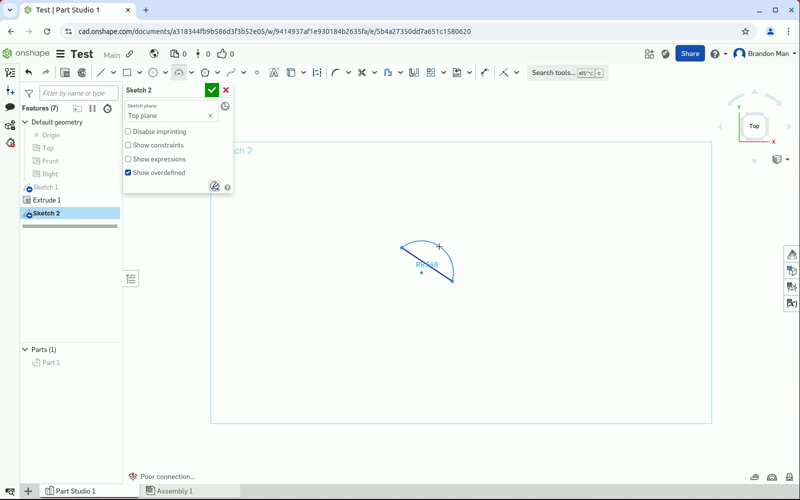
key_up(shift)
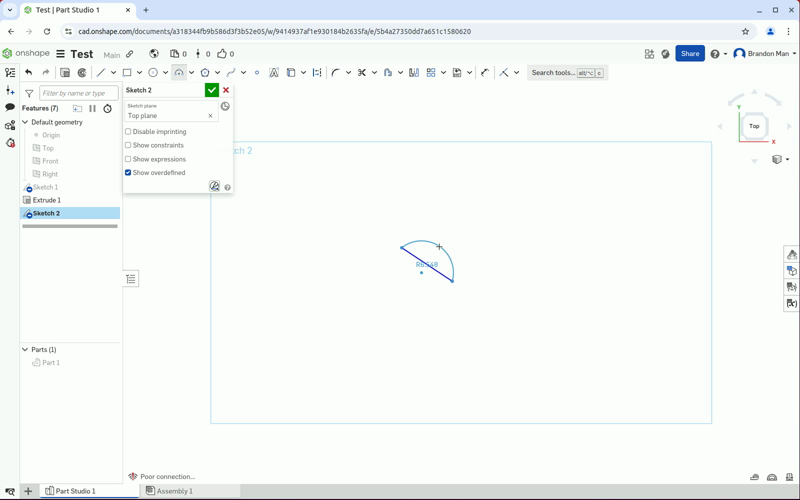
key(esc)
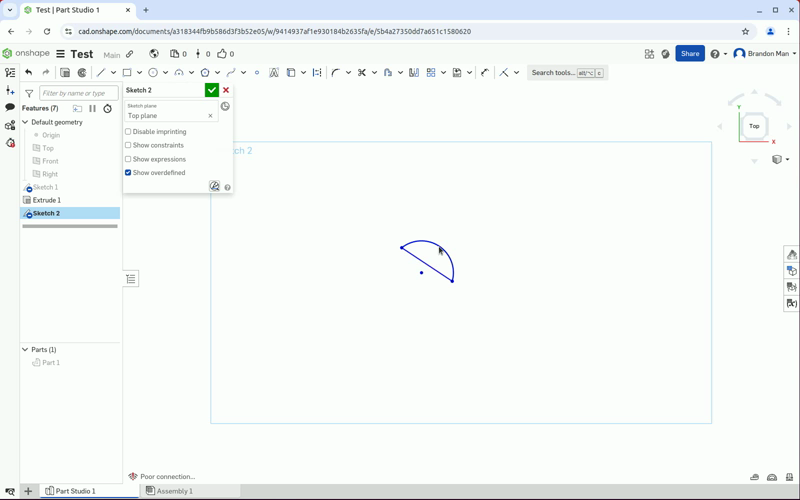
mouse_move(409, 246)
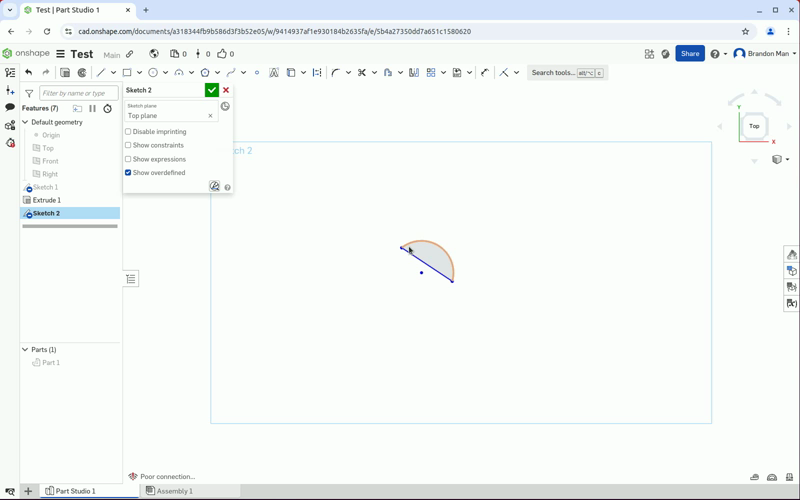
scroll(6)
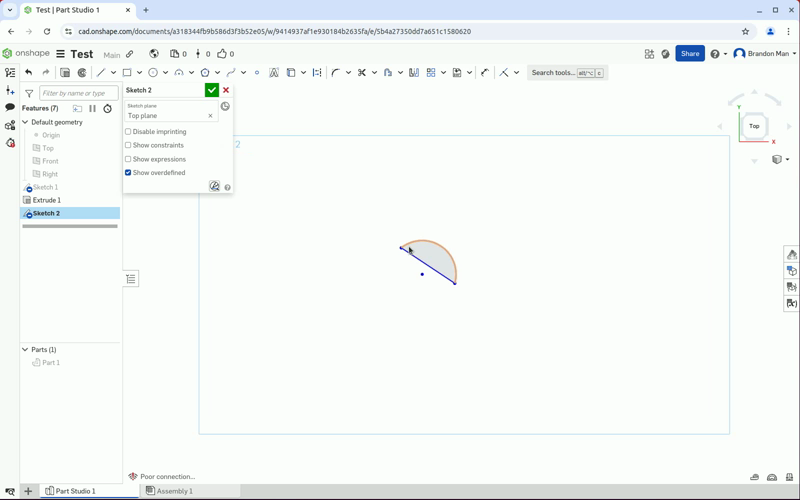
scroll(6)
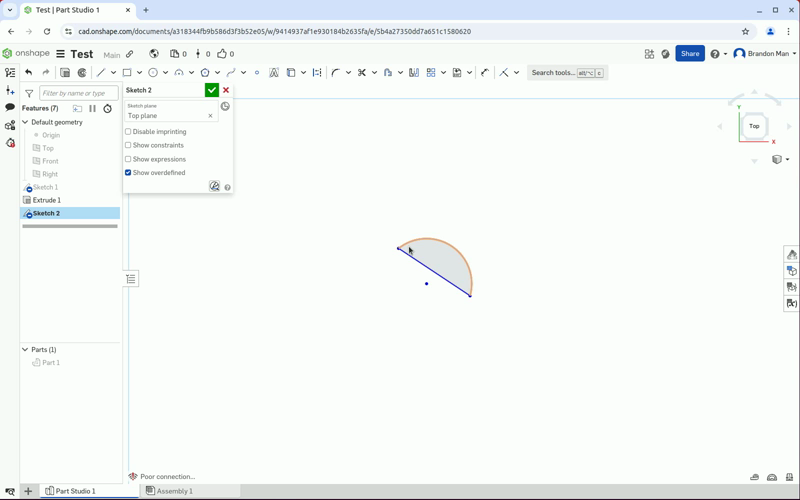
scroll(6)
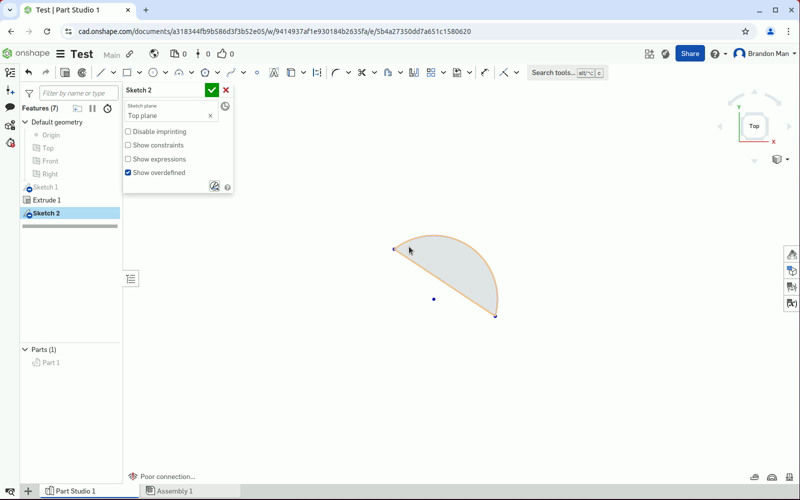
scroll(6)
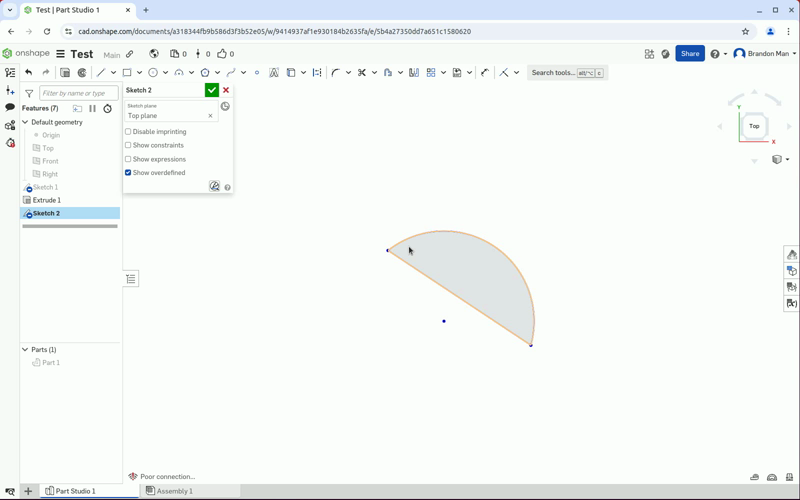
scroll(6)
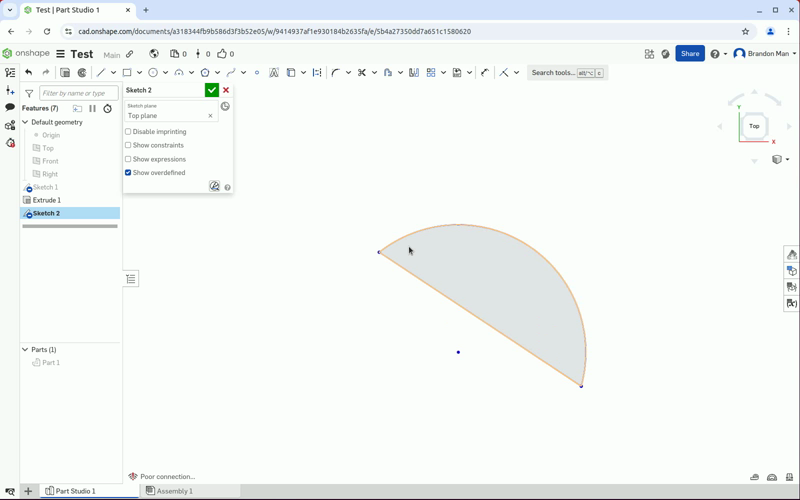
scroll(6)
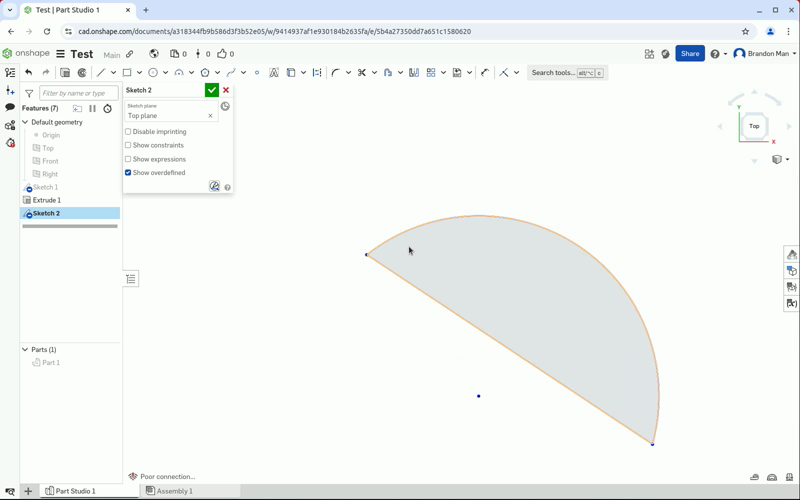
scroll(6)
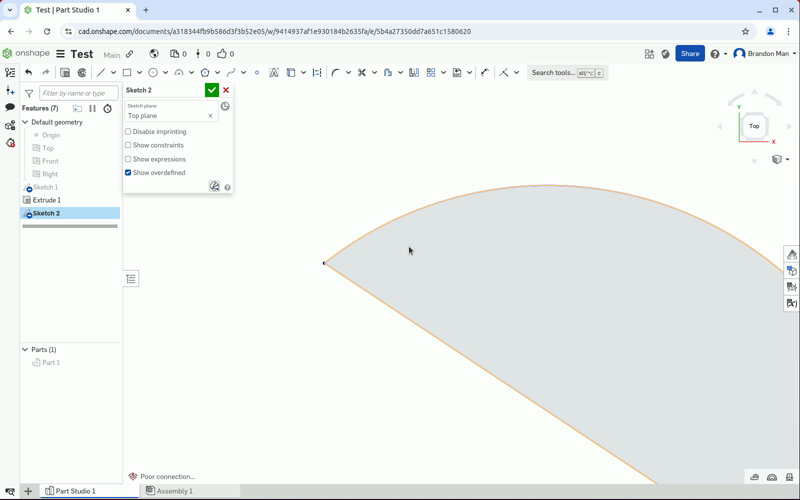
click(409, 246)
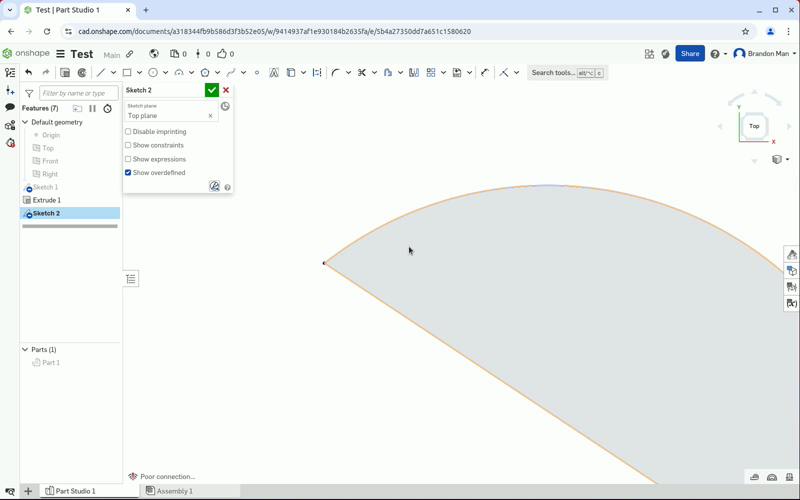
scroll(-6)
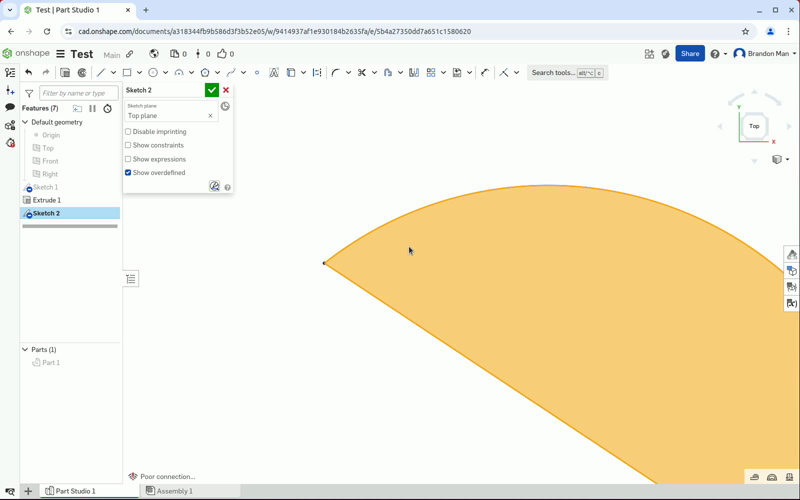
scroll(-6)
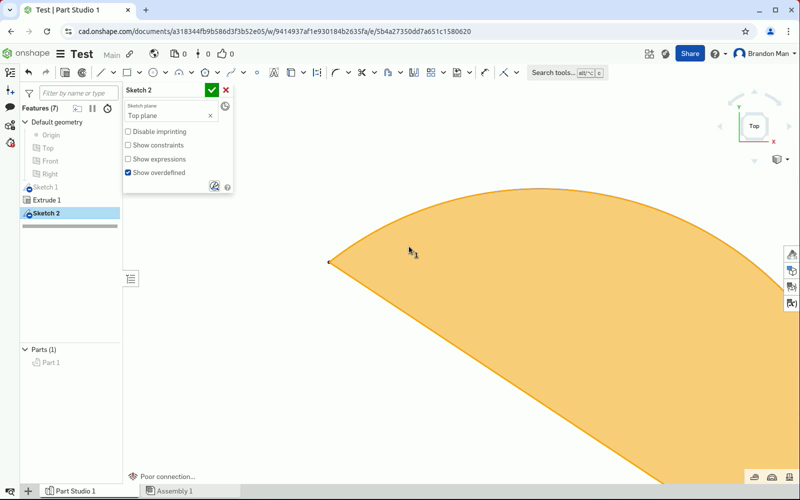
scroll(-6)
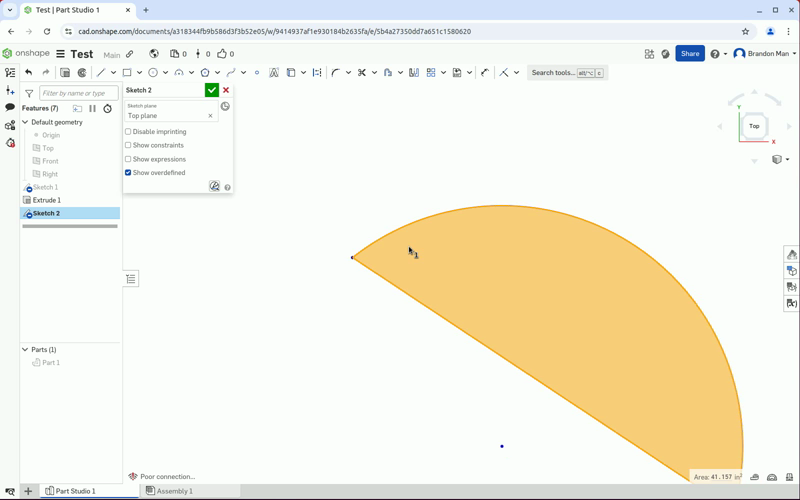
scroll(-6)
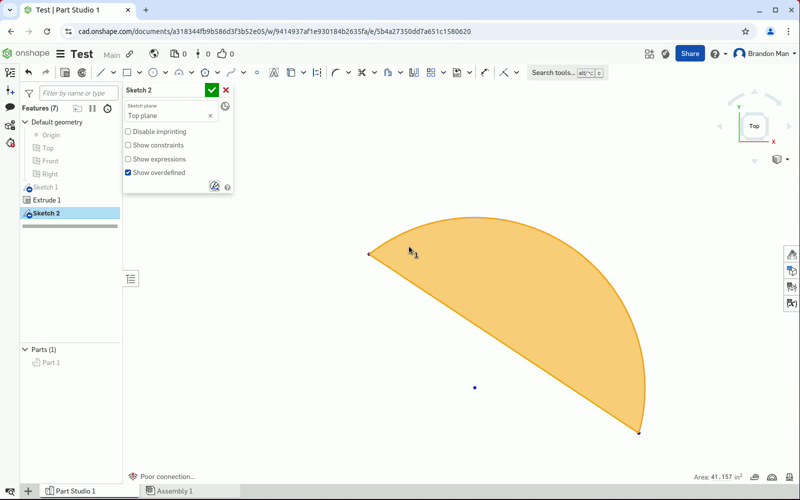
scroll(-6)
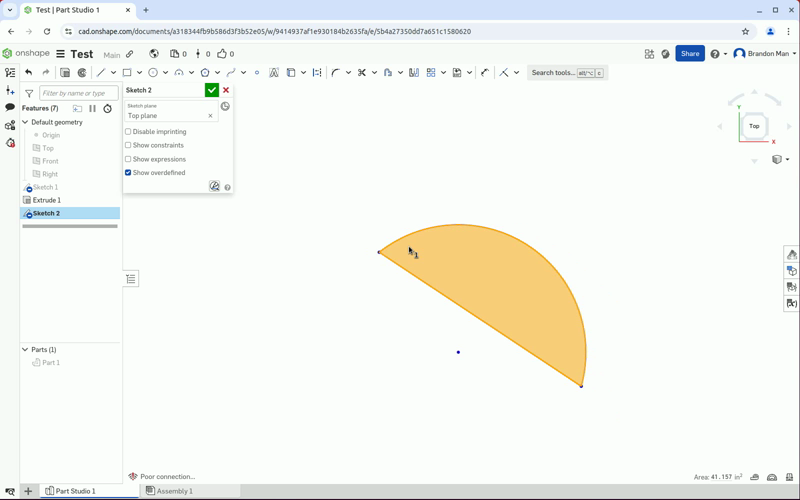
scroll(-6)
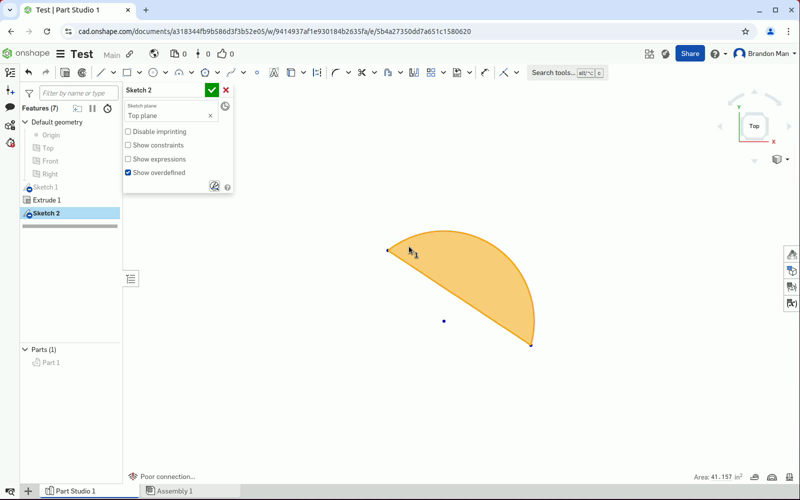
scroll(-6)
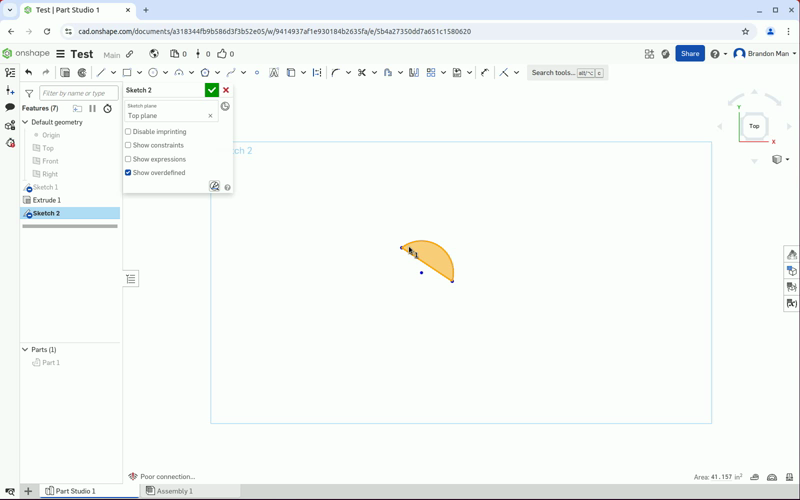
mouse_move(73, 352)
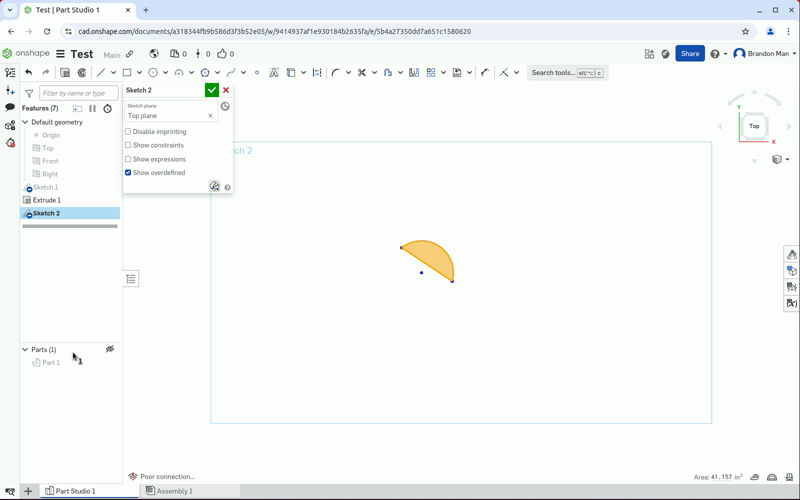
key(shift+y)
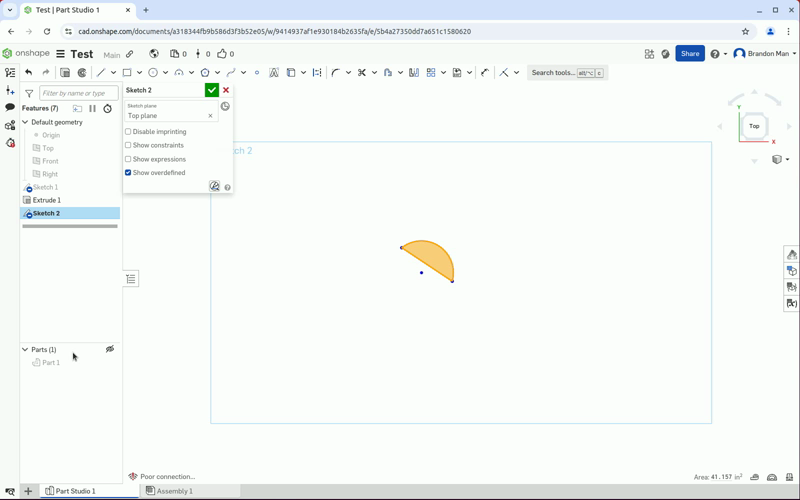
key(shift+e)
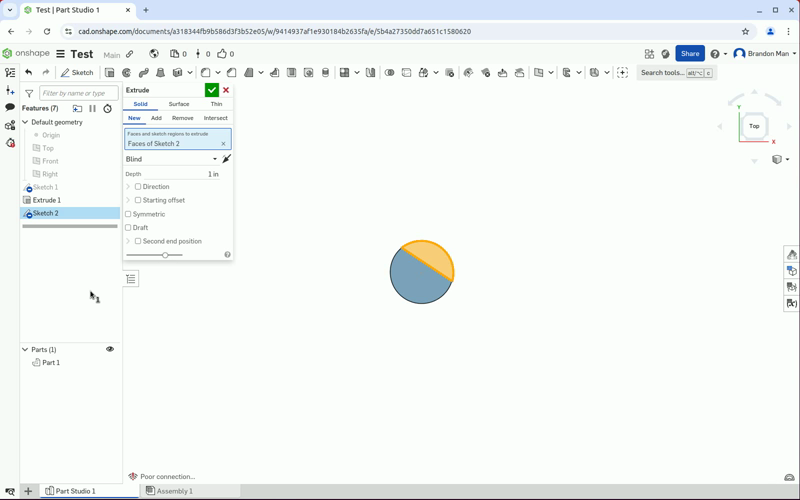
mouse_move(143, 106)
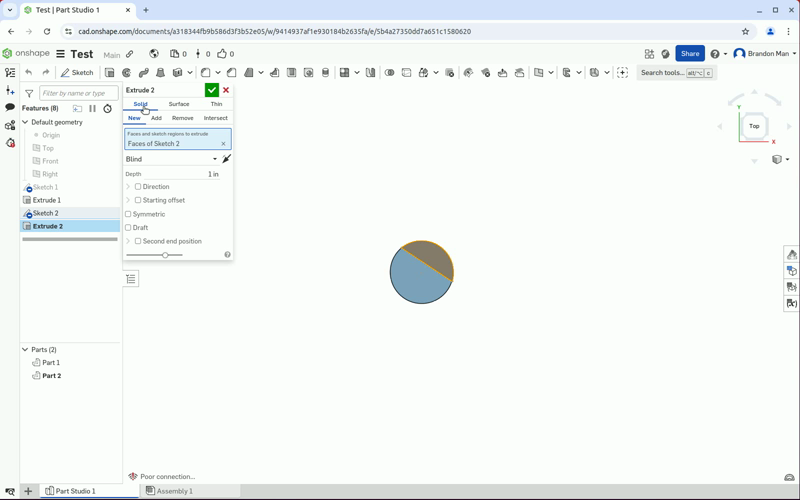
click(143, 106)
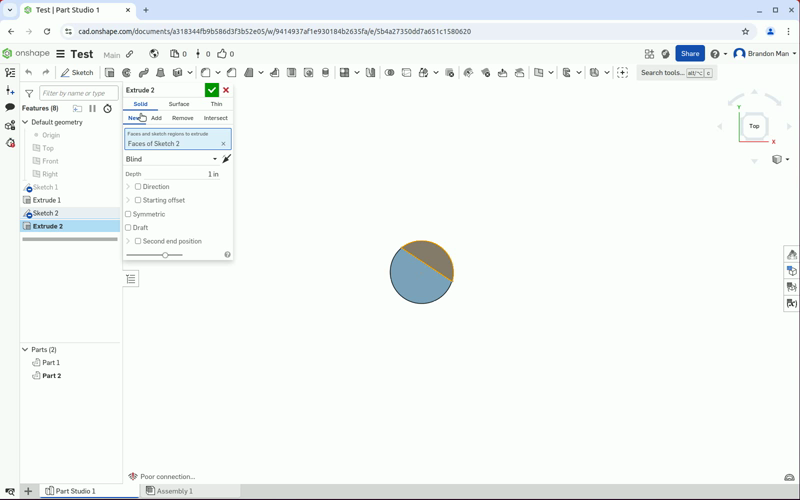
mouse_move(137, 120)
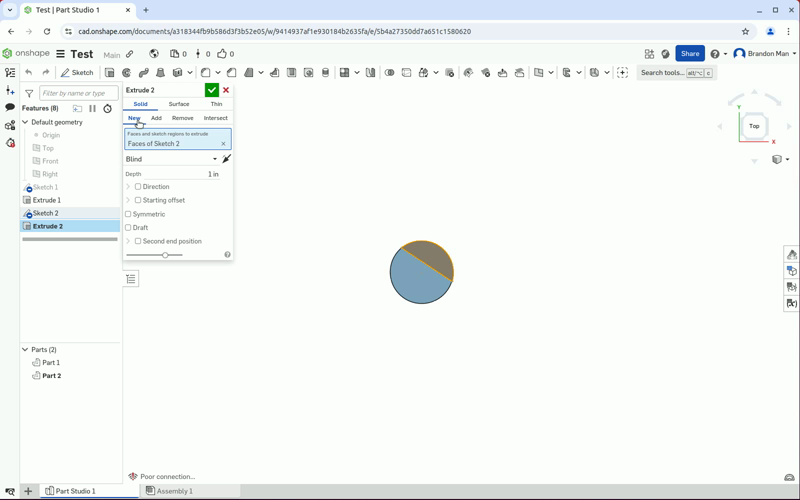
click(137, 120)
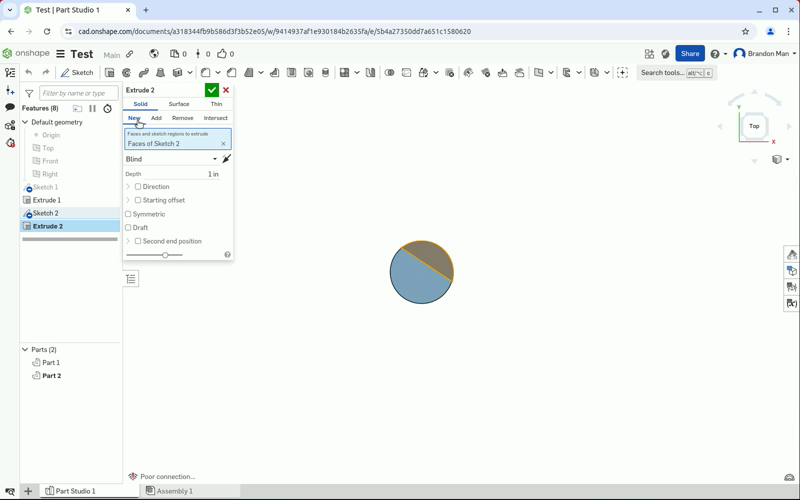
key(tab, 4)
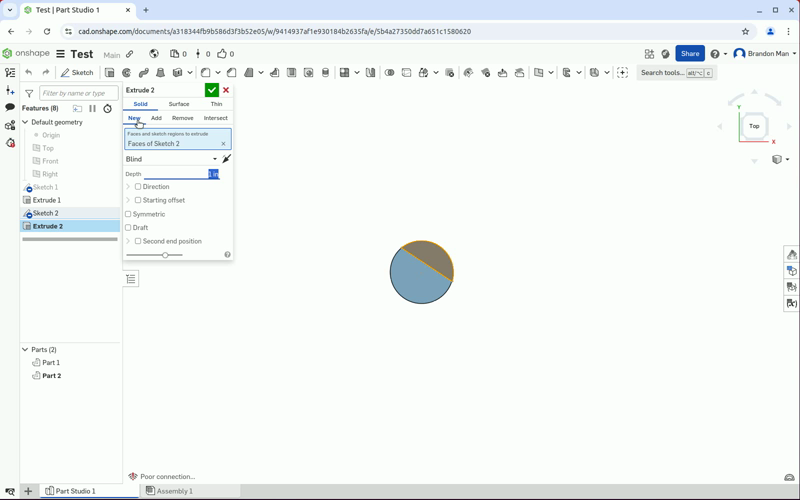
text(-0.241)
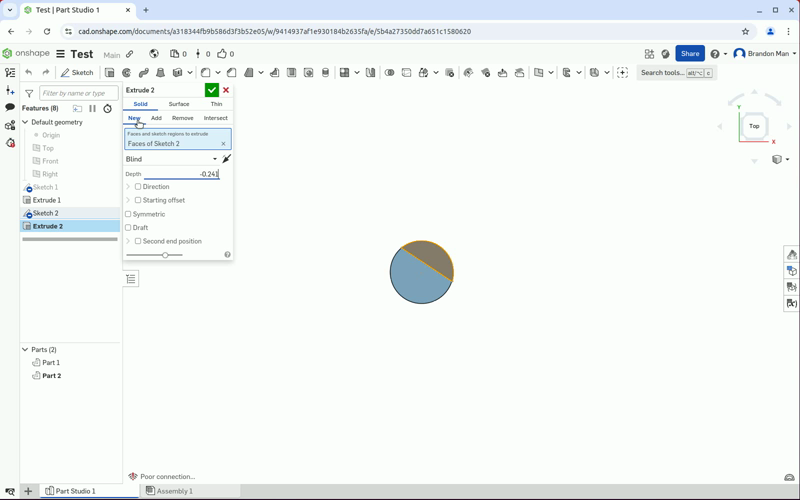
key(tab, 3)
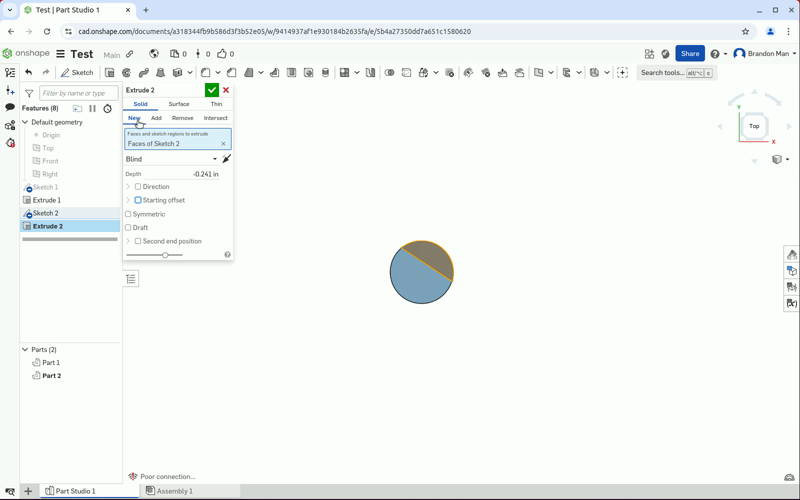
key(tab, 2)
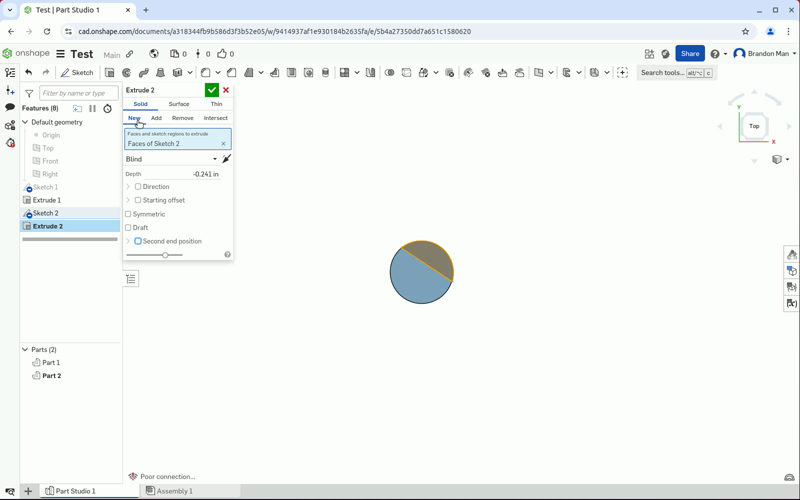
key(space)
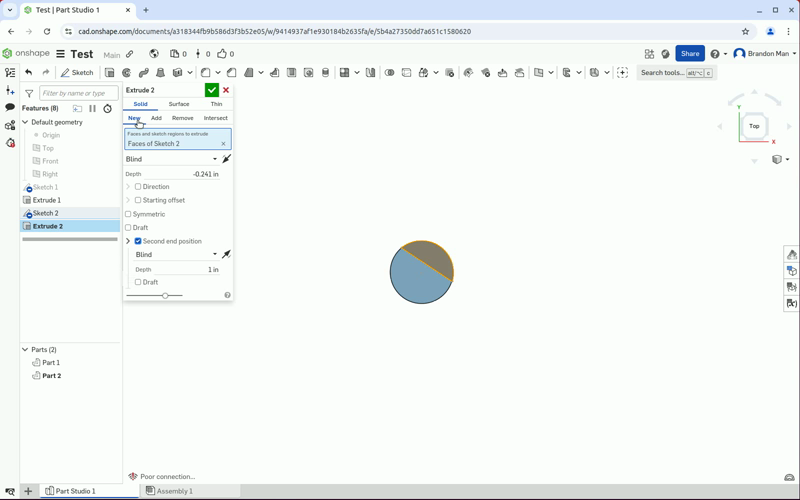
key(tab, 3)
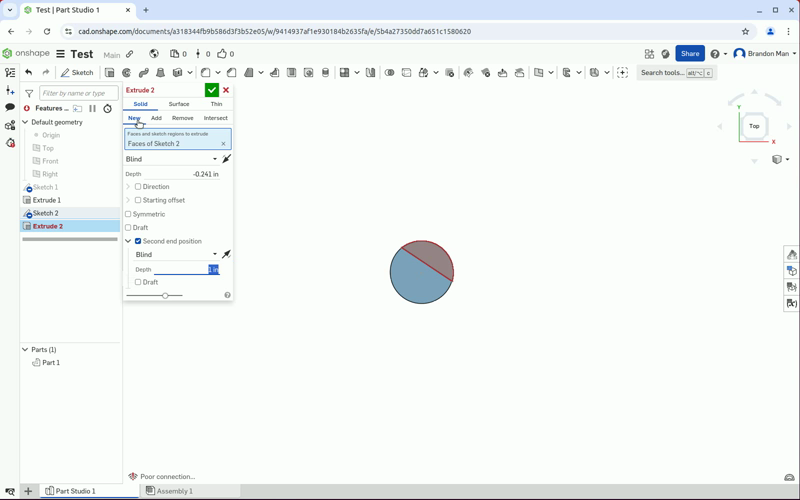
text(-0.241)
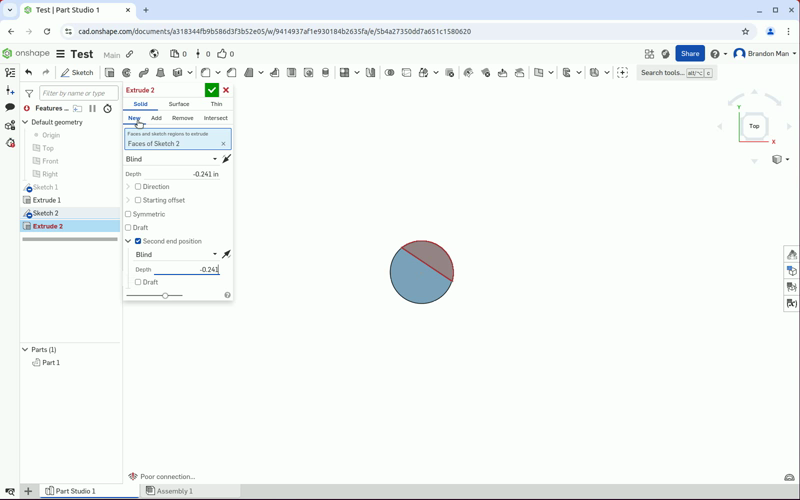
key(enter)
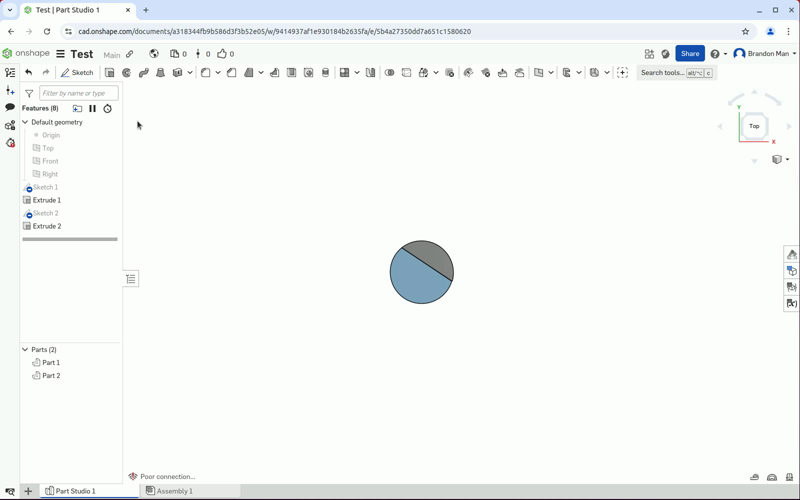
key(shift+h)
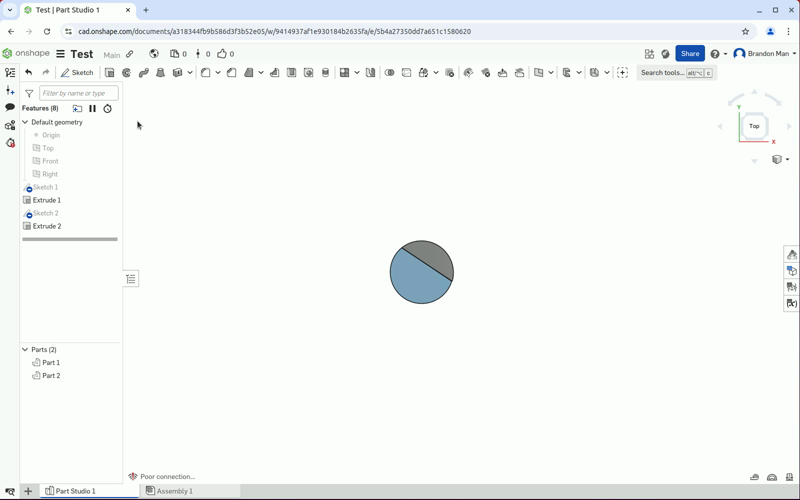
key(shift+h)
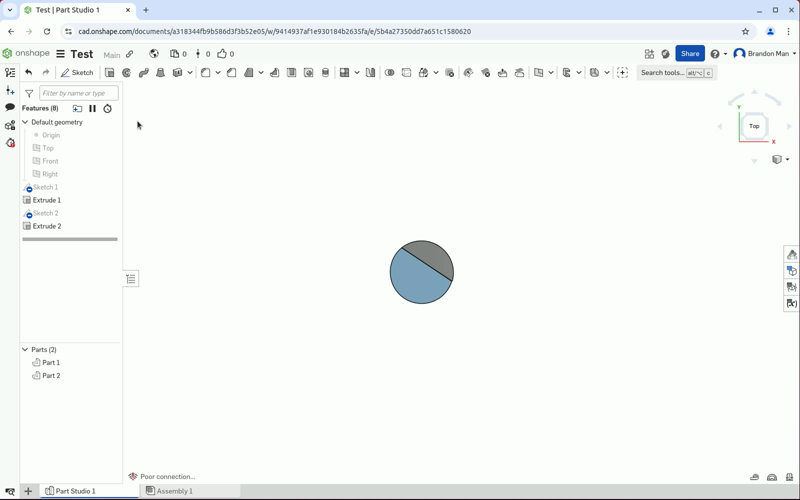
mouse_move(73, 189)
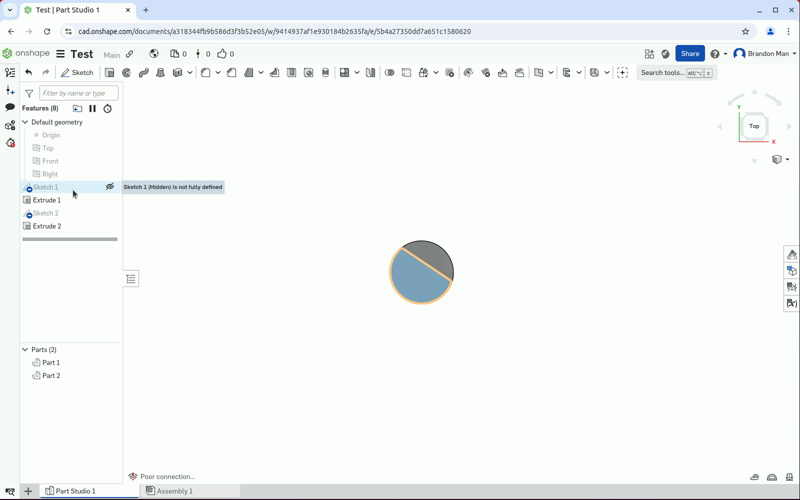
click(73, 189)
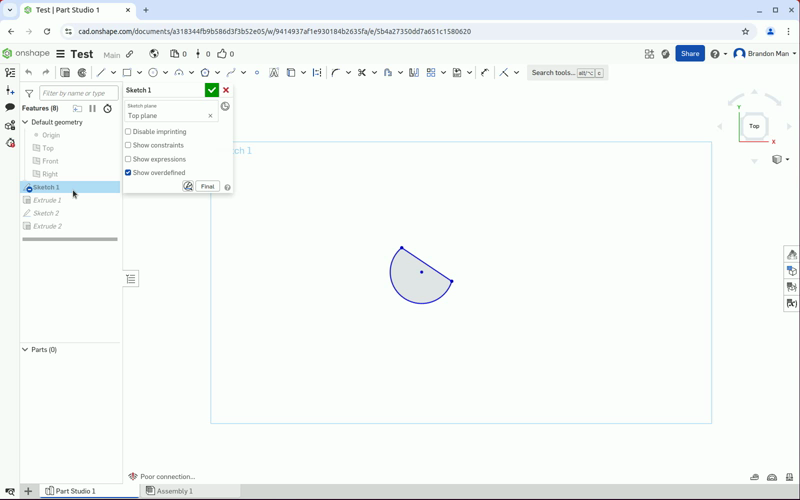
mouse_move(229, 92)
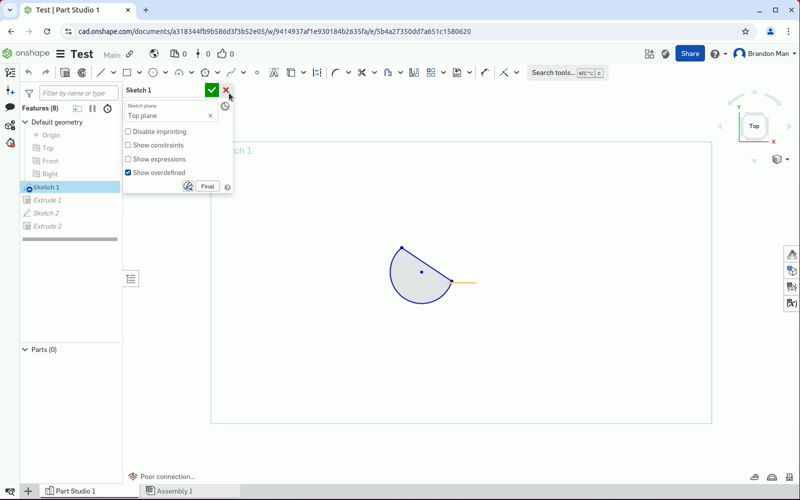
click(229, 92)
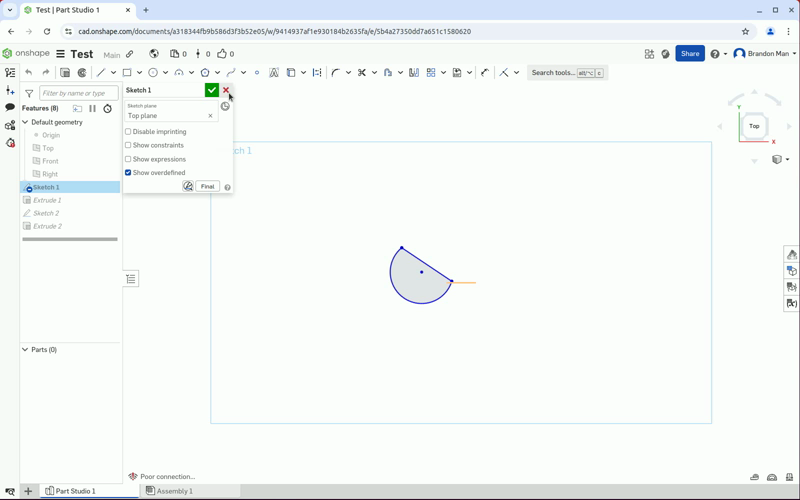
key(shift+s)
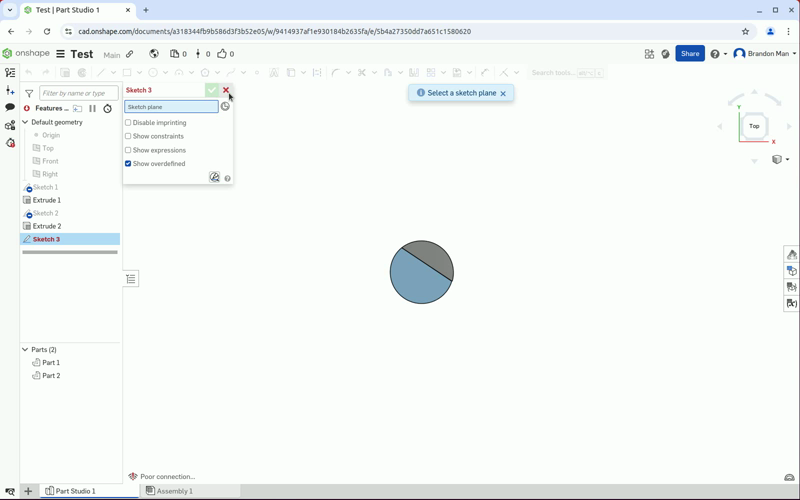
mouse_move(73, 150)
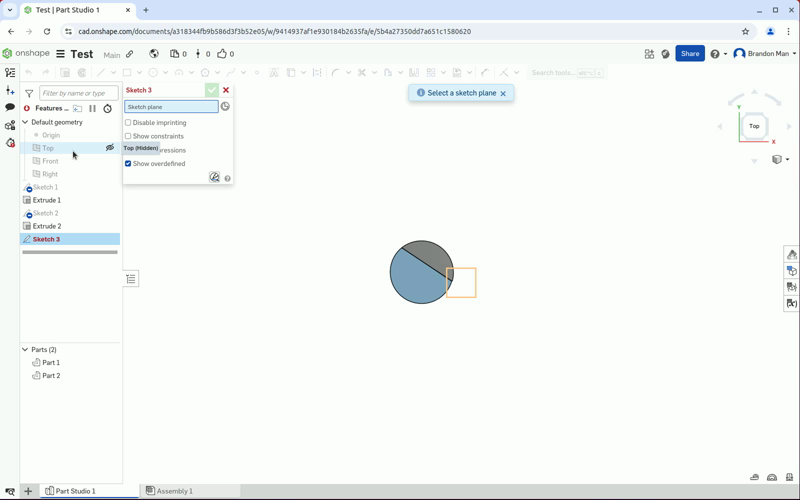
click(73, 150)
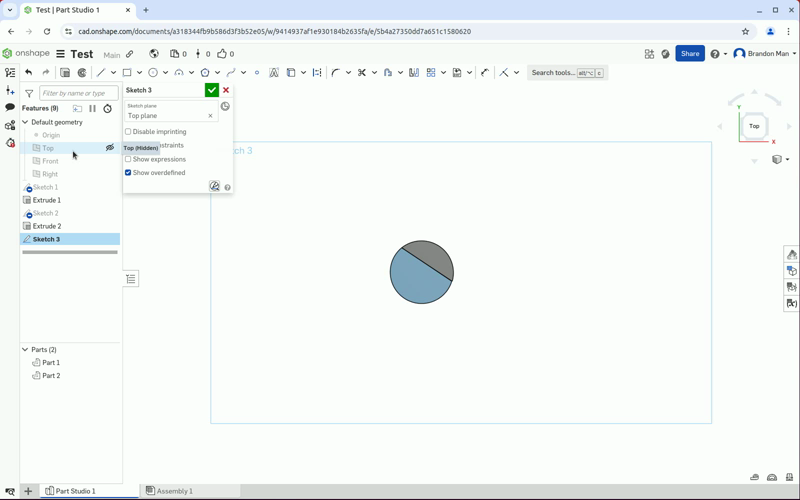
mouse_move(73, 352)
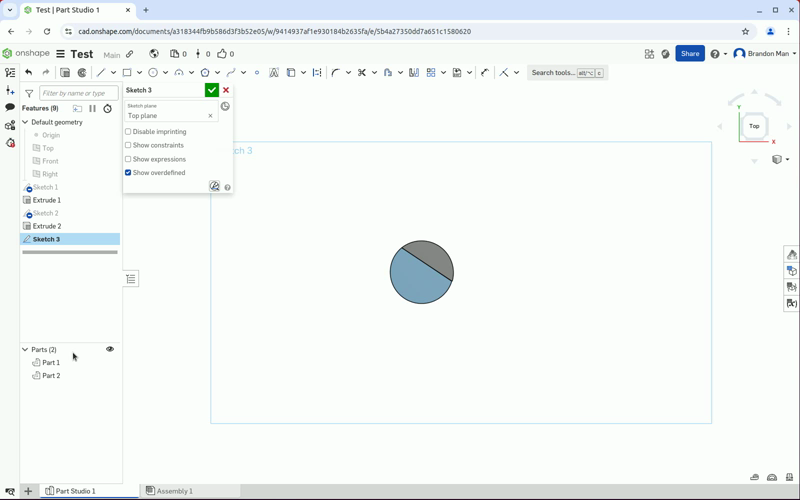
key(y)
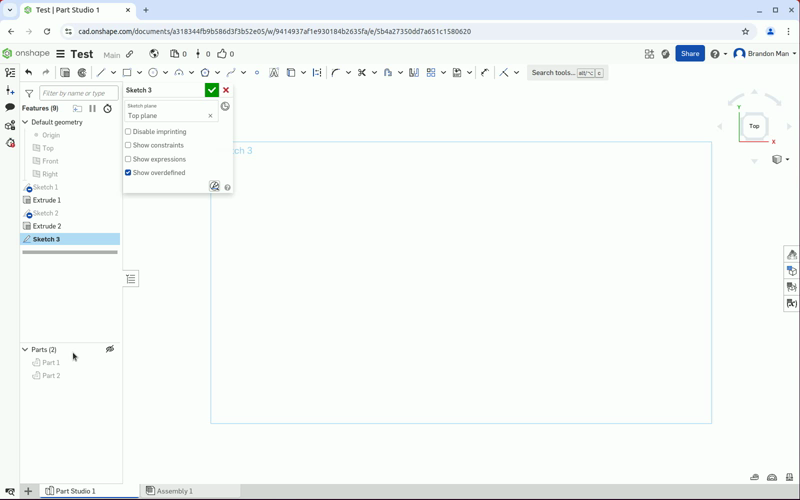
key(a)
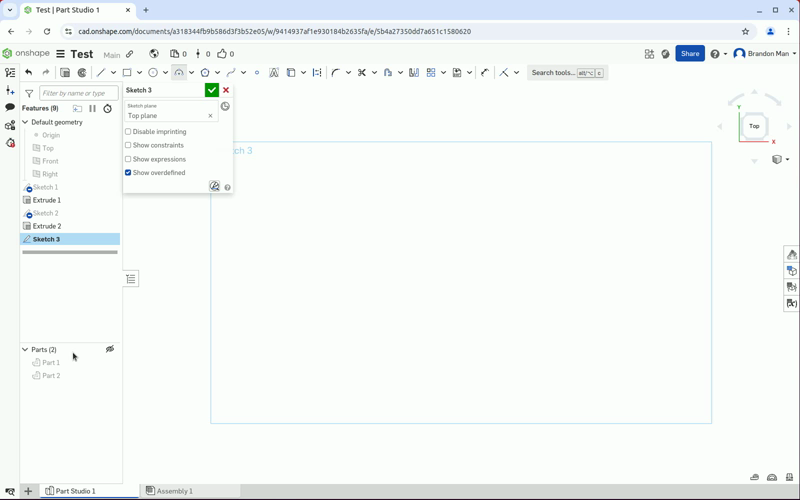
key_down(shift)
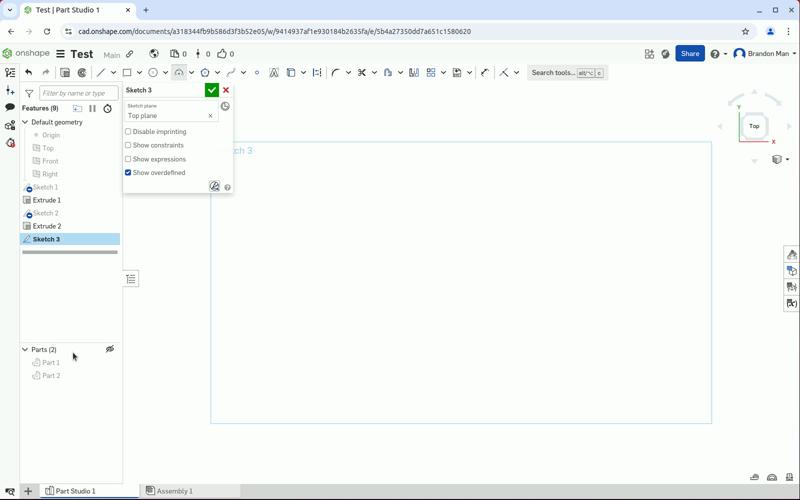
mouse_move(401, 247)
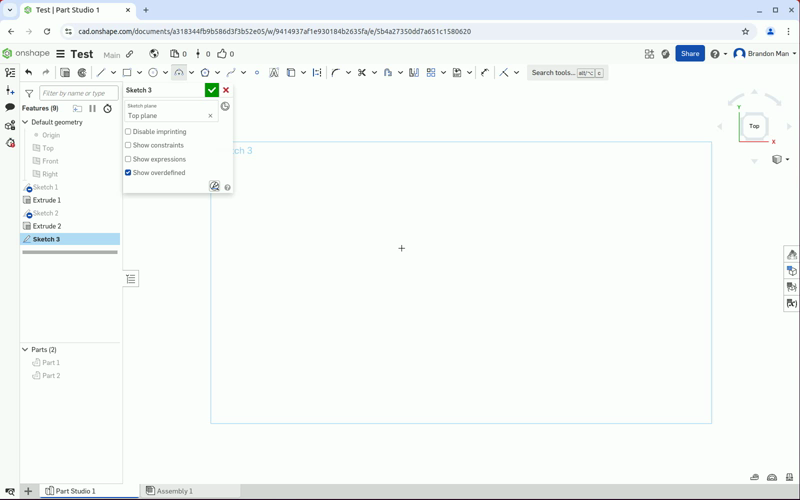
click(401, 247)
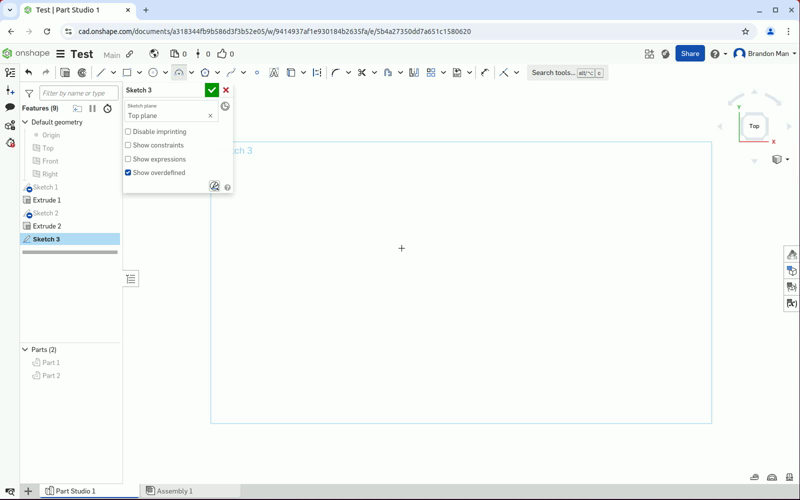
key_up(shift)
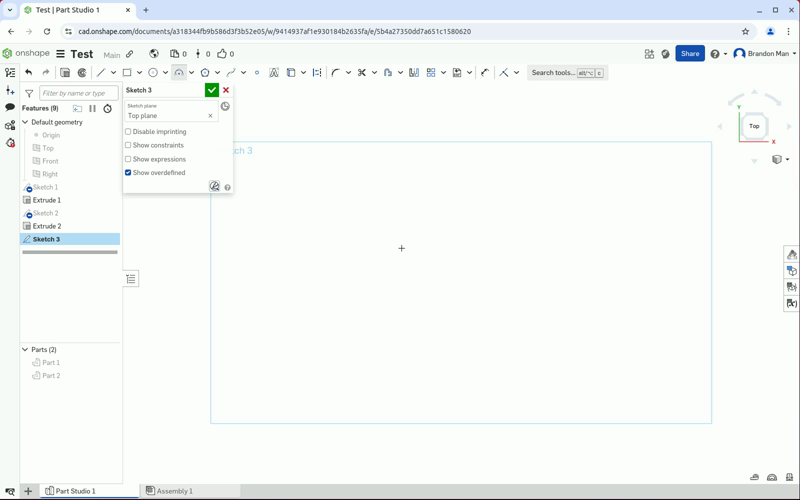
key_down(shift)
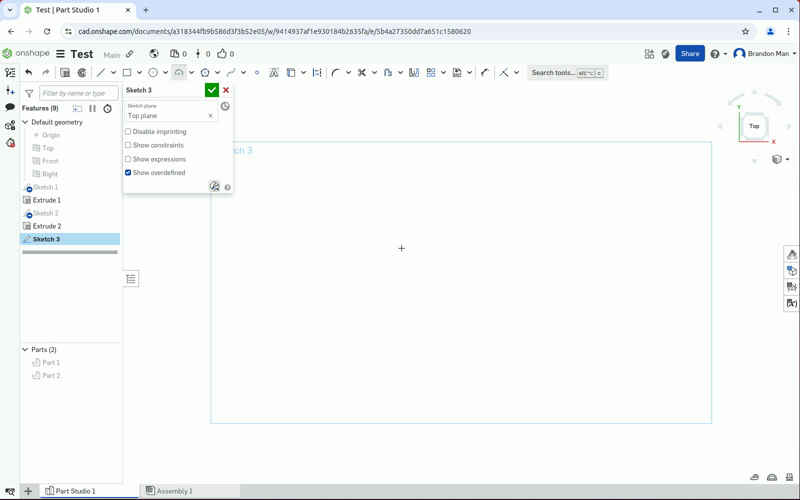
mouse_move(442, 249)
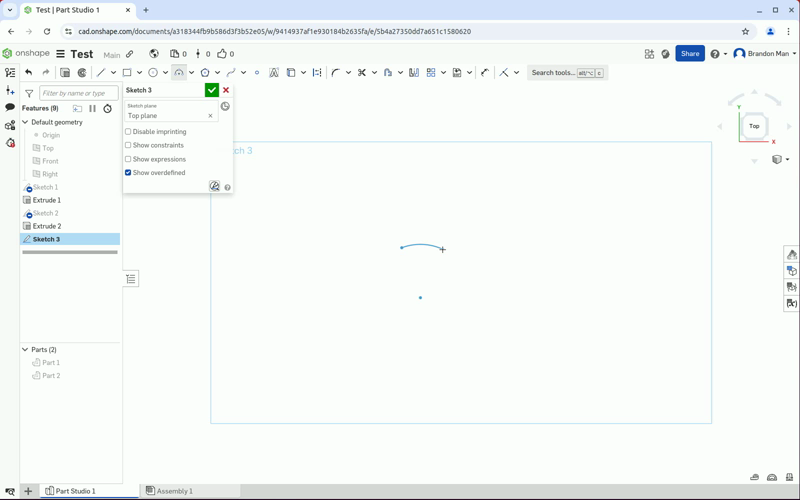
click(442, 249)
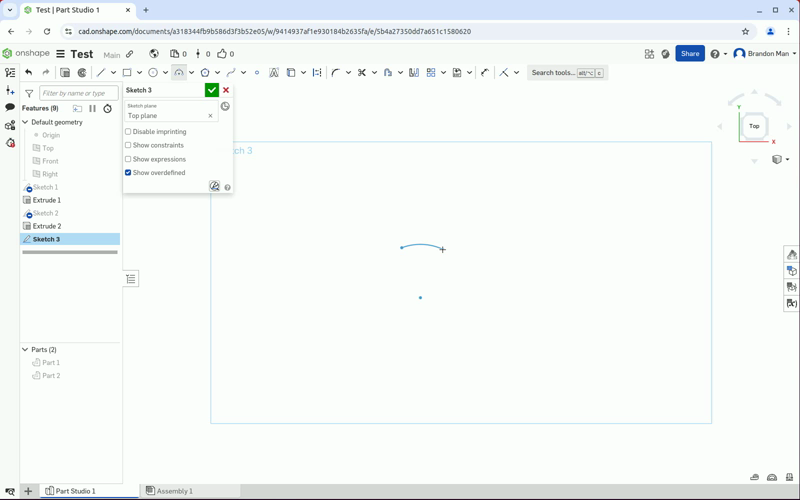
mouse_move(422, 240)
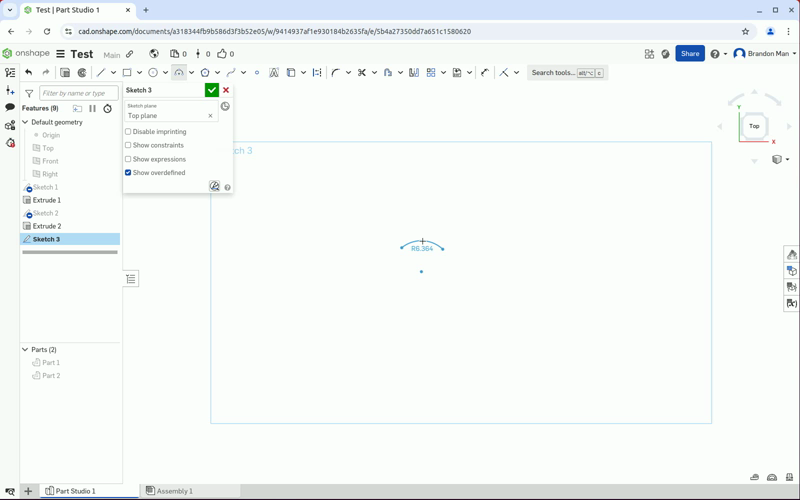
click(422, 240)
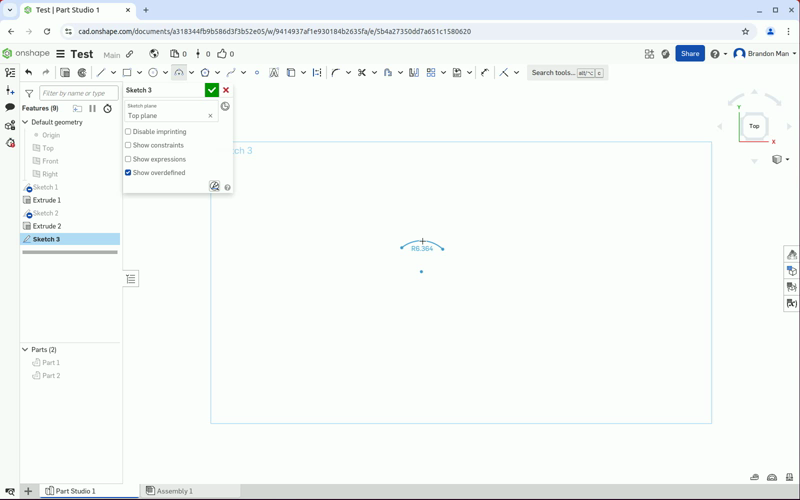
key_up(shift)
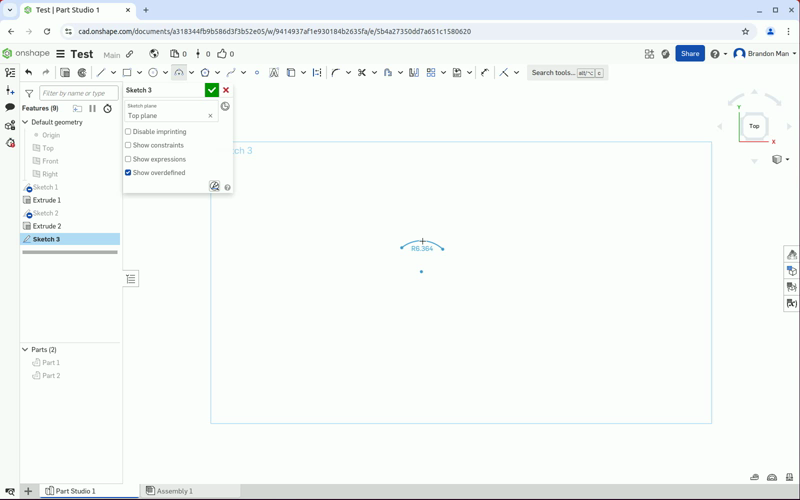
key(esc)
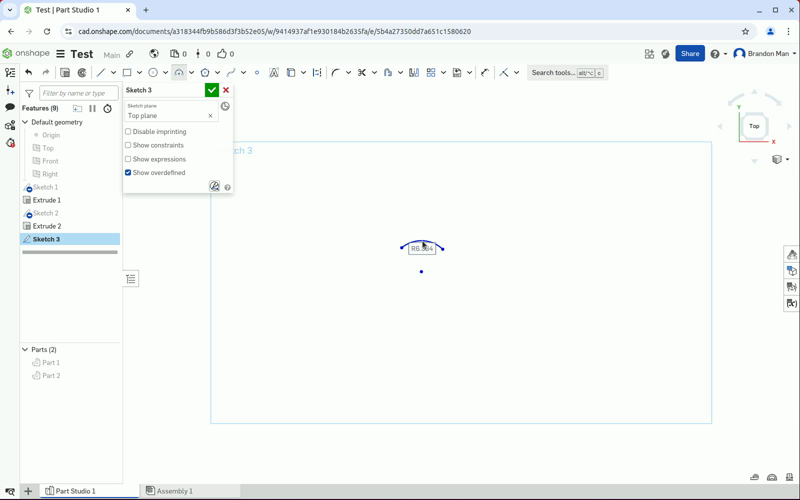
key(l)
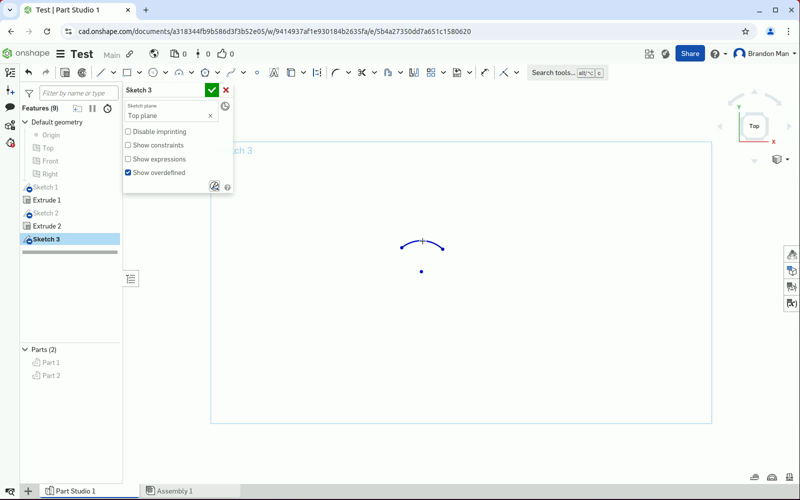
mouse_move(442, 249)
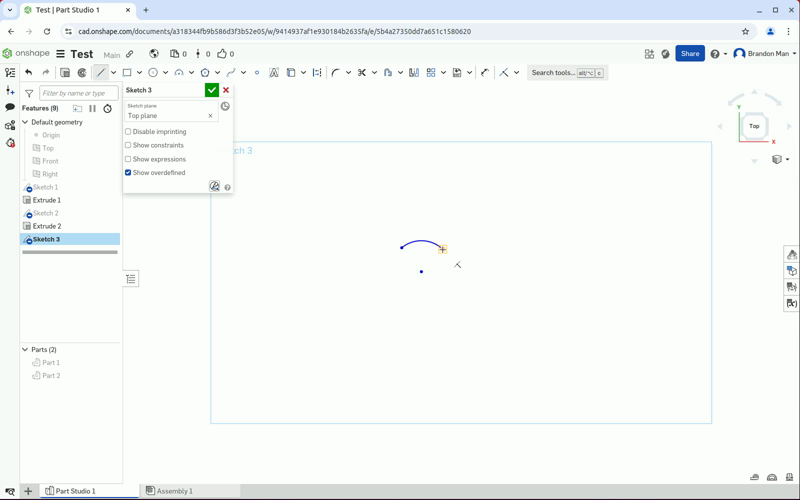
click(442, 249)
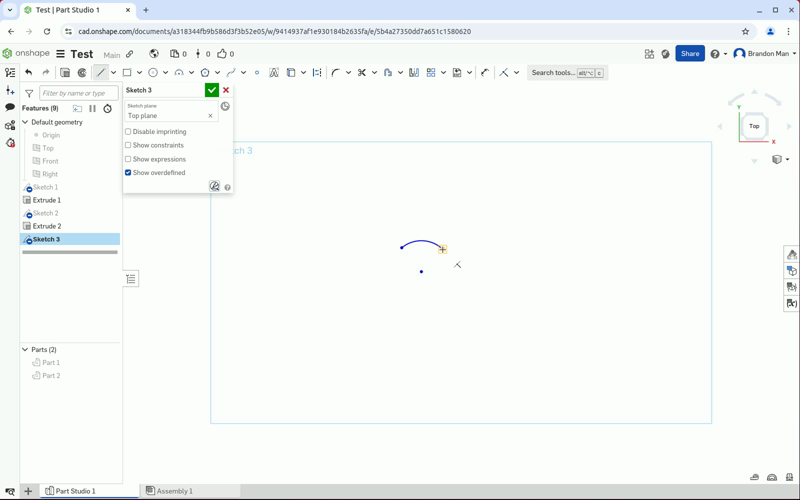
key_down(shift)
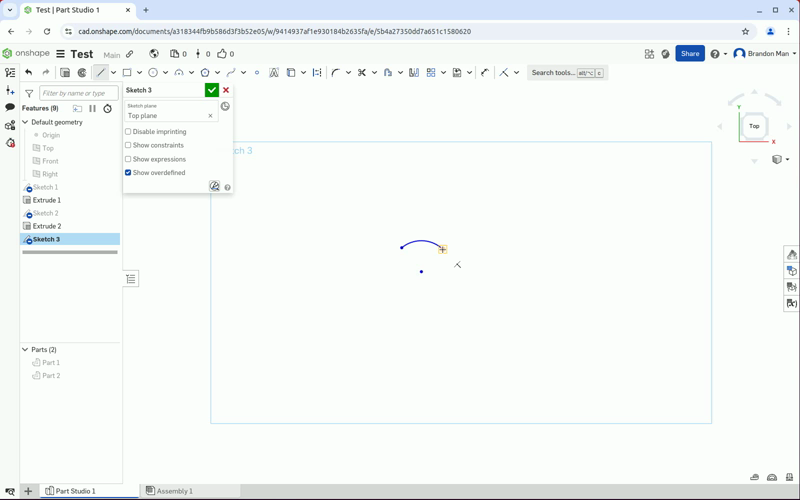
mouse_move(472, 249)
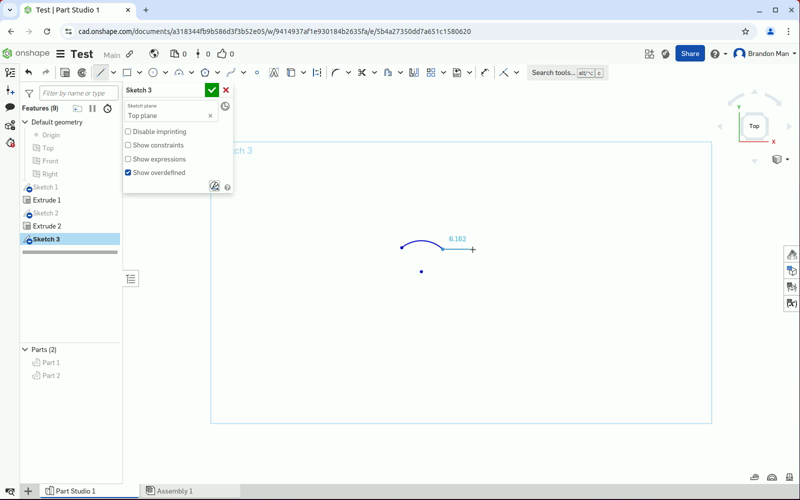
mouse_move(402, 213)
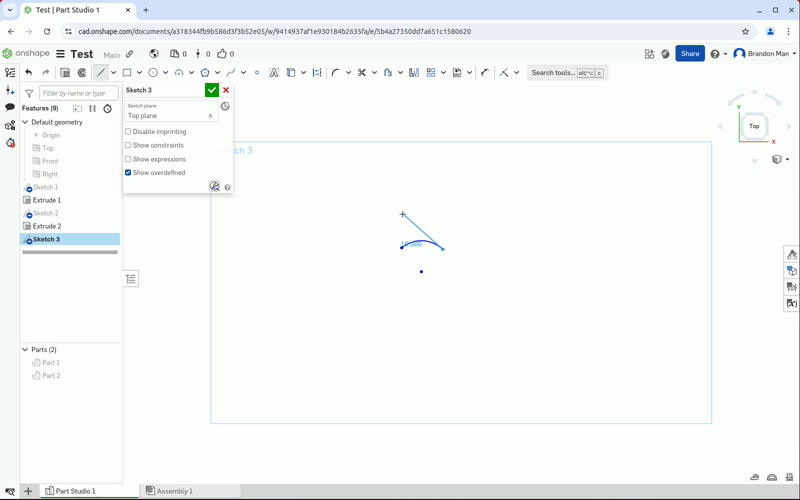
click(402, 213)
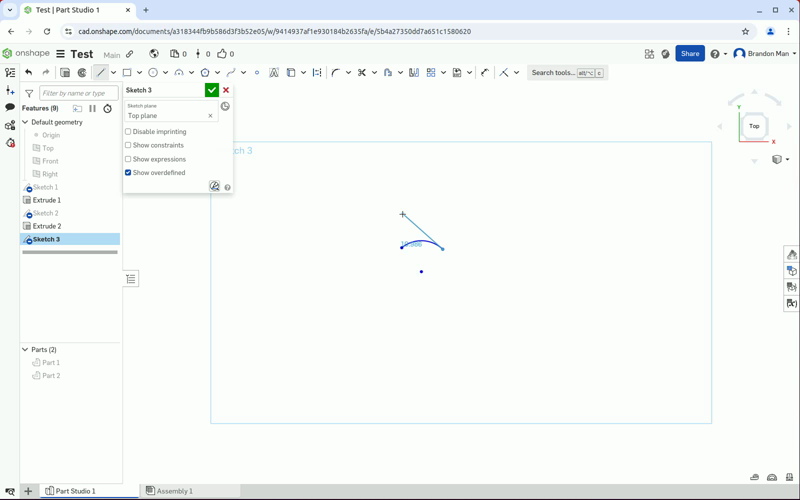
key_up(shift)
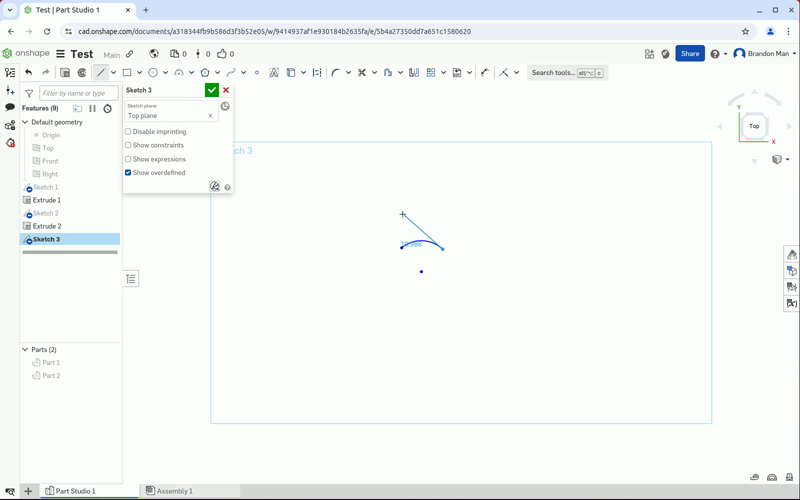
key(esc)
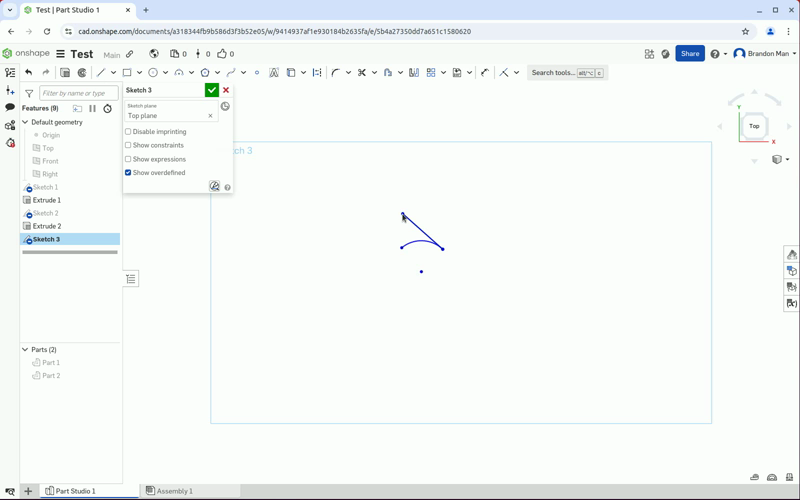
key(a)
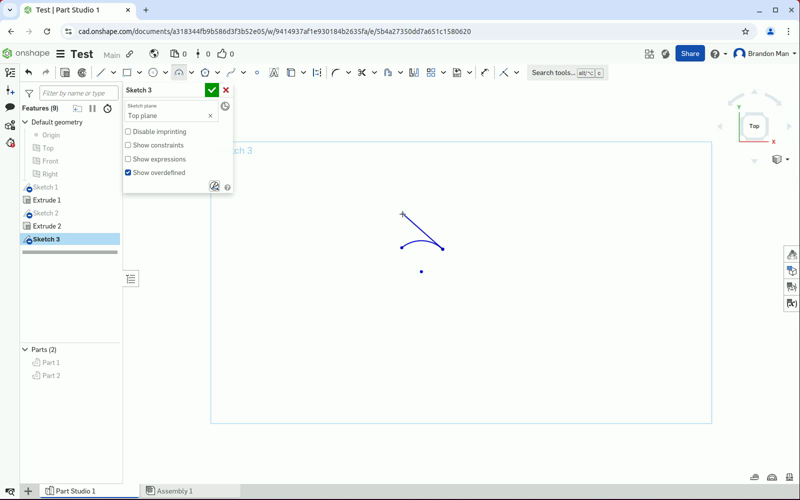
mouse_move(402, 213)
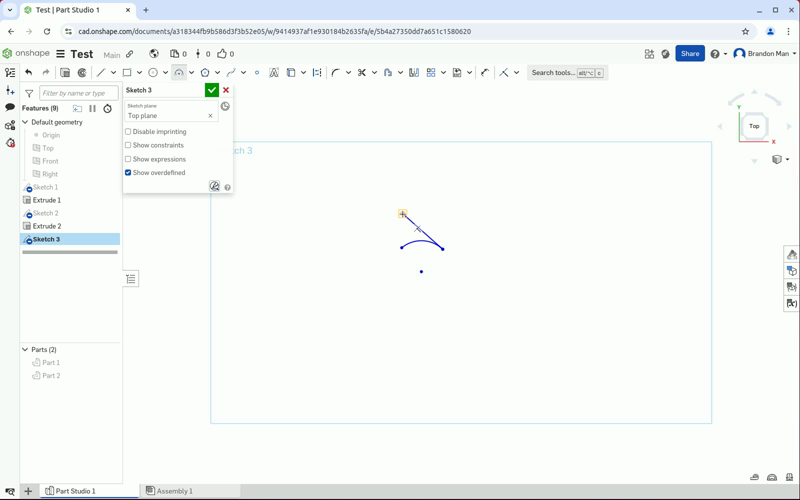
click(402, 213)
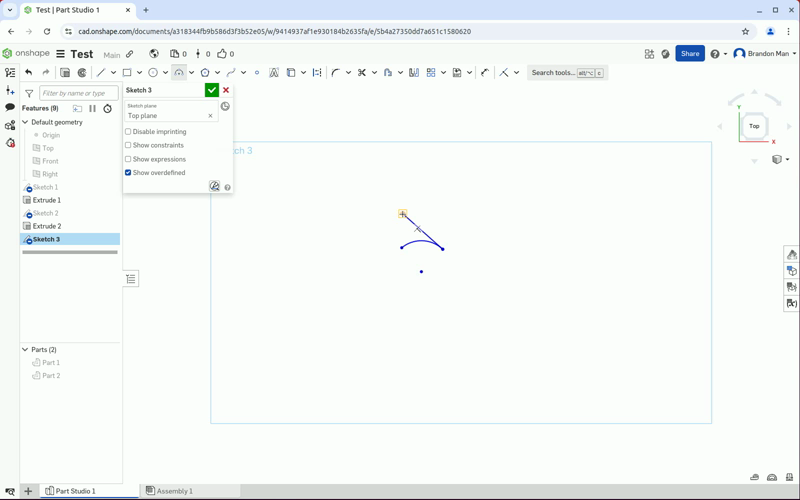
mouse_move(401, 247)
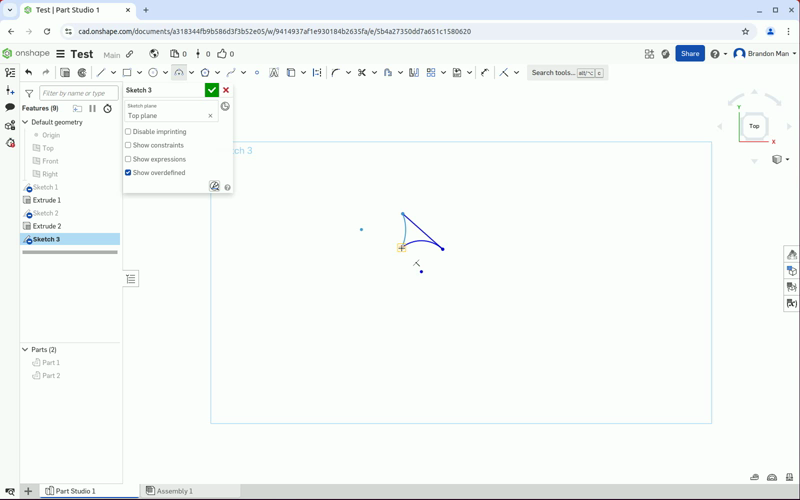
click(401, 247)
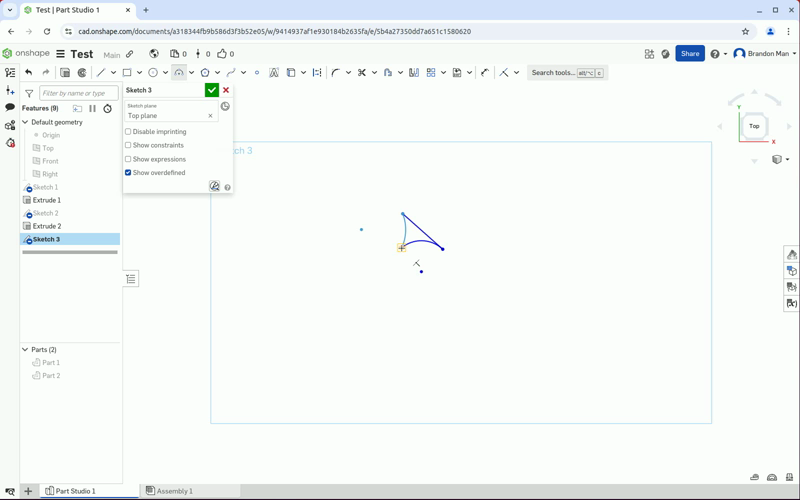
key_down(shift)
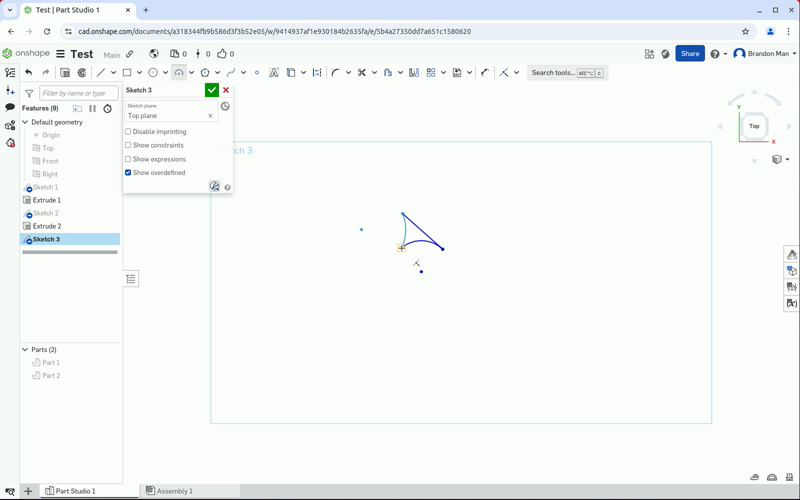
mouse_move(410, 231)
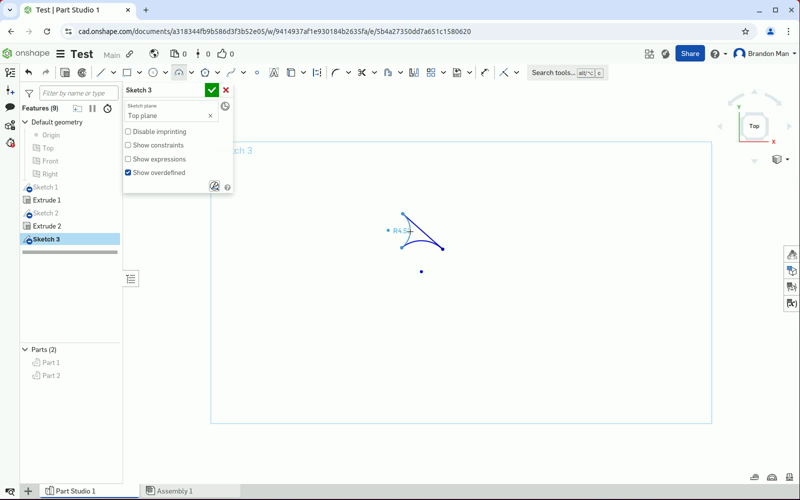
click(410, 231)
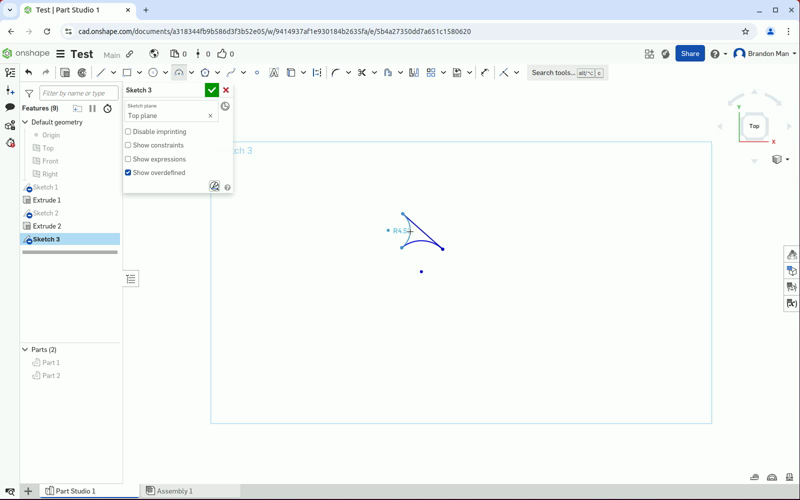
key_up(shift)
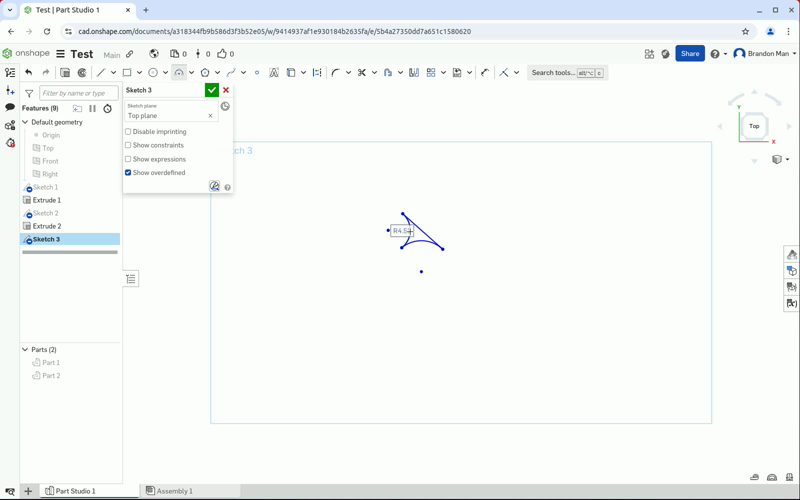
key(esc)
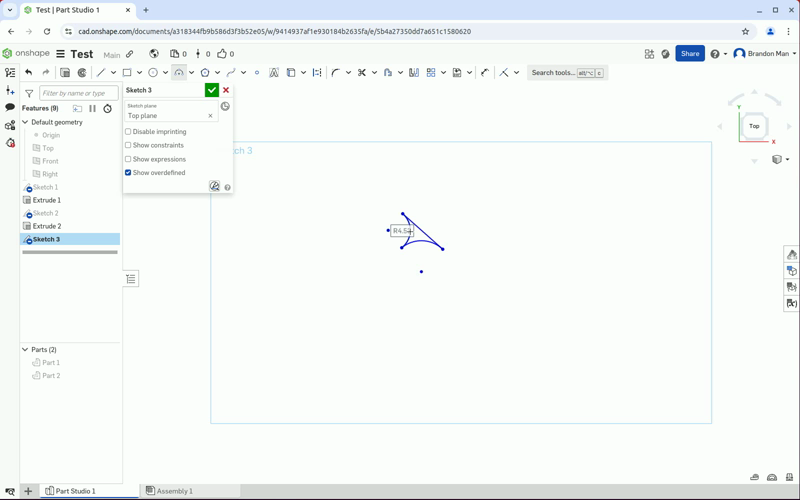
mouse_move(430, 244)
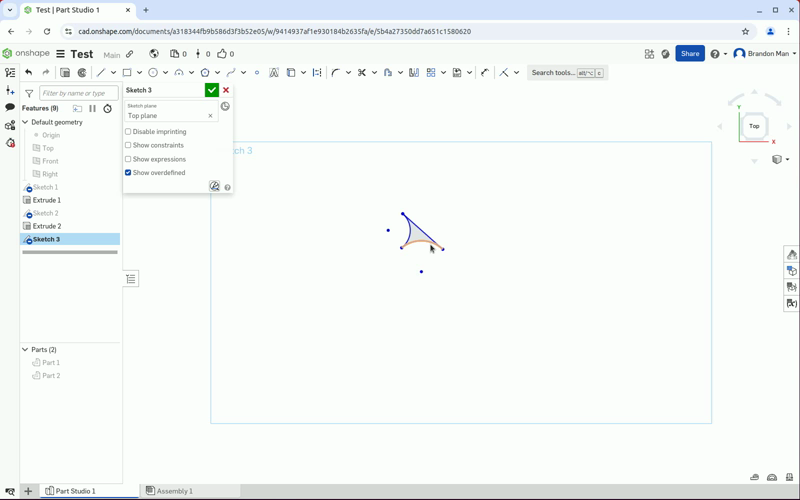
scroll(6)
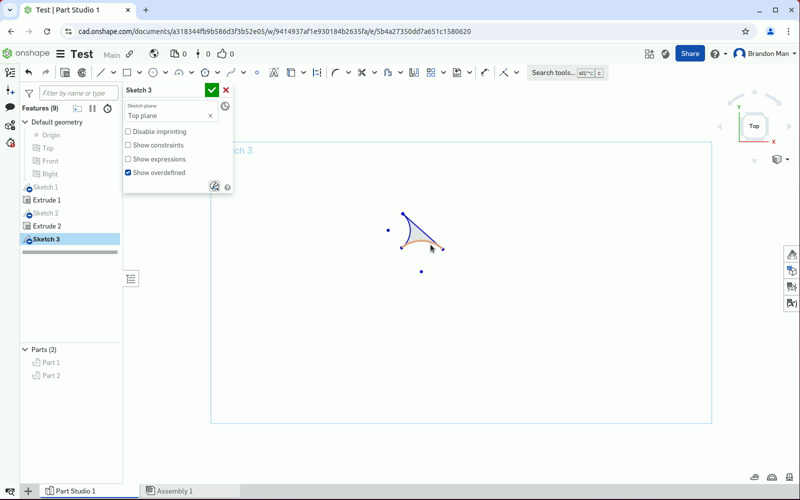
scroll(6)
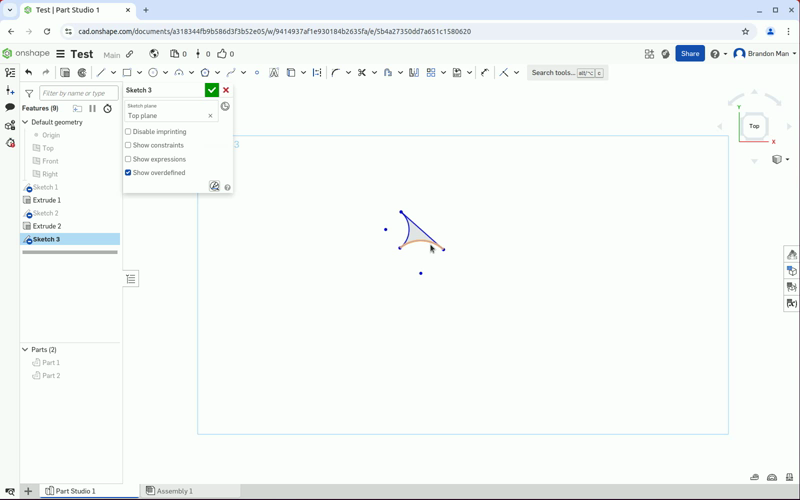
scroll(6)
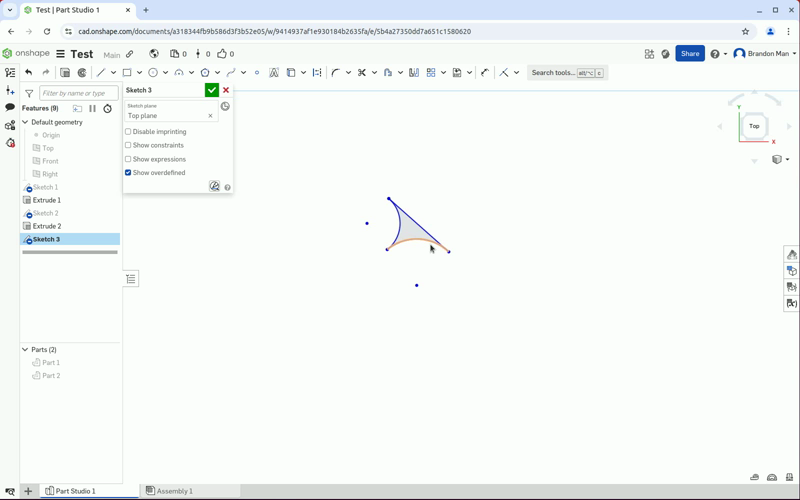
scroll(6)
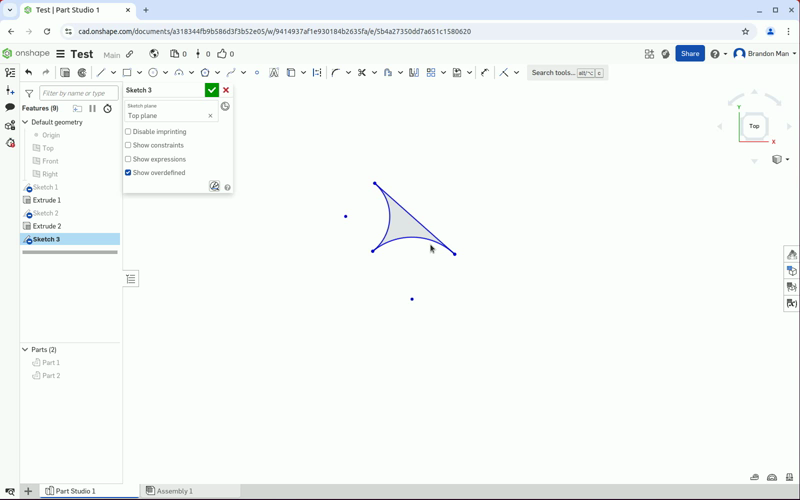
scroll(6)
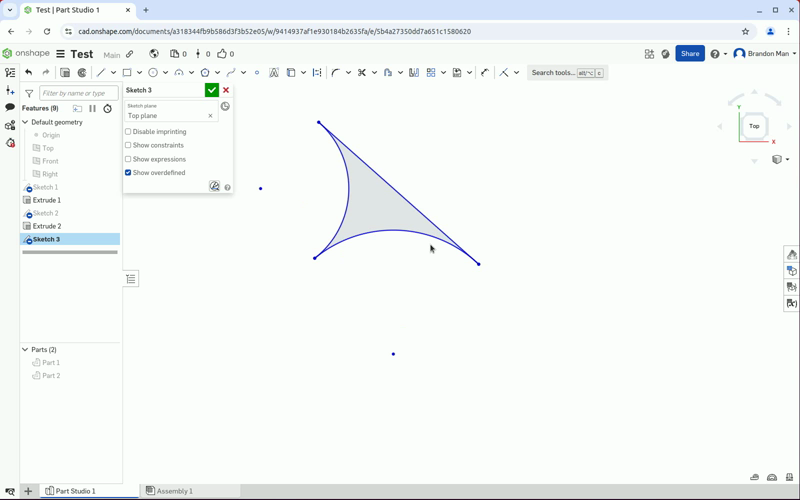
scroll(6)
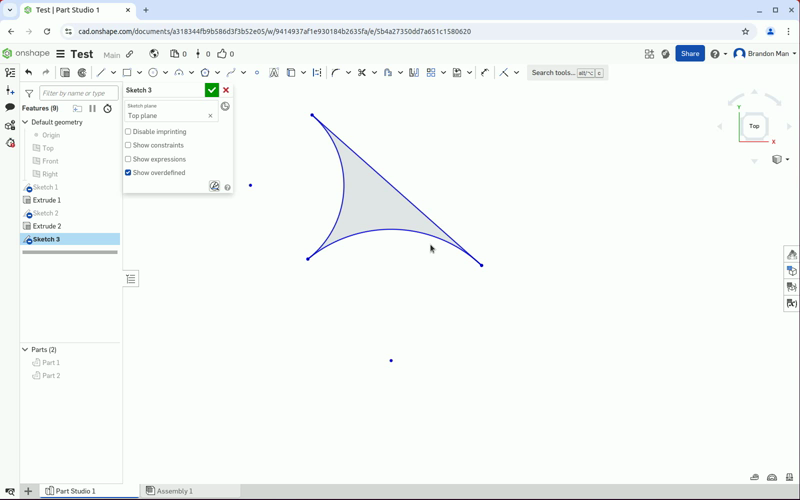
scroll(6)
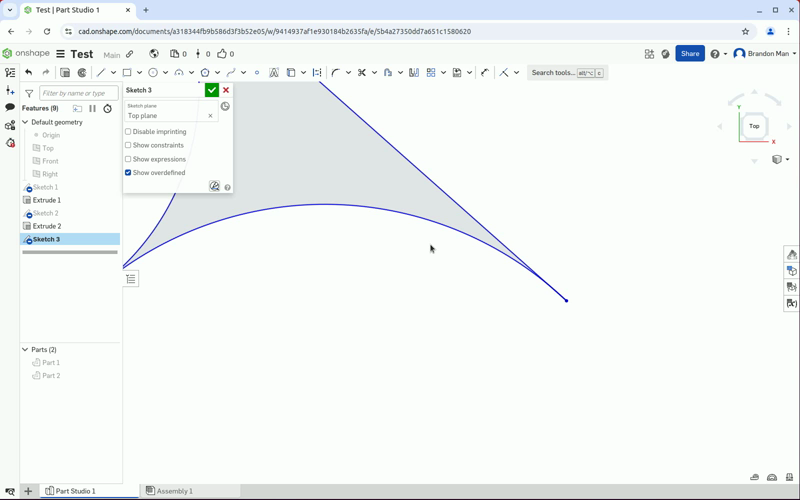
click(430, 244)
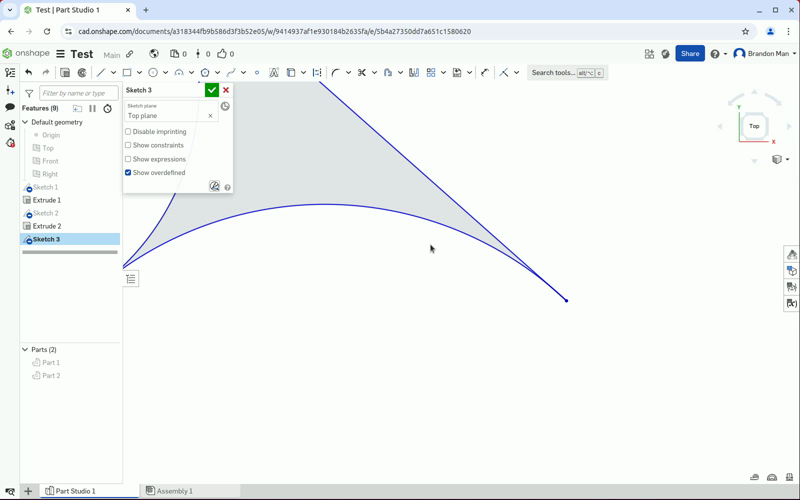
scroll(-6)
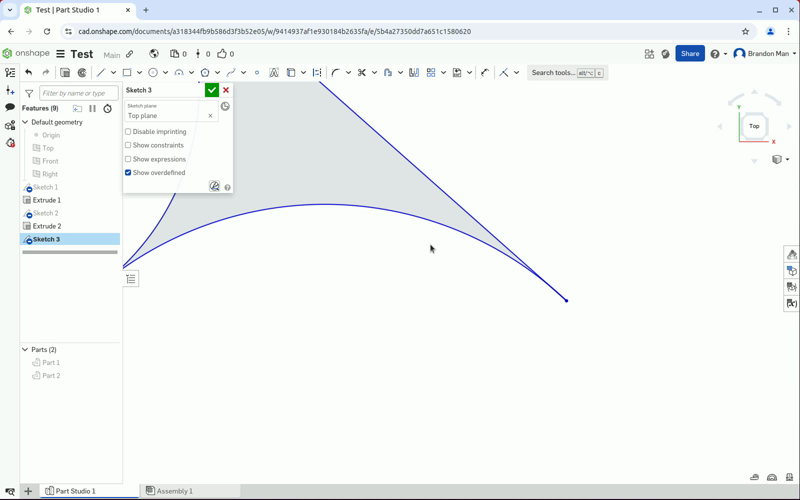
scroll(-6)
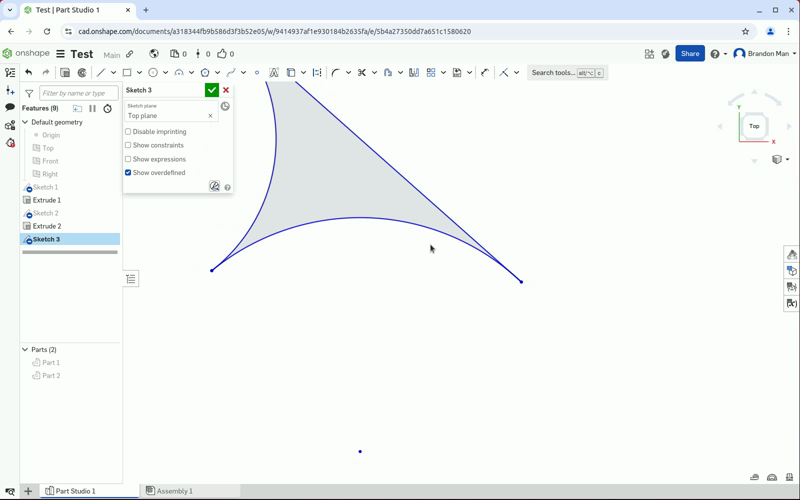
scroll(-6)
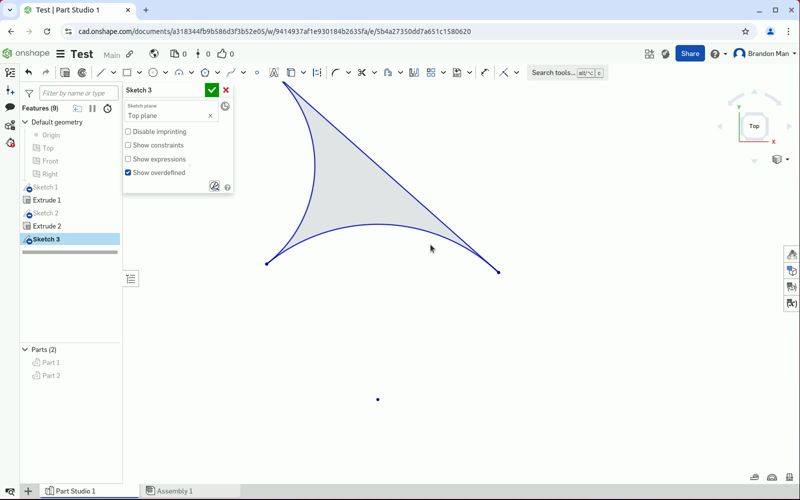
scroll(-6)
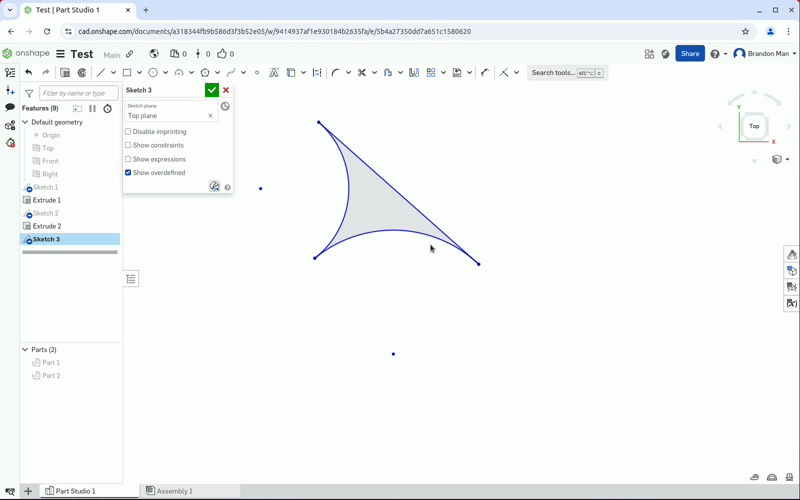
scroll(-6)
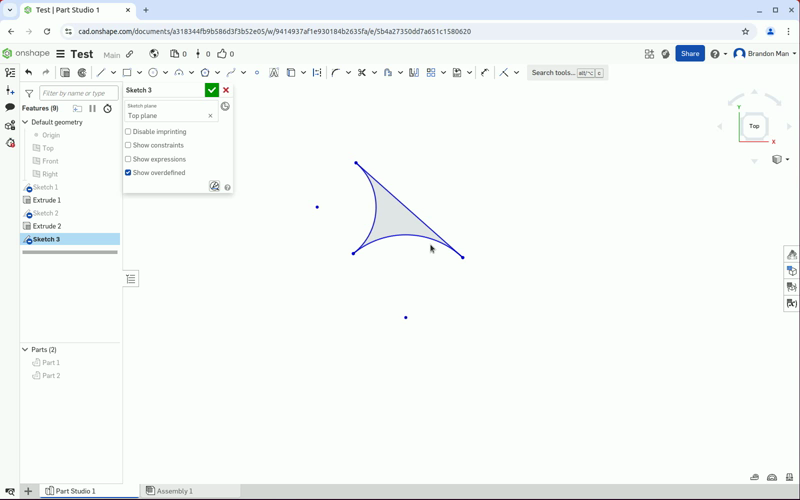
scroll(-6)
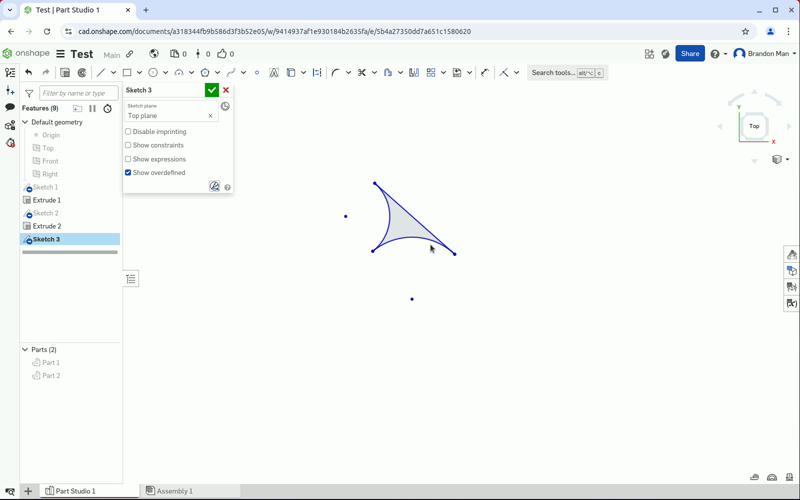
scroll(-6)
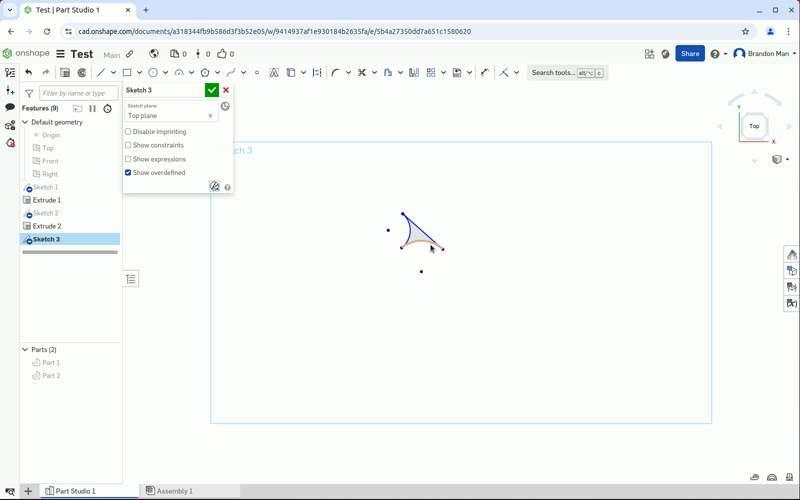
mouse_move(73, 352)
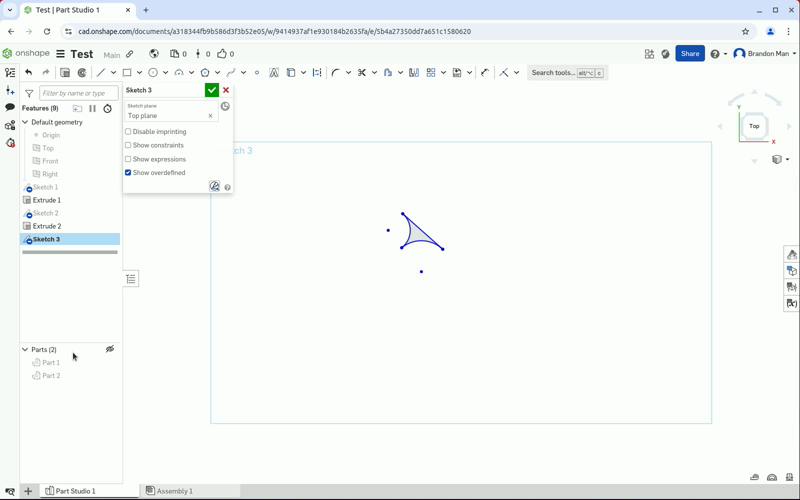
key(shift+y)
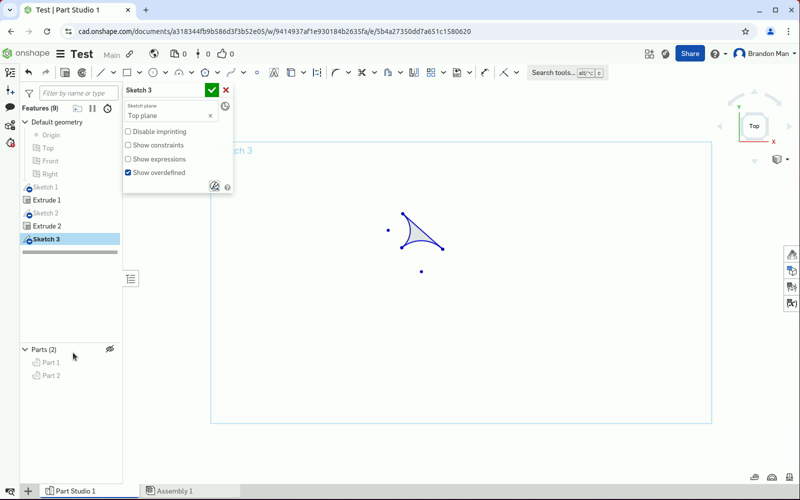
key(shift+e)
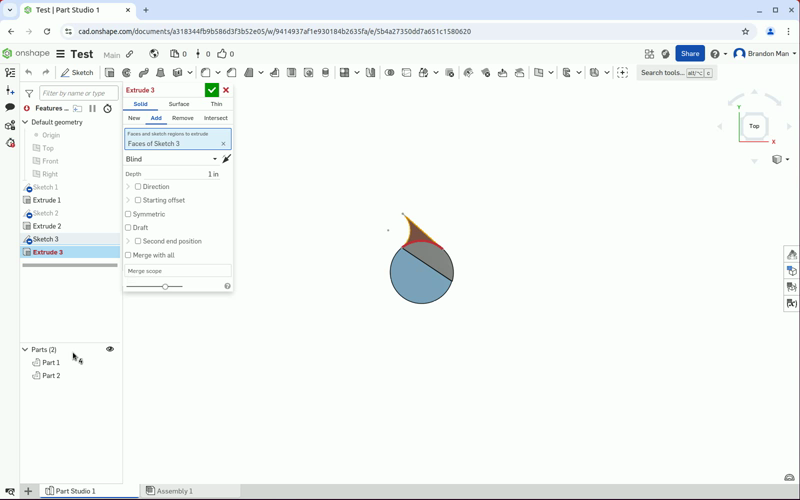
mouse_move(143, 106)
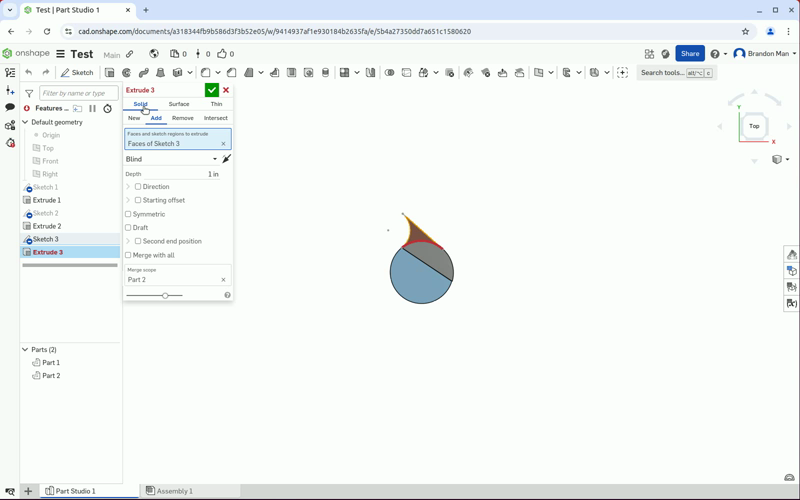
click(143, 106)
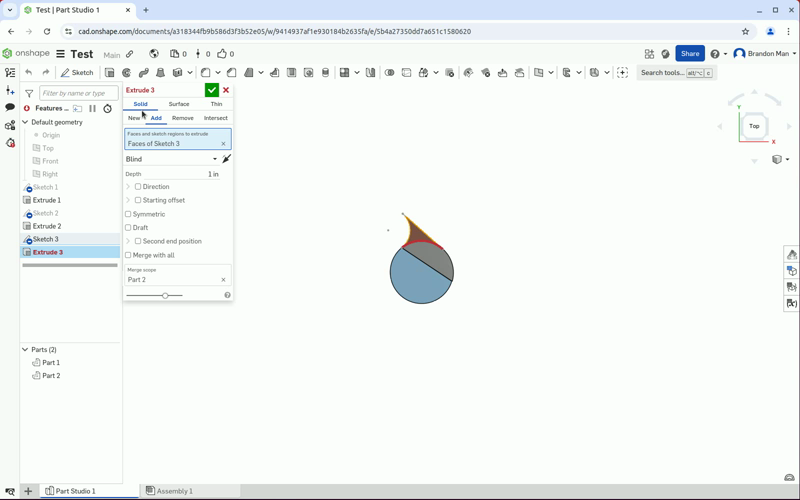
mouse_move(137, 120)
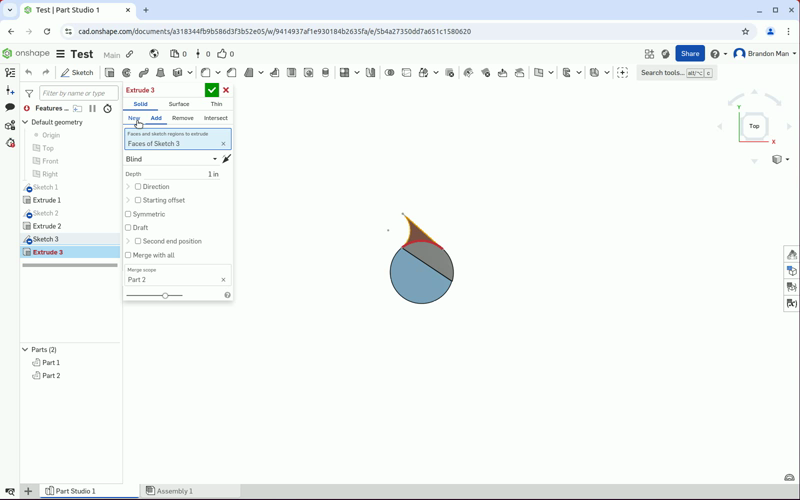
click(137, 120)
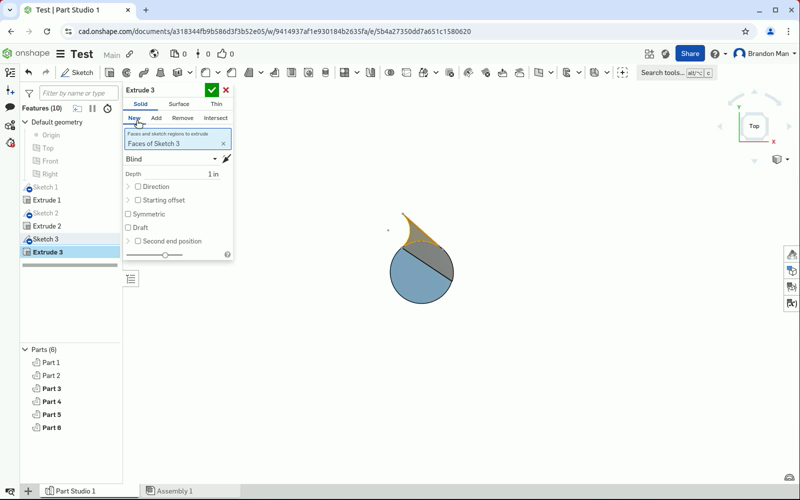
key(tab, 4)
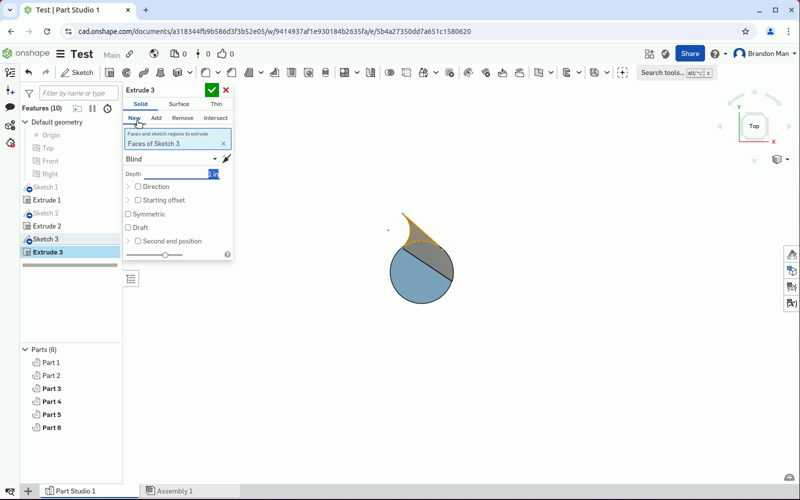
text(0.241)
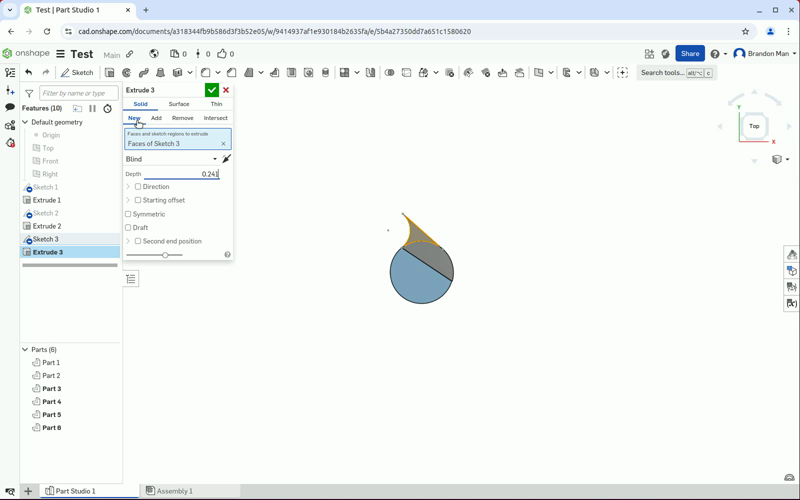
key(tab, 3)
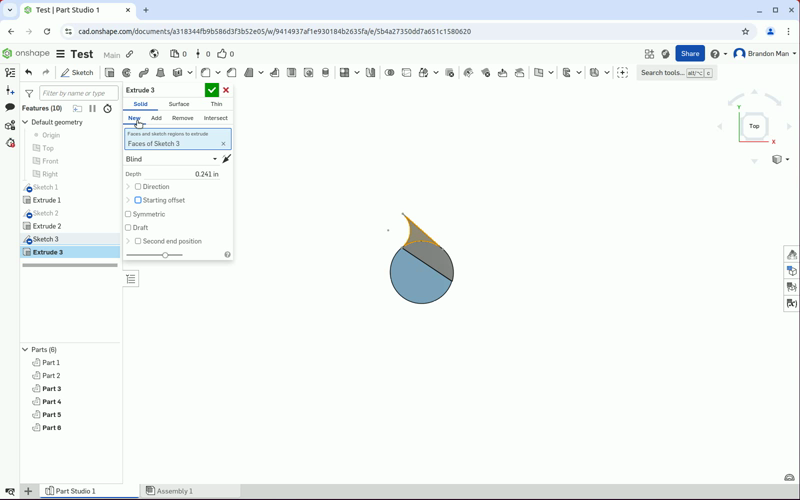
key(tab, 2)
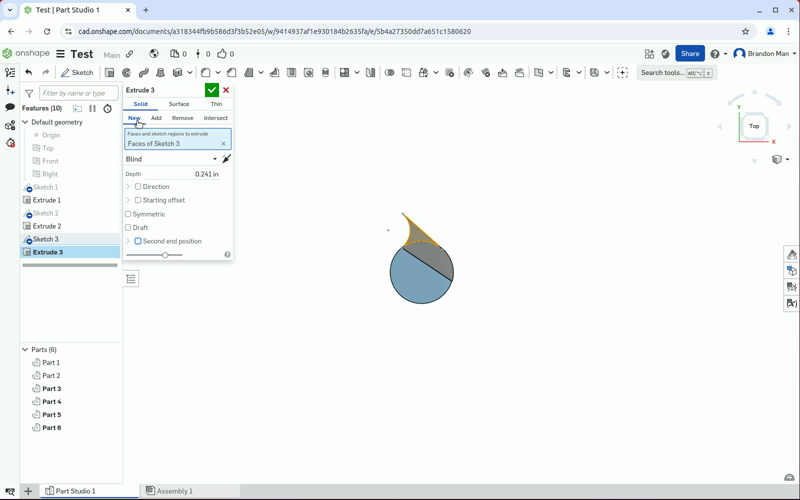
key(space)
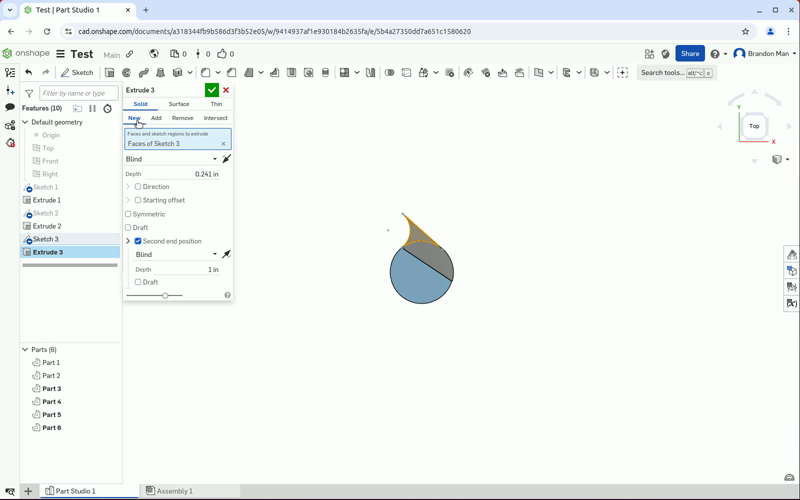
key(tab, 3)
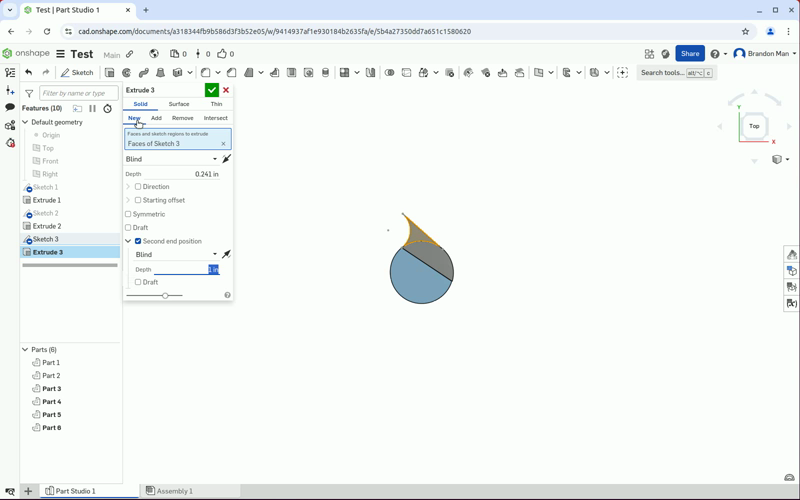
text(0.241)
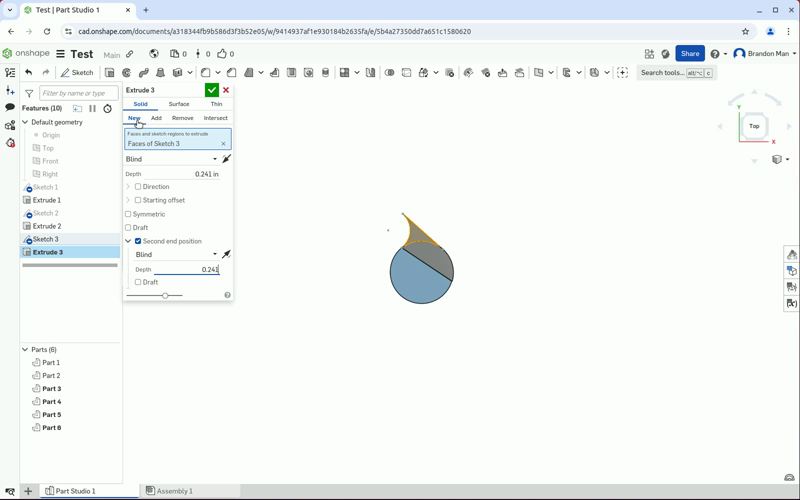
key(enter)
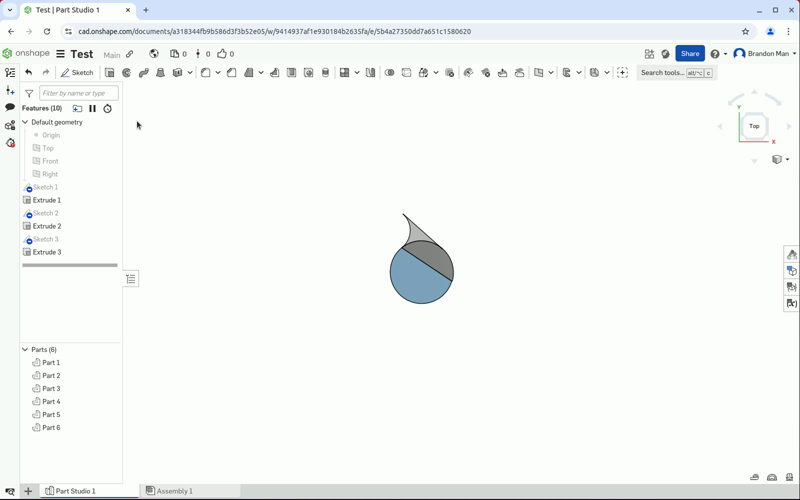
key(shift+h)
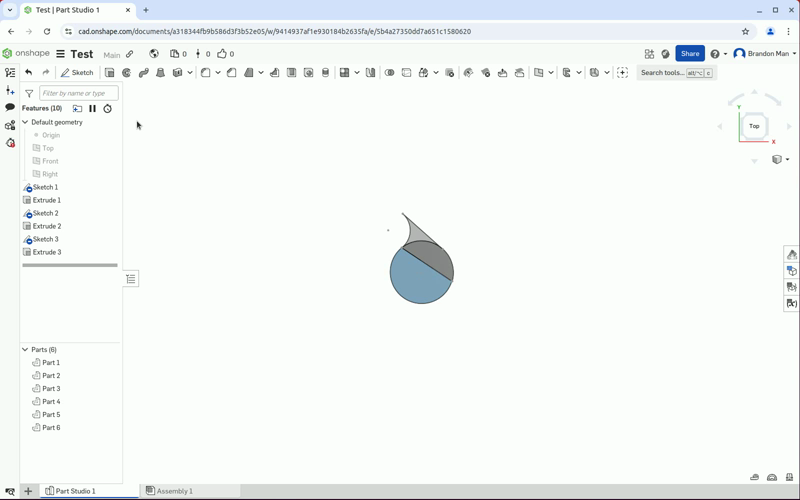
key(shift+h)
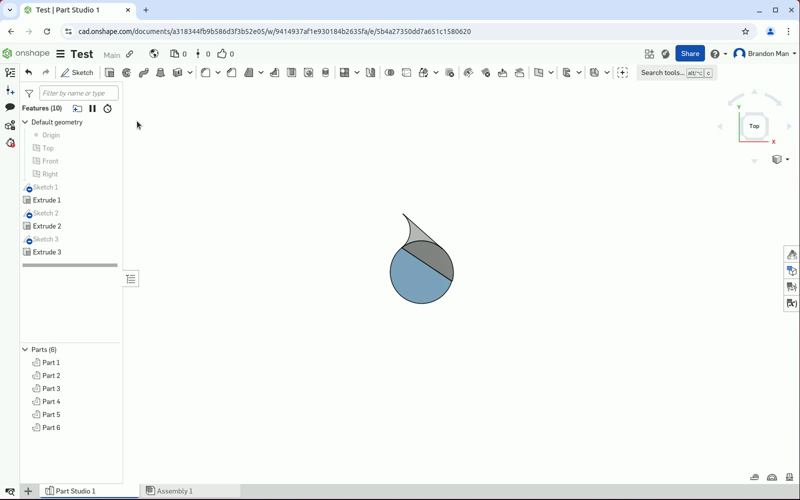
mouse_move(73, 189)
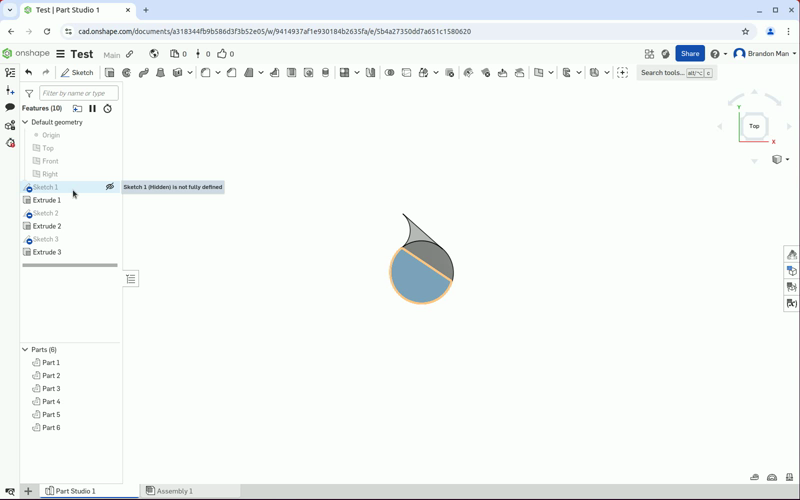
click(73, 189)
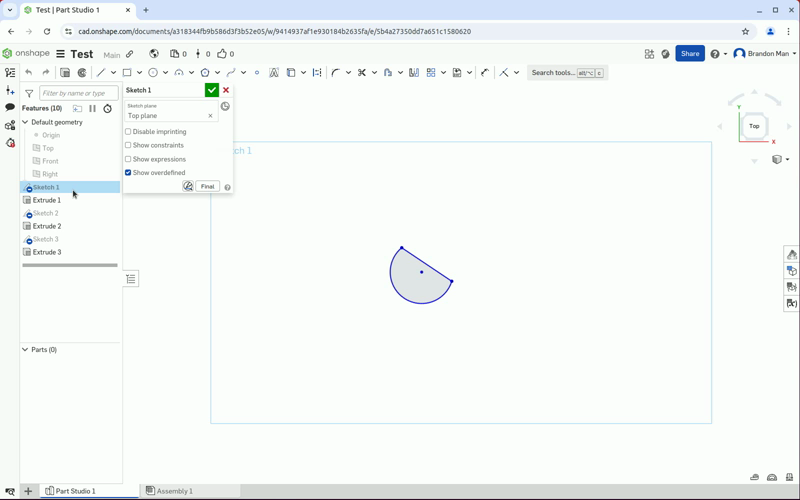
mouse_move(229, 92)
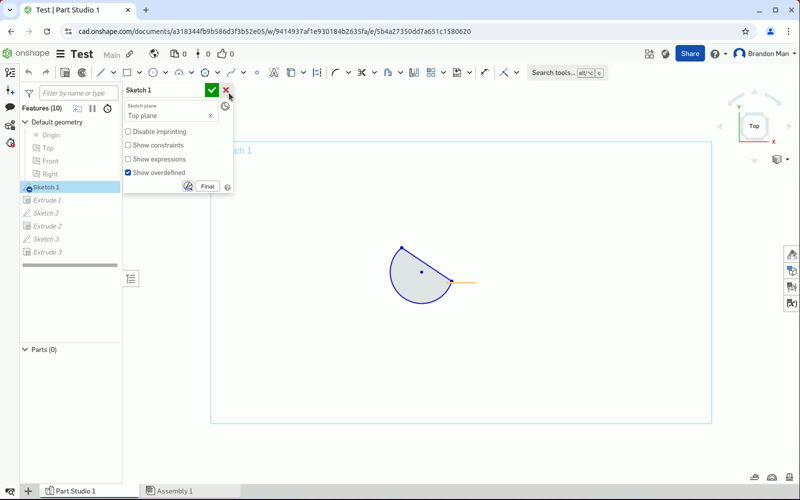
click(229, 92)
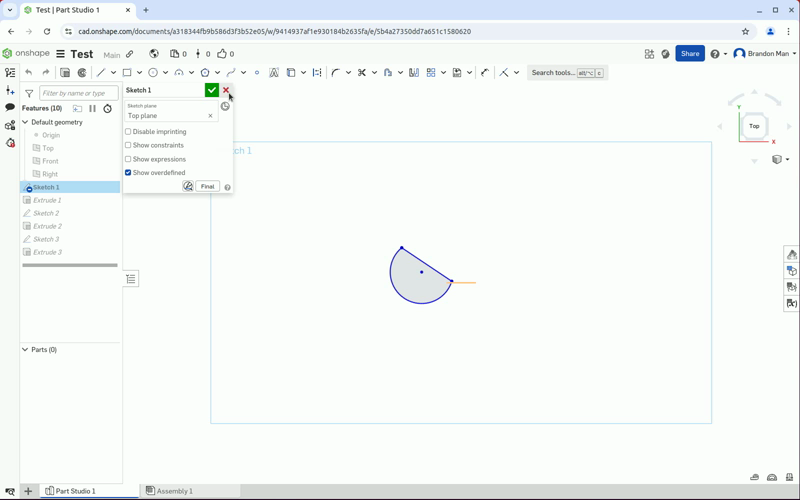
key(shift+s)
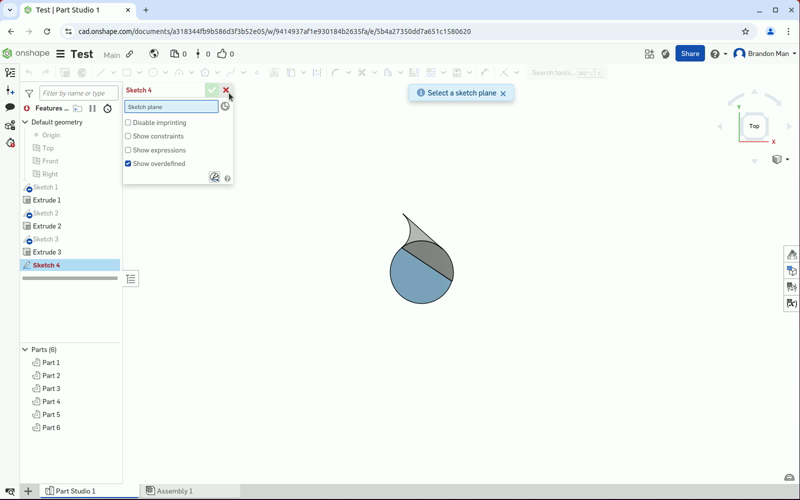
mouse_move(73, 150)
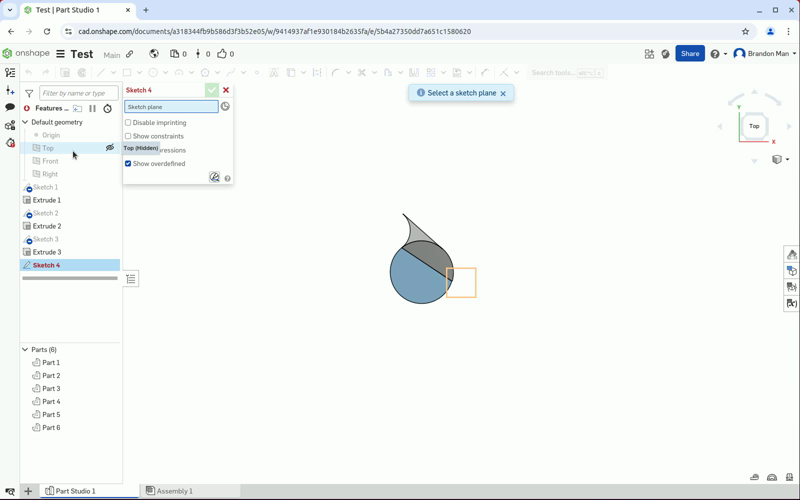
click(73, 150)
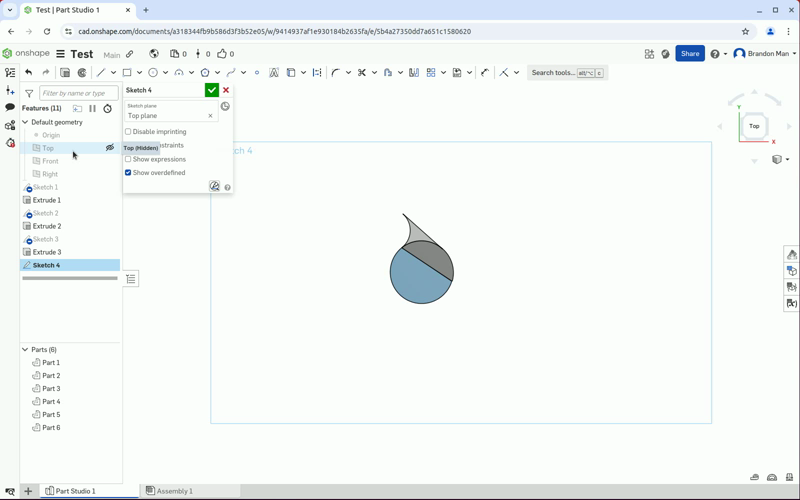
mouse_move(73, 352)
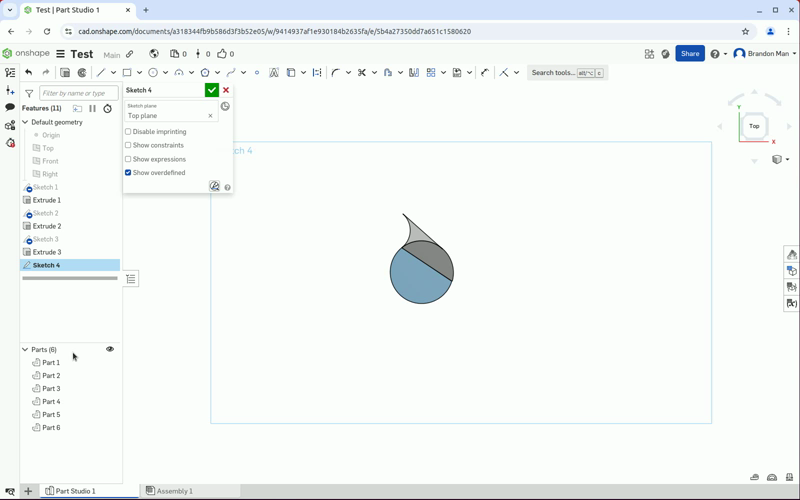
key(y)
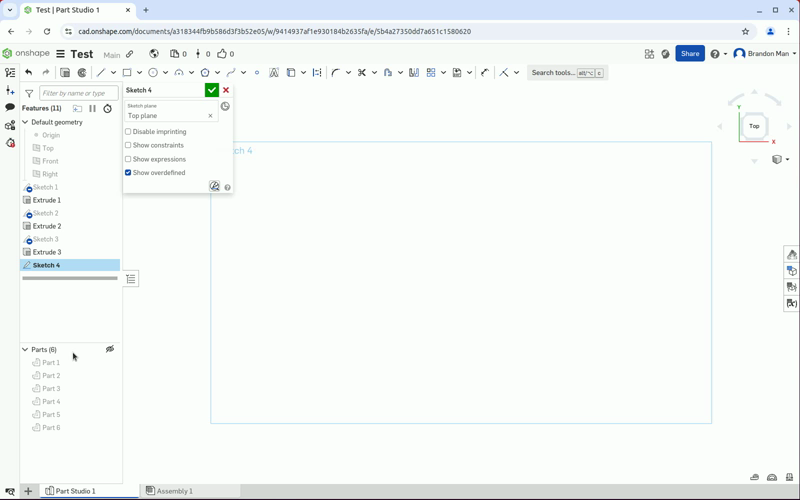
key(a)
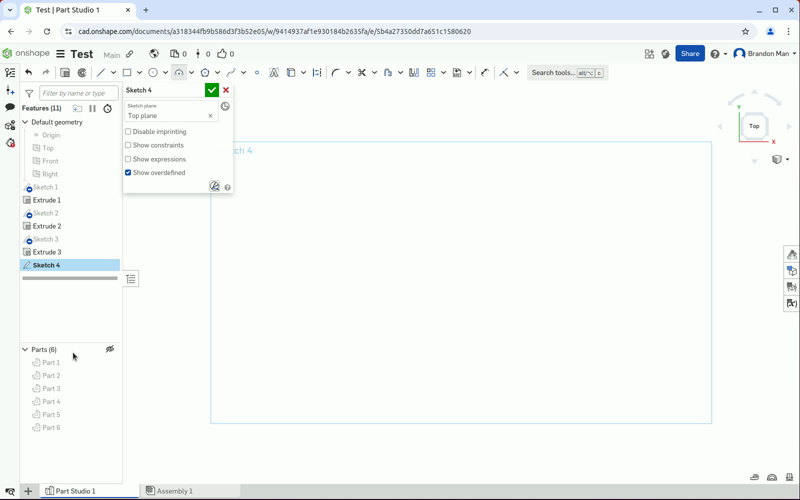
key_down(shift)
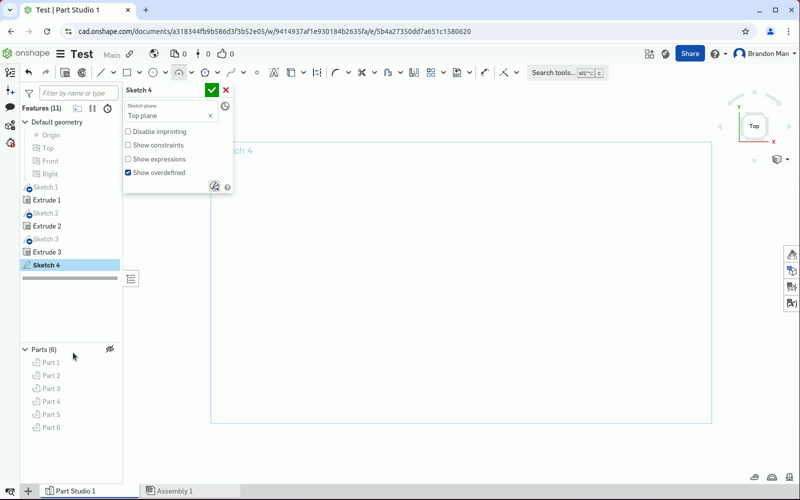
mouse_move(441, 250)
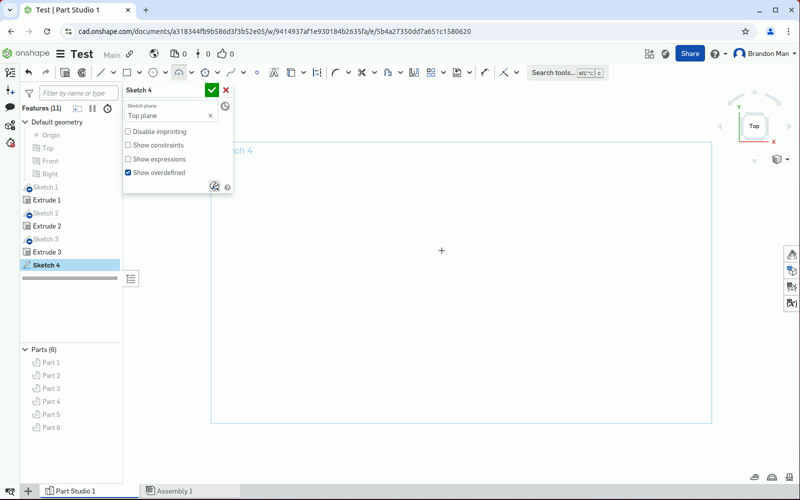
click(441, 250)
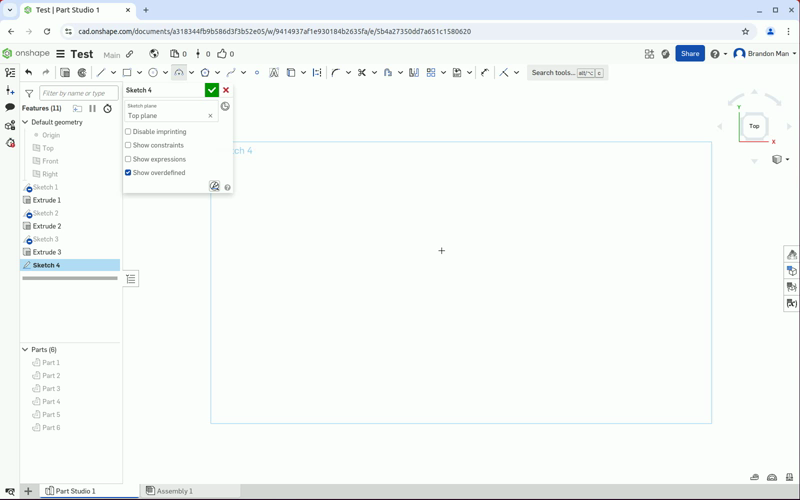
key_up(shift)
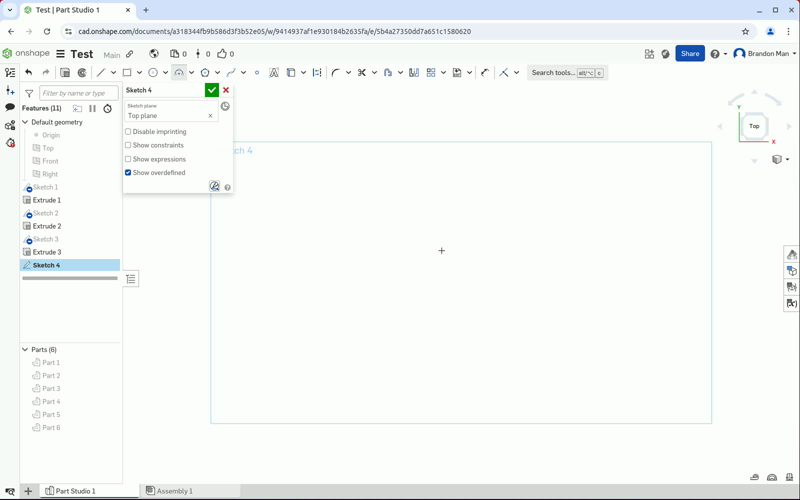
key_down(shift)
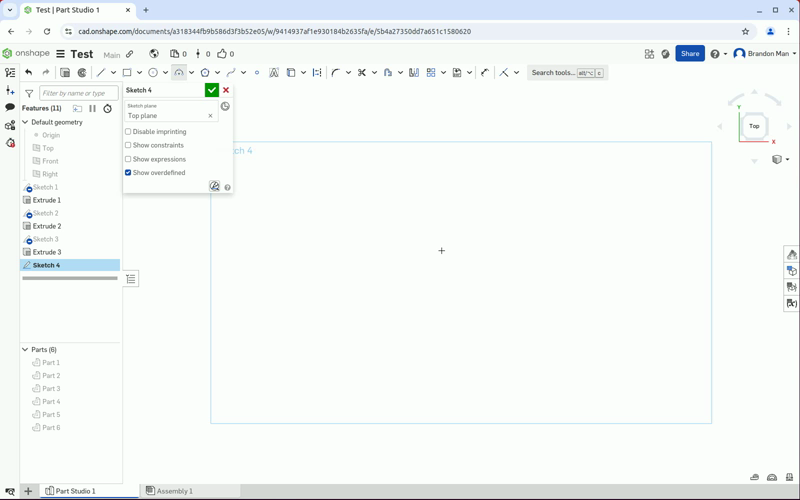
mouse_move(451, 282)
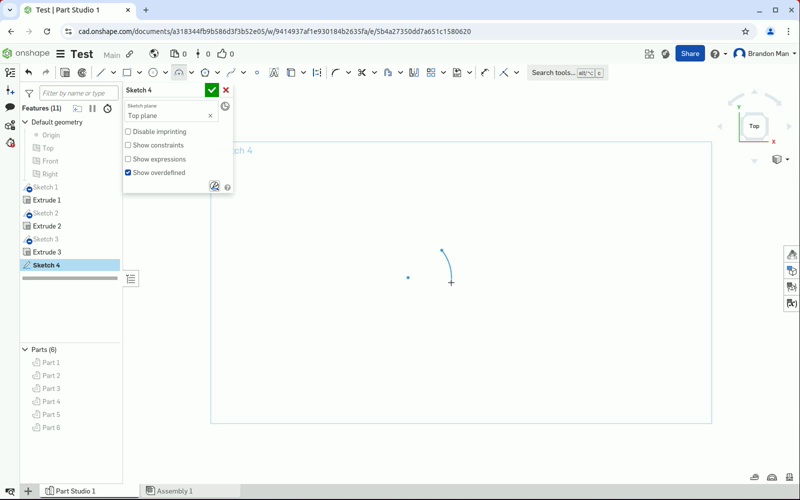
click(451, 282)
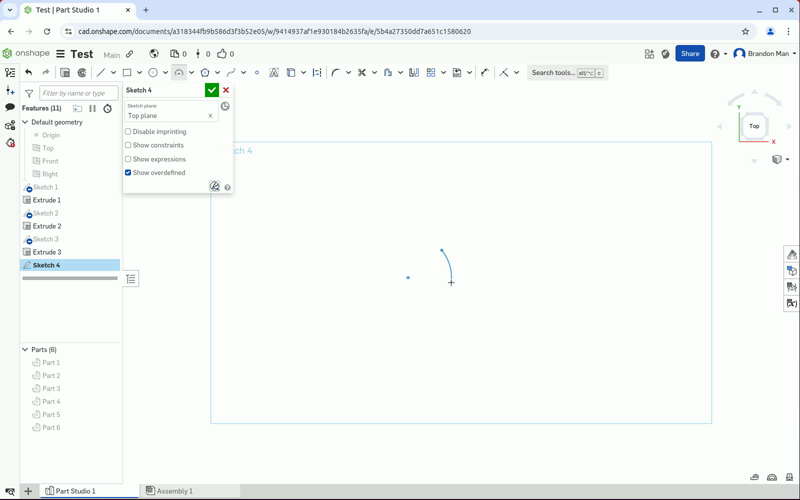
mouse_move(451, 264)
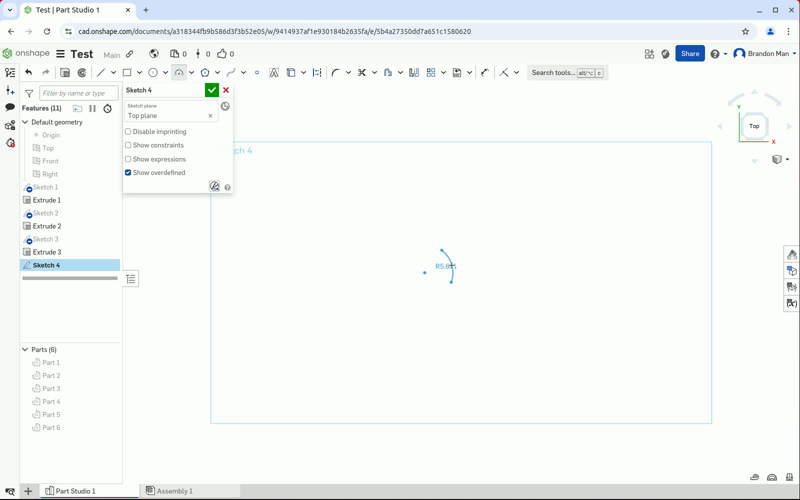
click(451, 264)
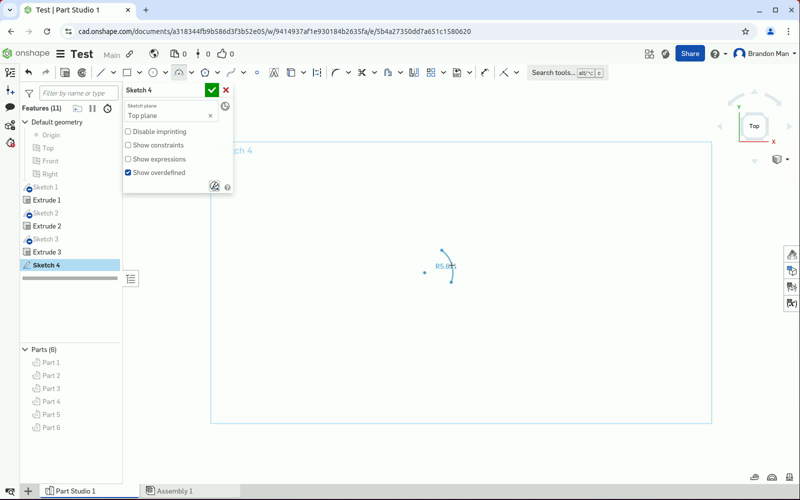
key_up(shift)
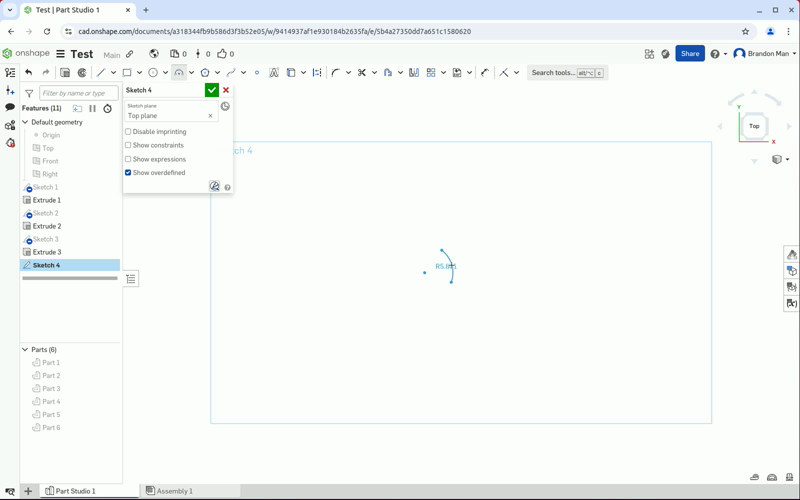
key(esc)
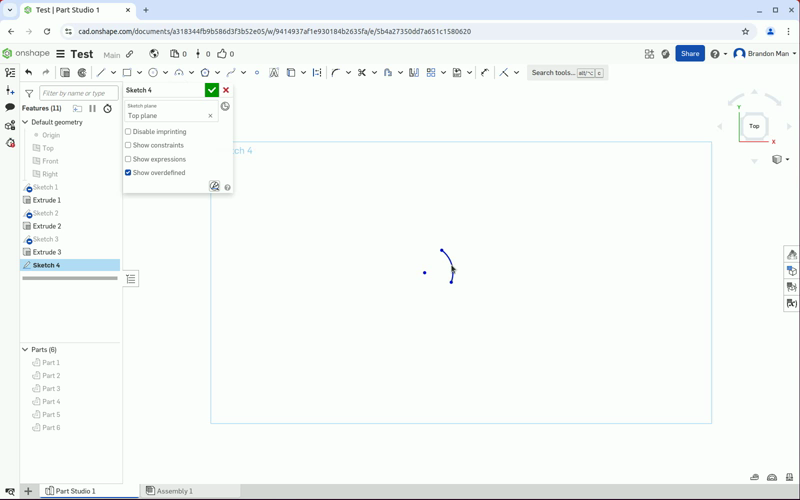
key(l)
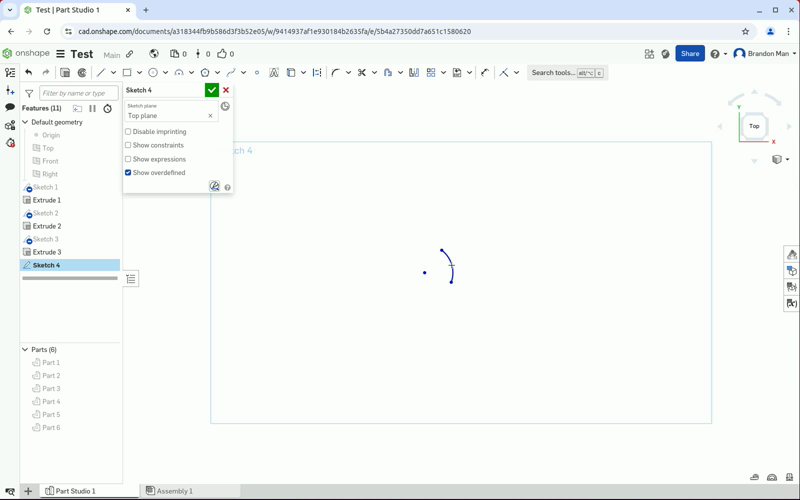
mouse_move(451, 282)
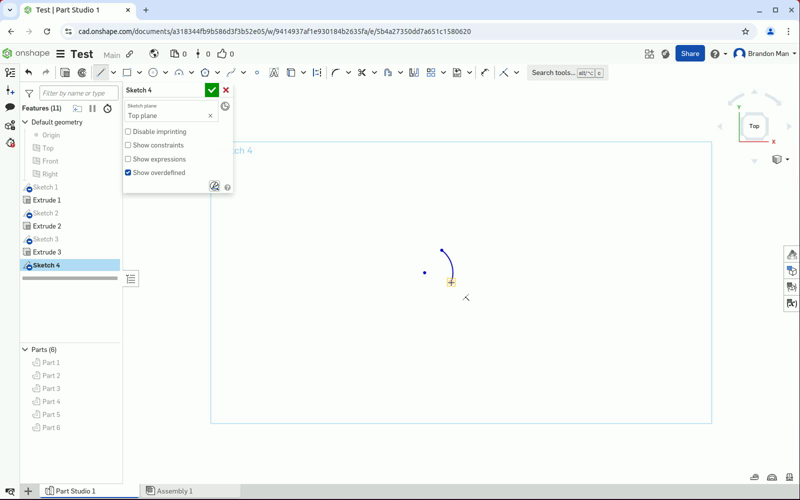
click(451, 282)
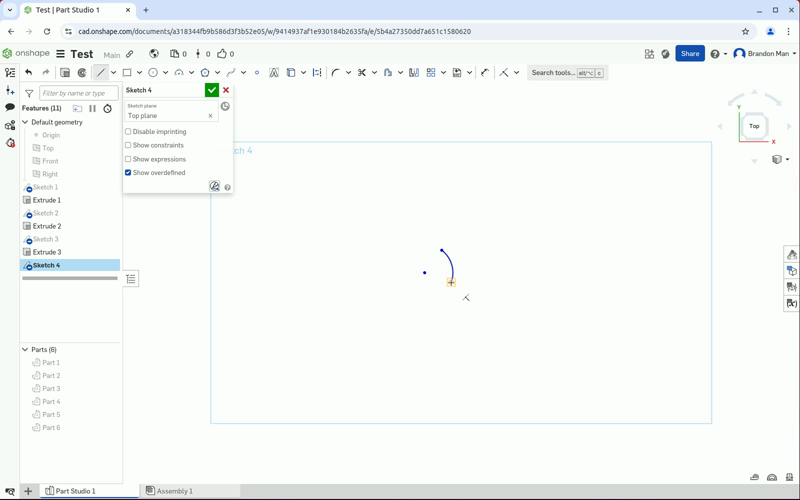
key_down(shift)
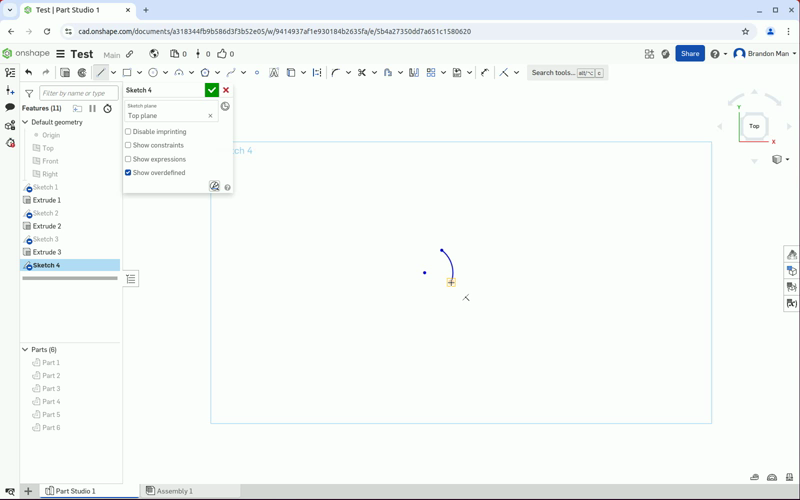
mouse_move(481, 282)
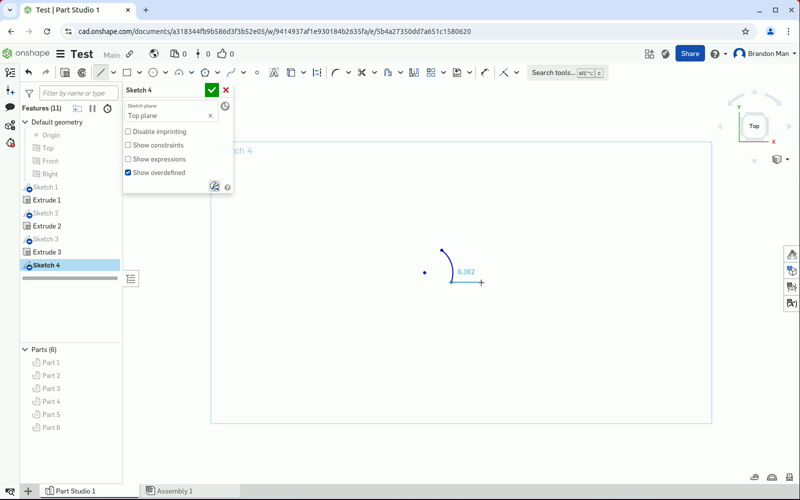
mouse_move(489, 306)
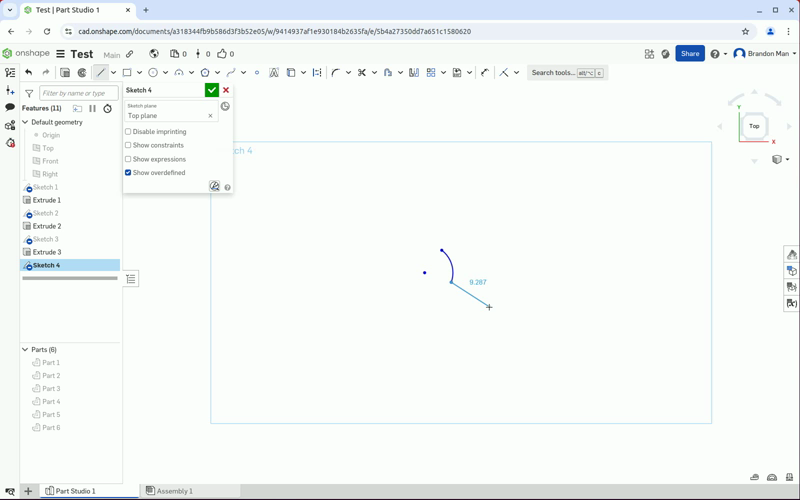
click(489, 306)
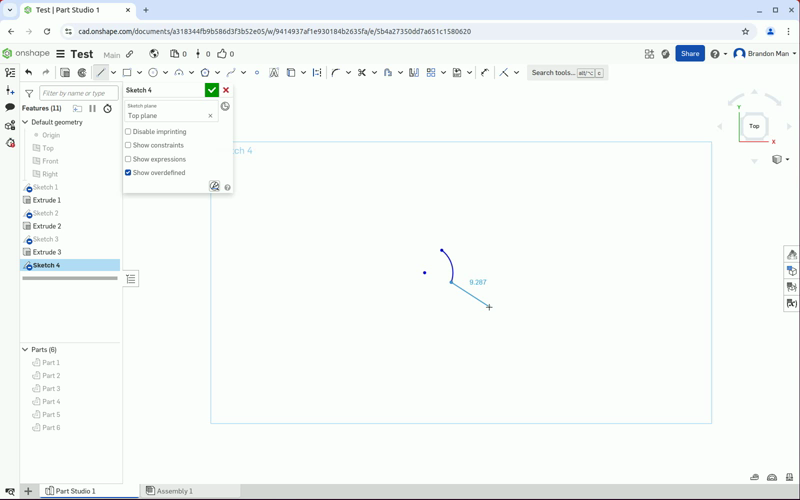
key_up(shift)
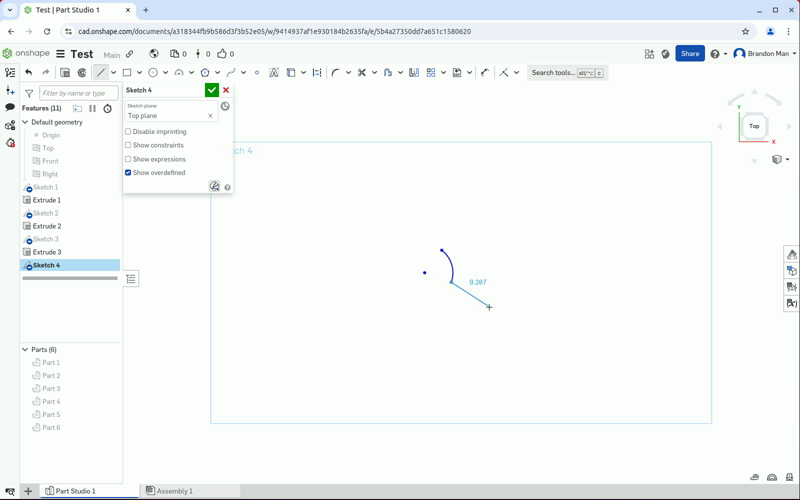
key(esc)
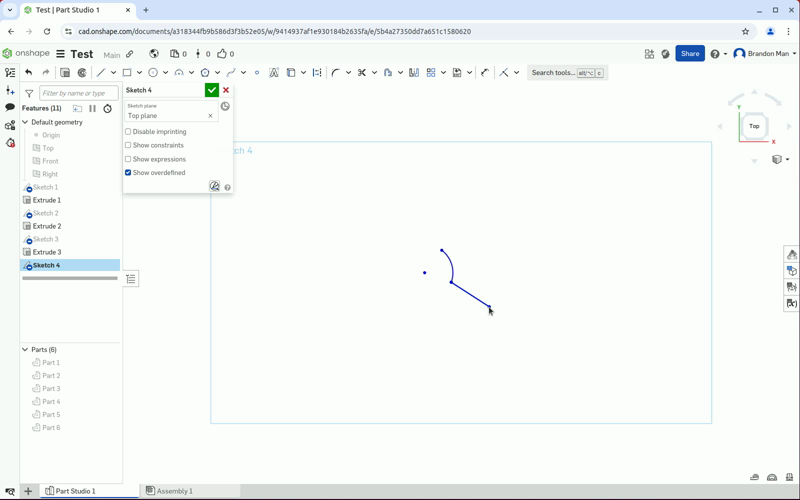
key(a)
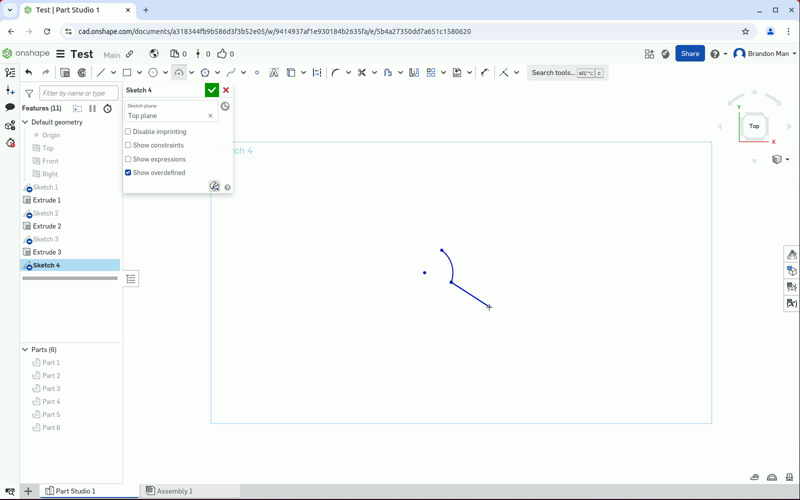
mouse_move(489, 306)
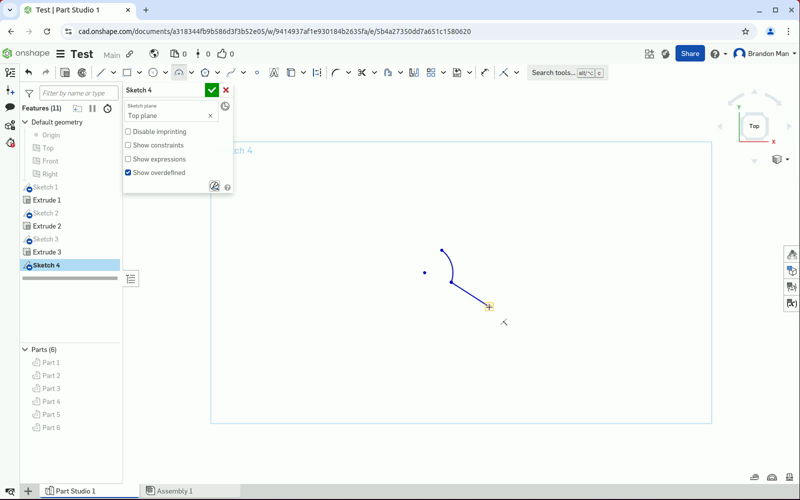
click(489, 306)
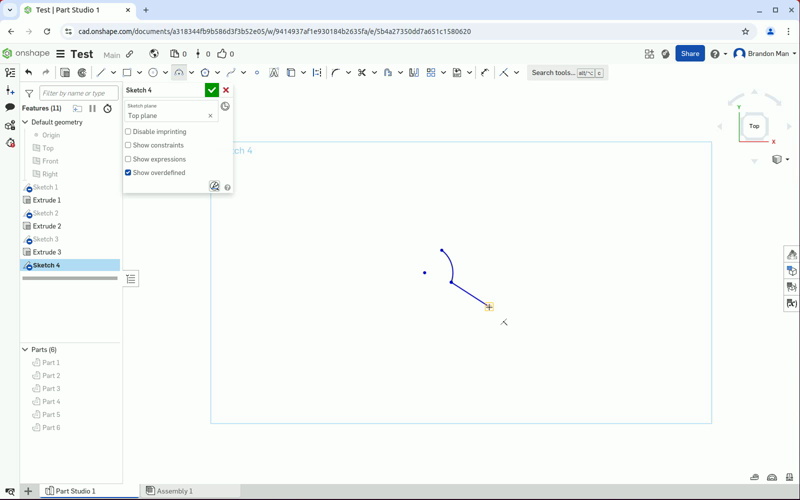
key_down(shift)
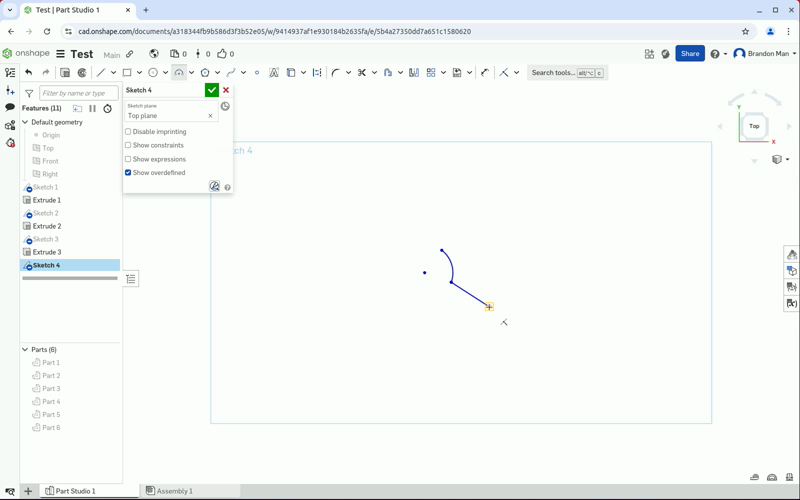
mouse_move(515, 338)
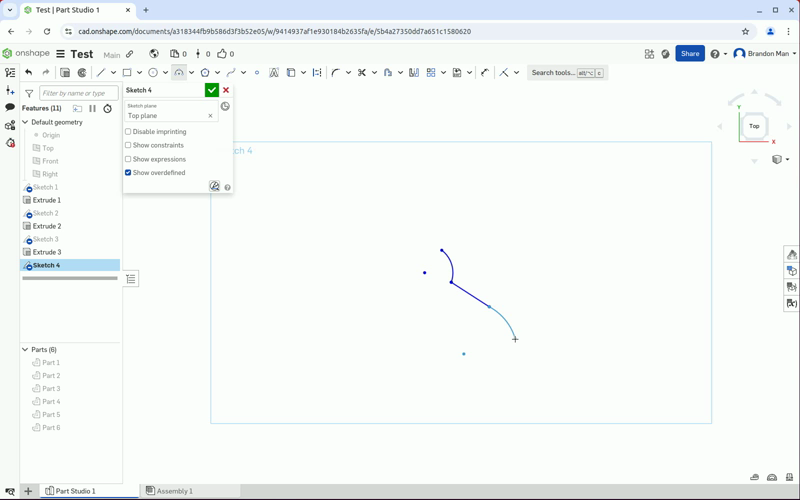
click(515, 338)
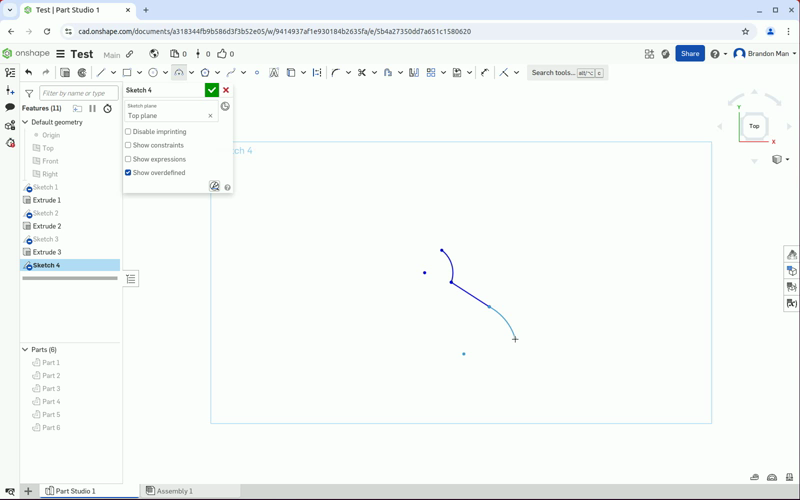
mouse_move(504, 320)
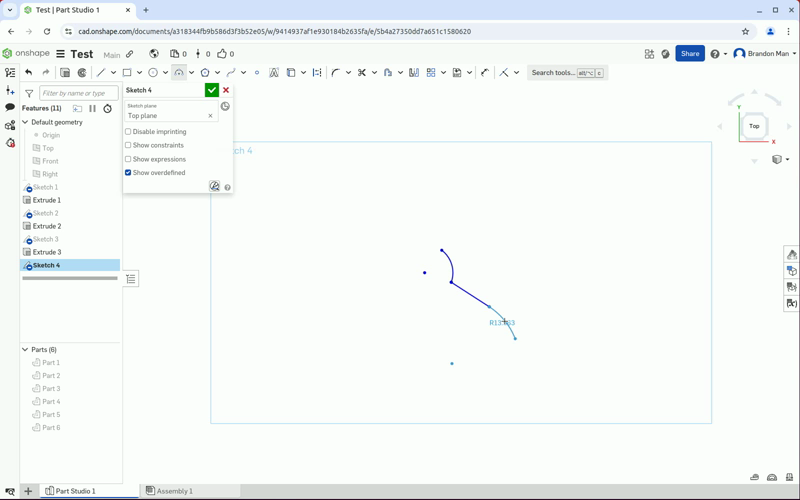
click(504, 320)
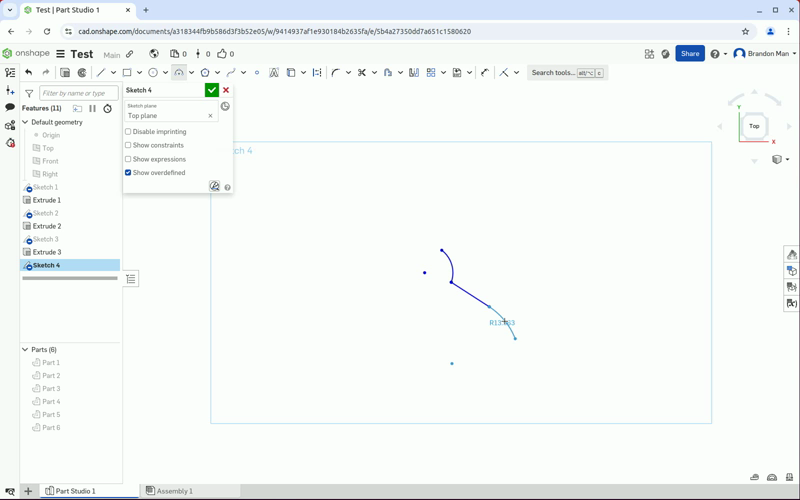
key_up(shift)
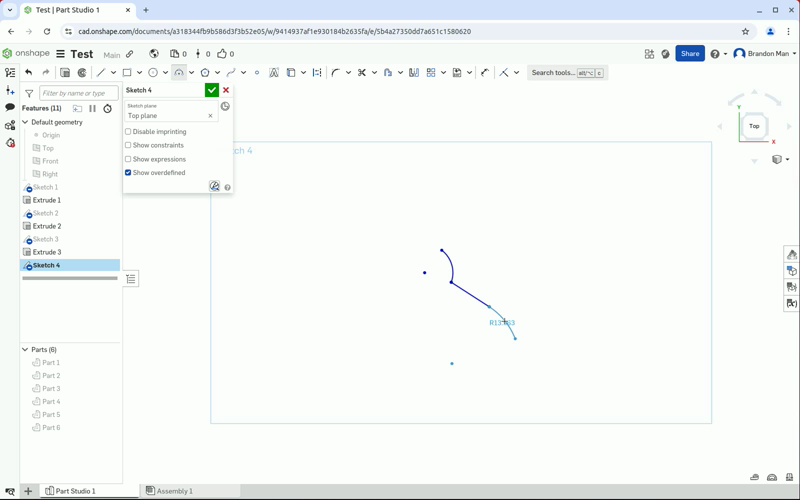
key(esc)
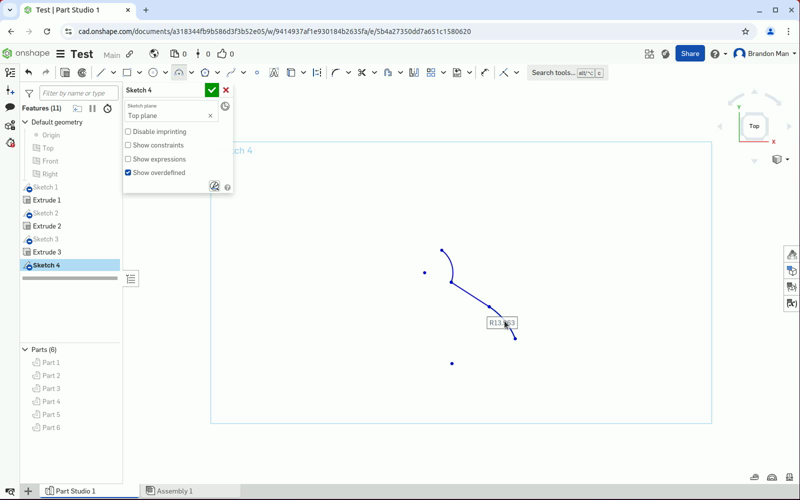
key(l)
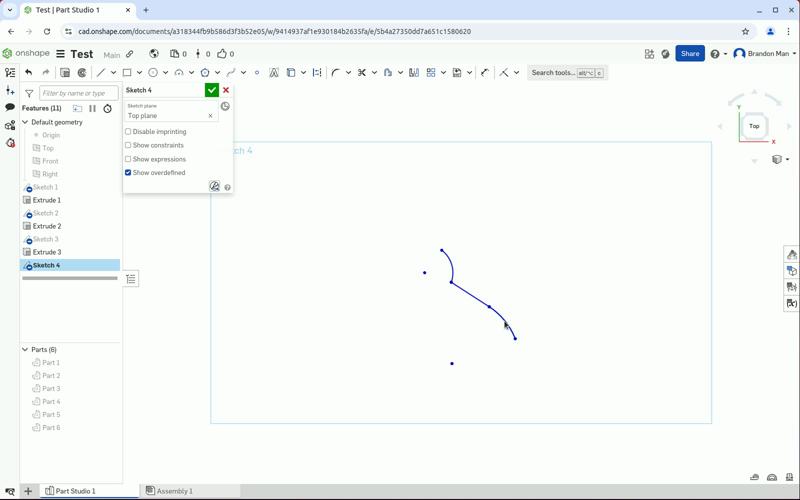
mouse_move(515, 338)
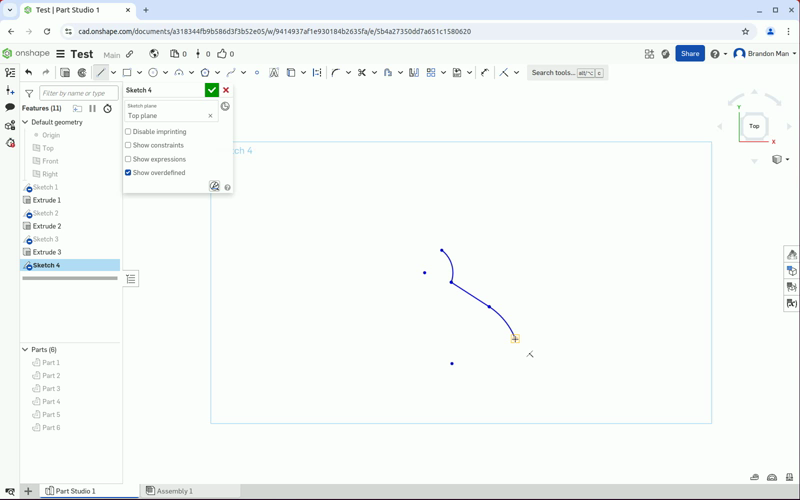
click(515, 338)
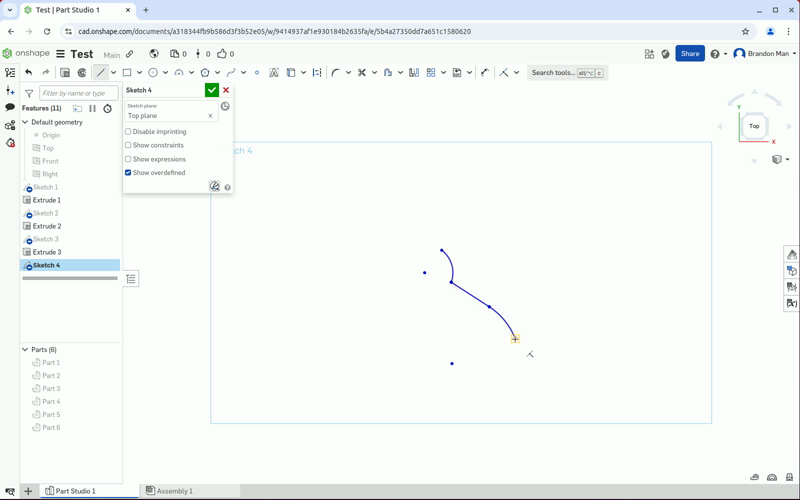
key_down(shift)
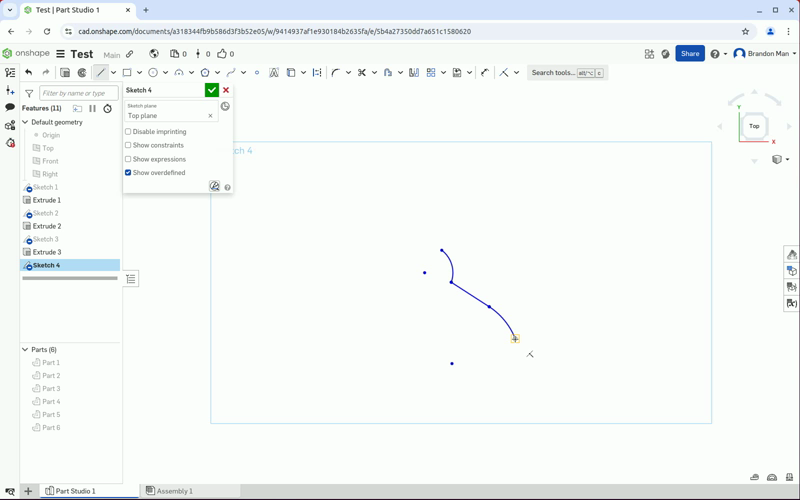
mouse_move(545, 338)
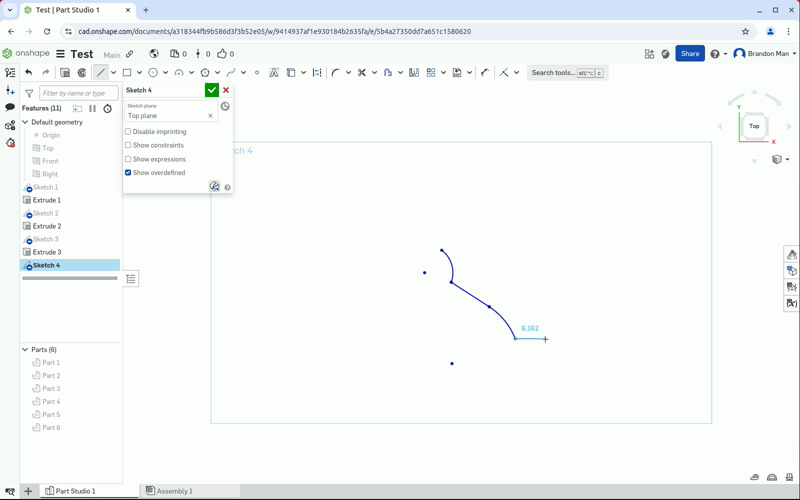
mouse_move(539, 390)
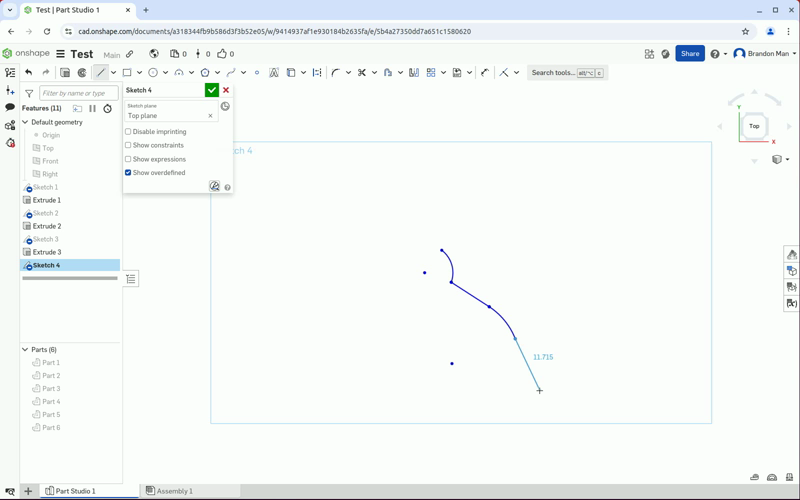
click(539, 390)
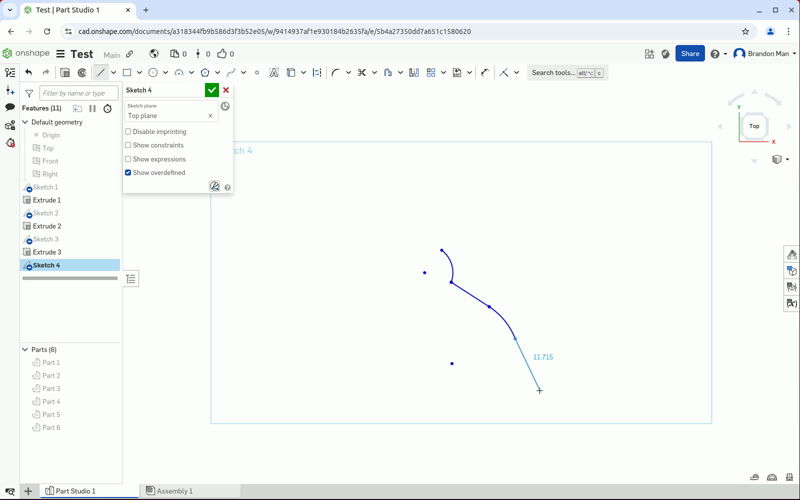
key_up(shift)
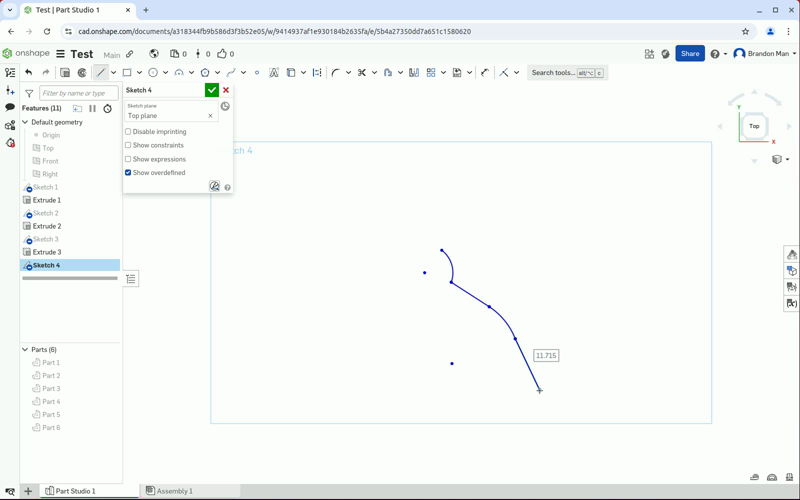
key_down(shift)
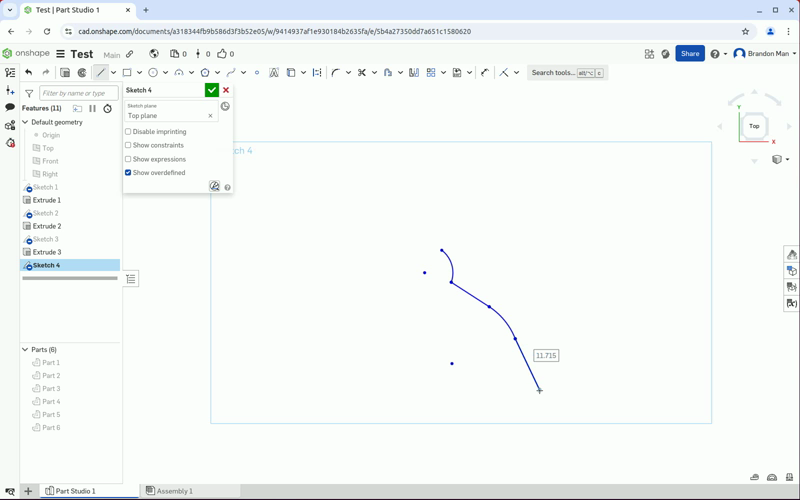
mouse_move(569, 390)
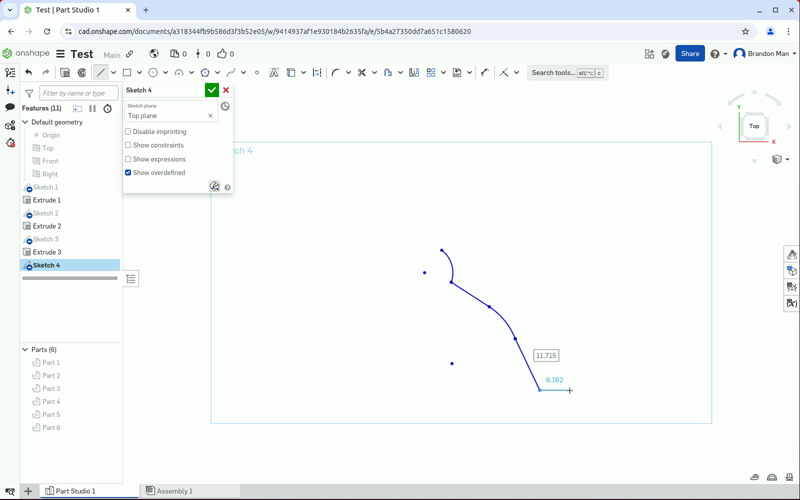
mouse_move(552, 395)
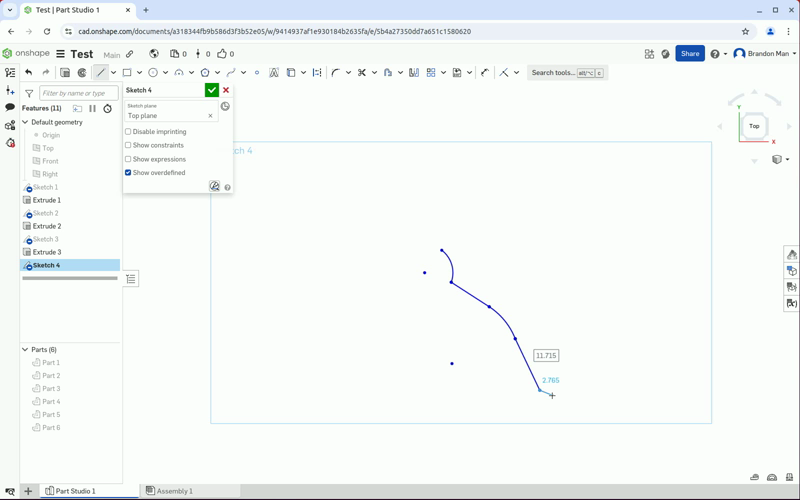
click(552, 395)
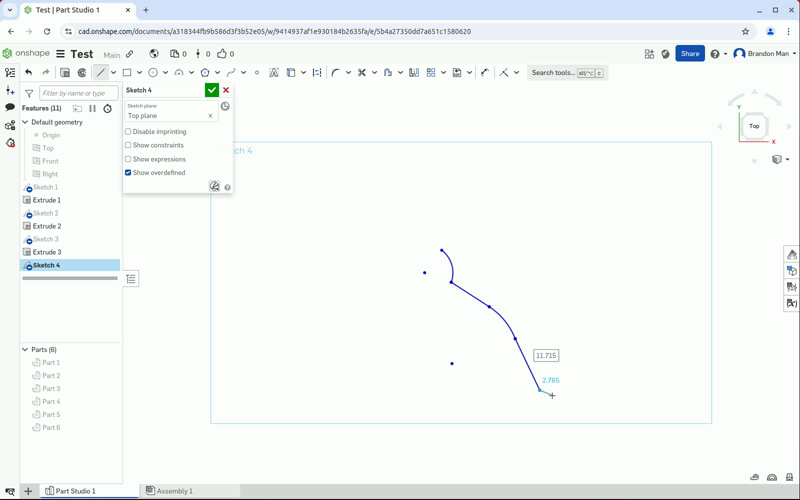
key_up(shift)
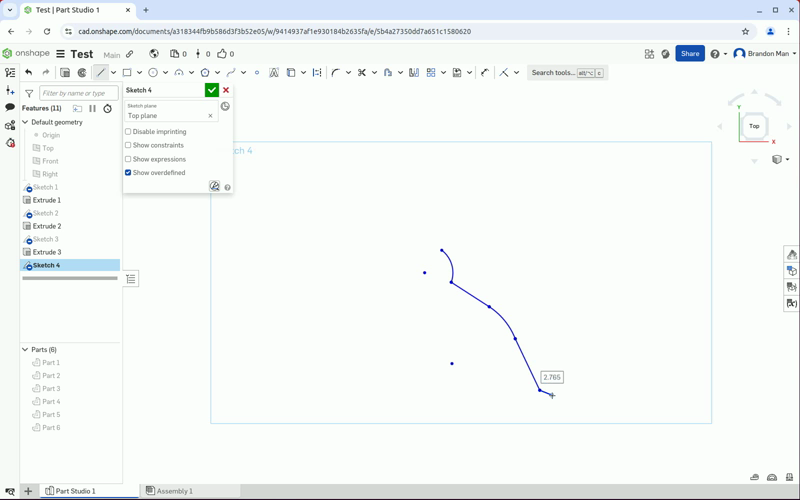
key_down(shift)
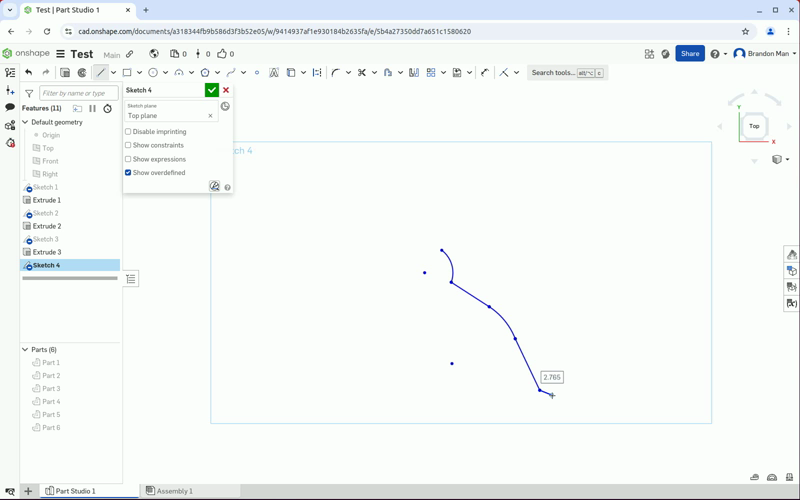
mouse_move(515, 315)
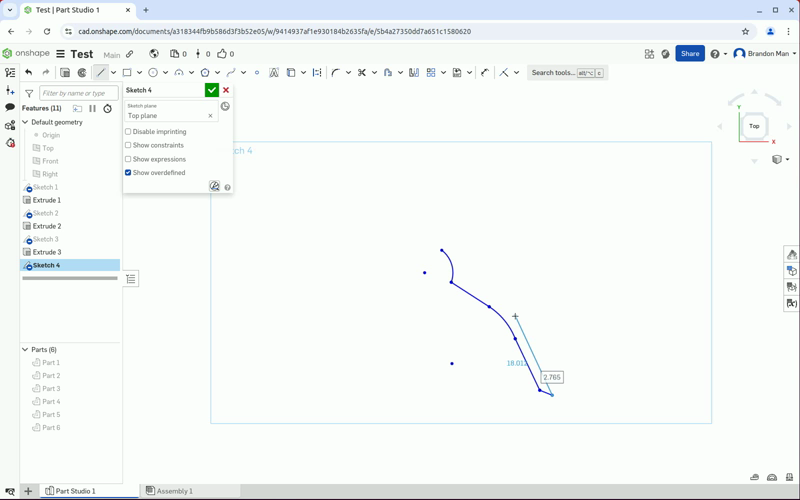
click(515, 315)
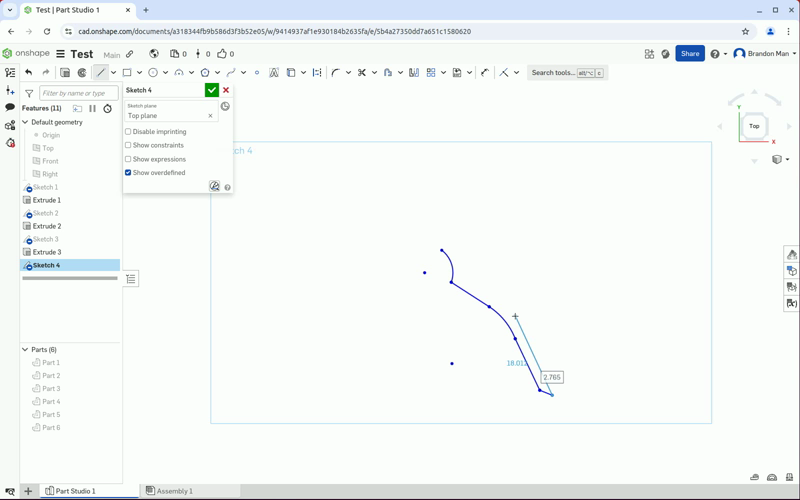
key_up(shift)
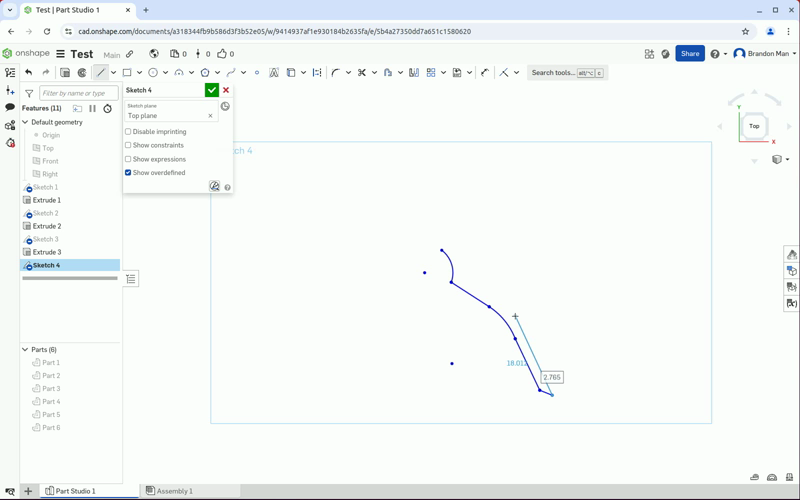
key_down(shift)
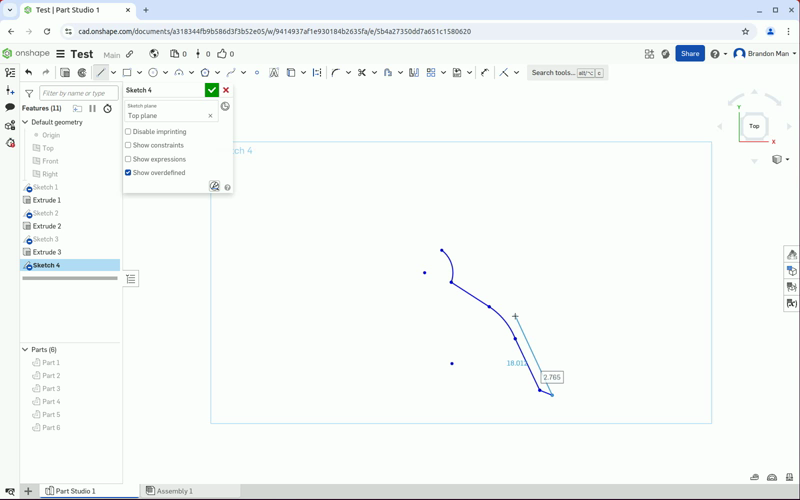
mouse_move(441, 250)
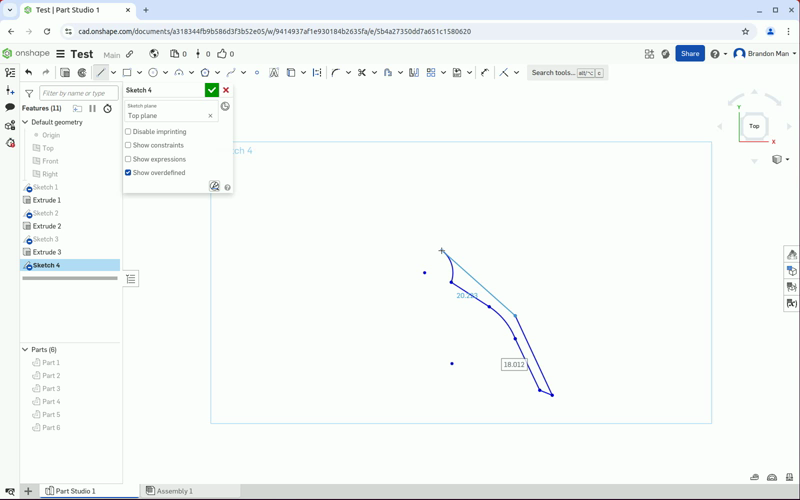
key_up(shift)
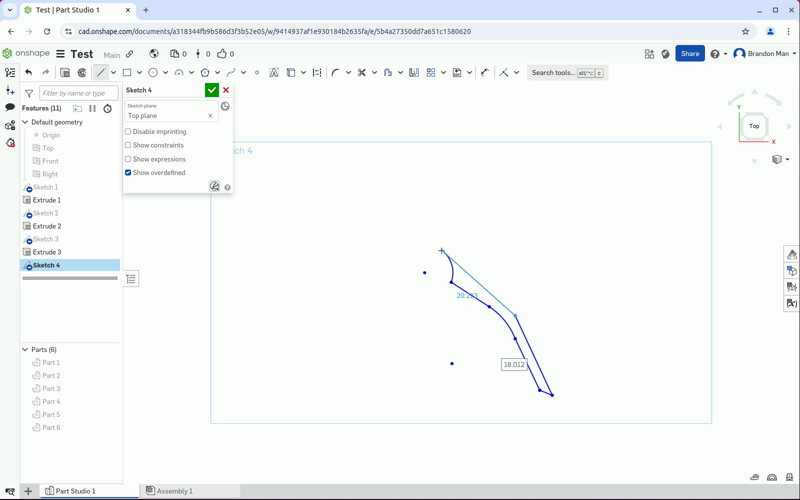
click(441, 250)
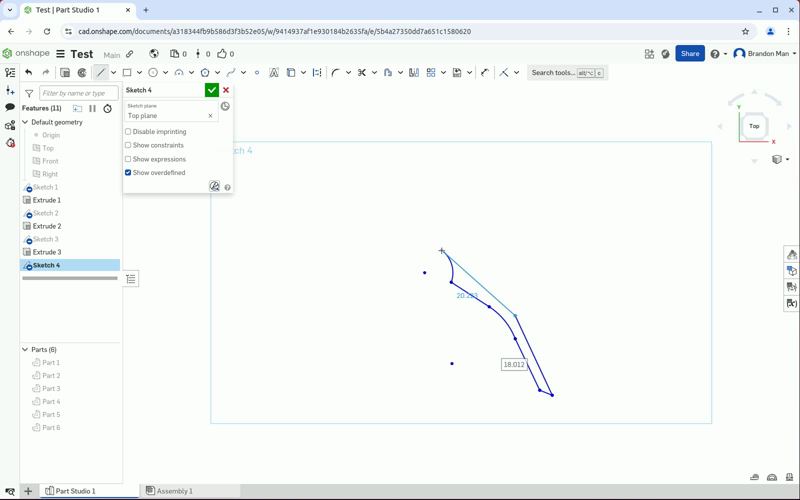
key(esc)
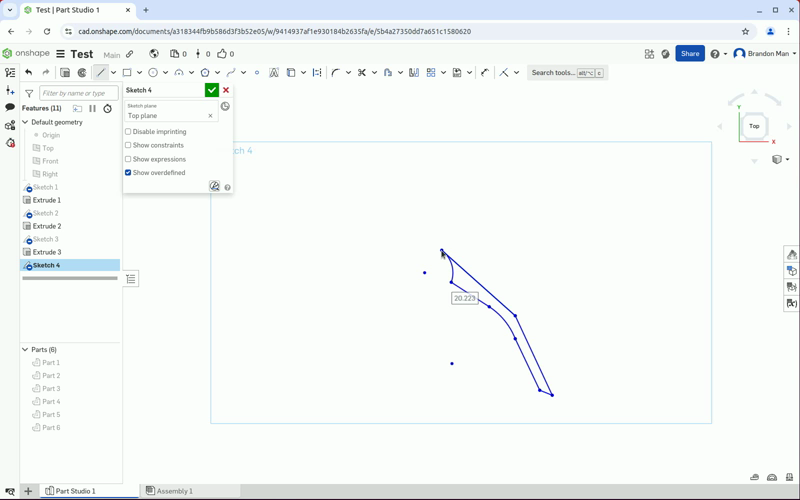
mouse_move(453, 271)
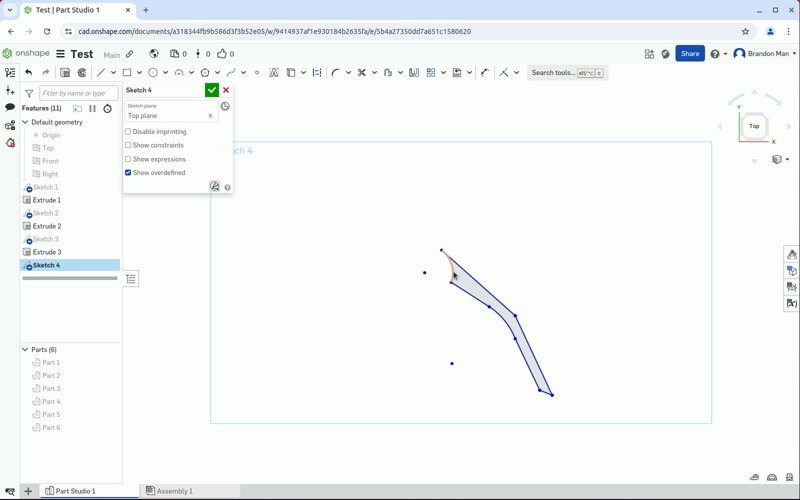
click(453, 271)
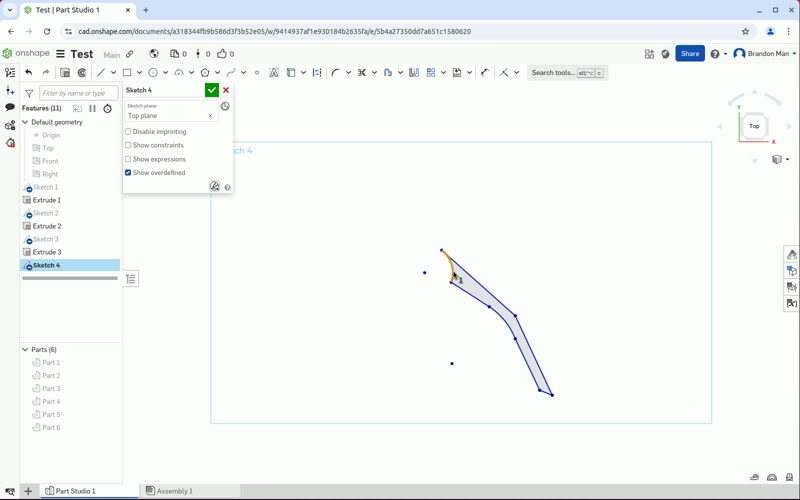
mouse_move(73, 352)
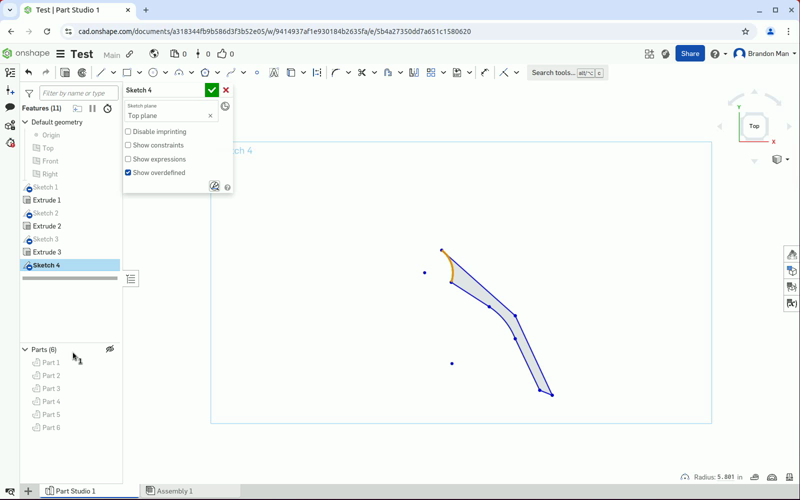
key(shift+y)
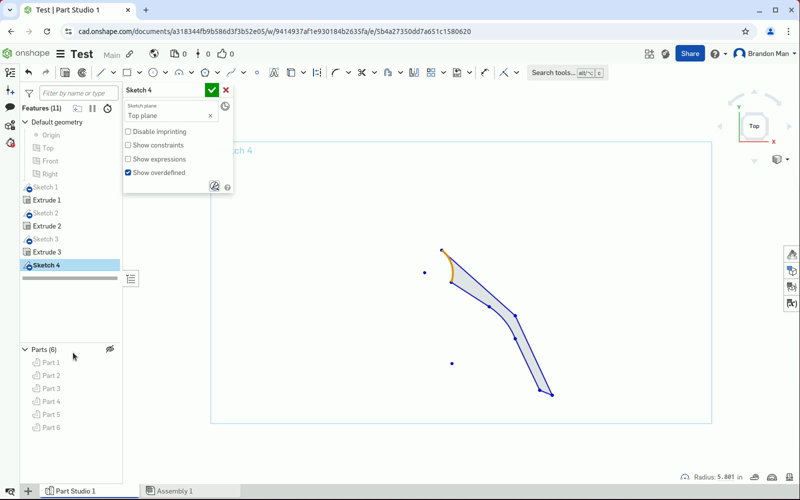
key(shift+e)
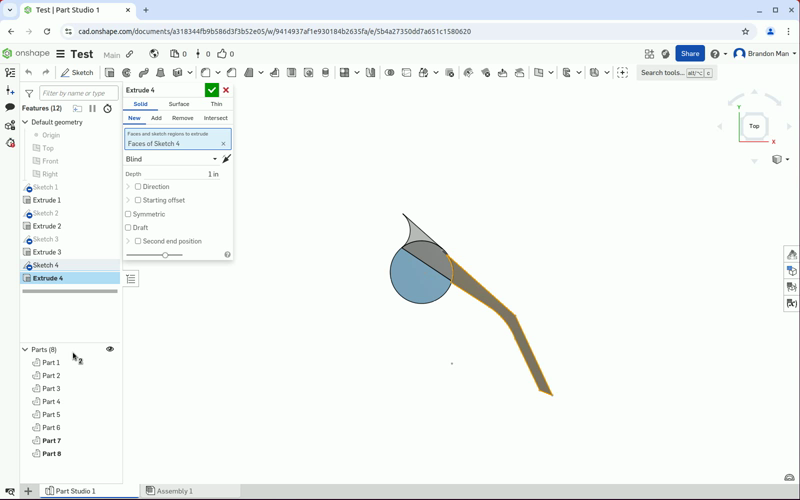
mouse_move(143, 106)
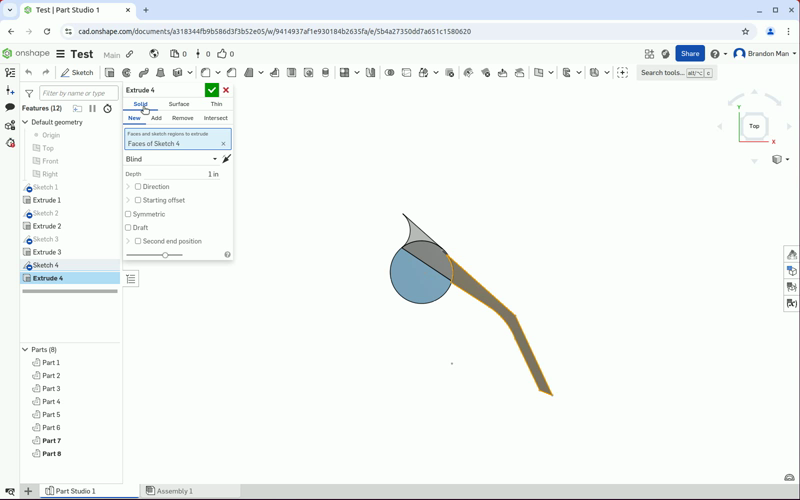
click(143, 106)
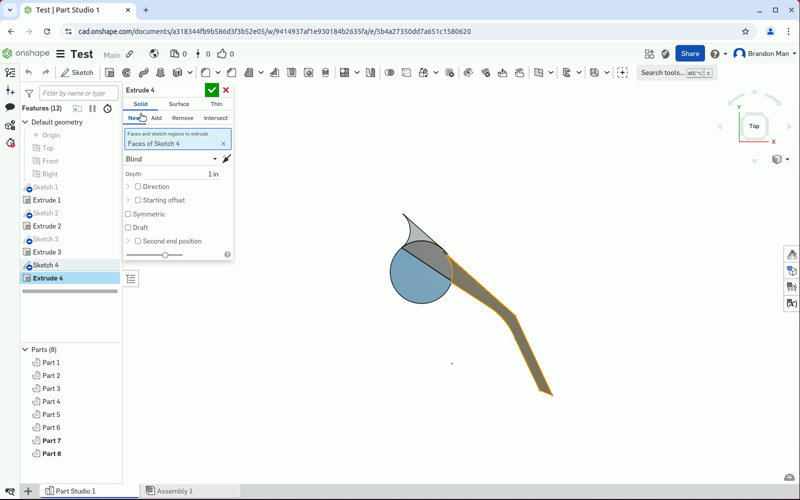
mouse_move(137, 120)
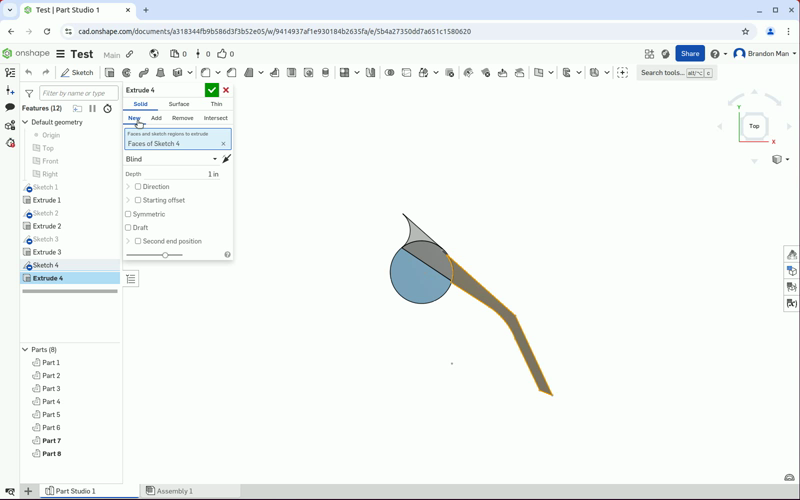
click(137, 120)
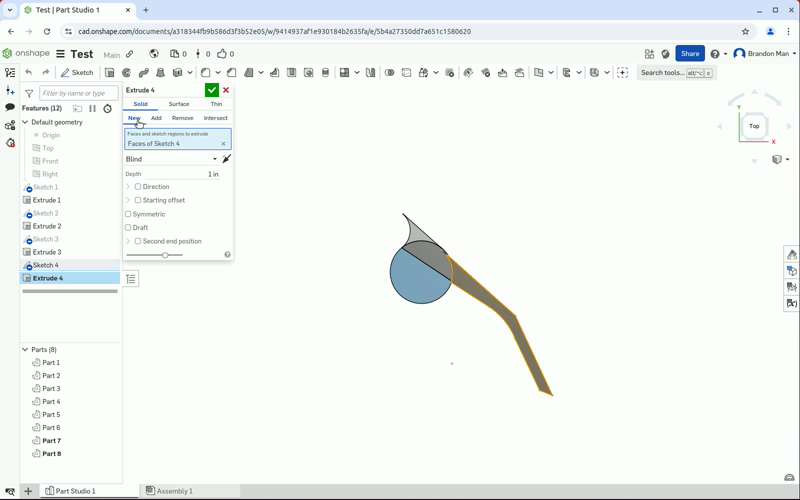
key(tab, 4)
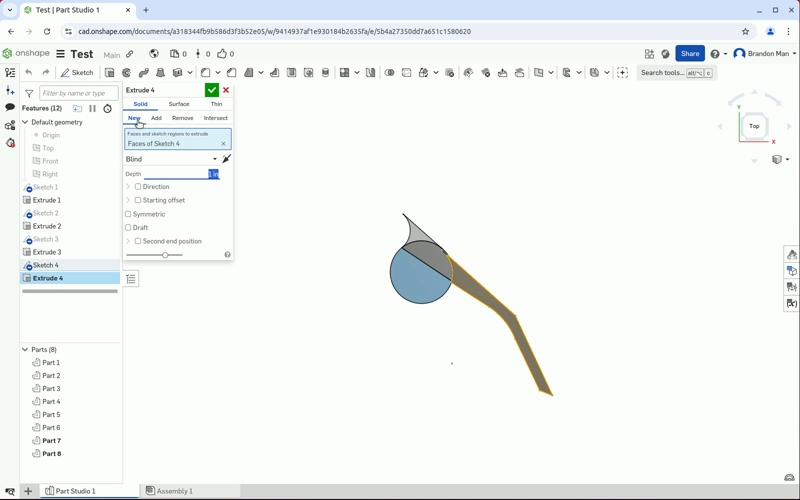
text(0.241)
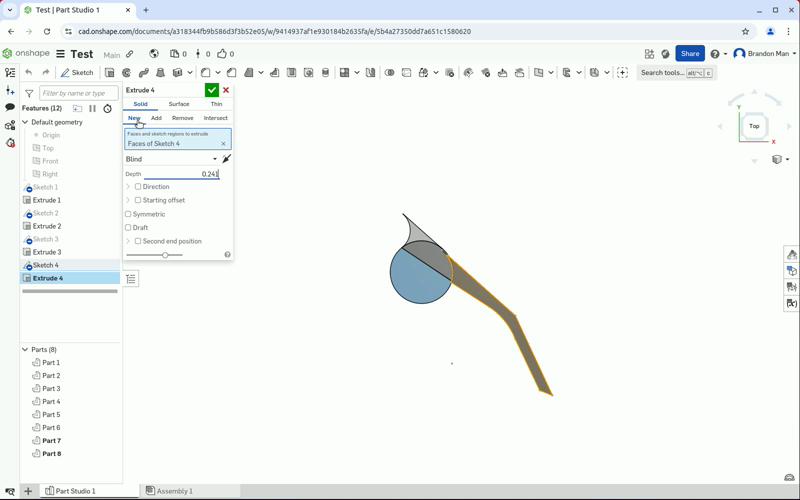
key(tab, 3)
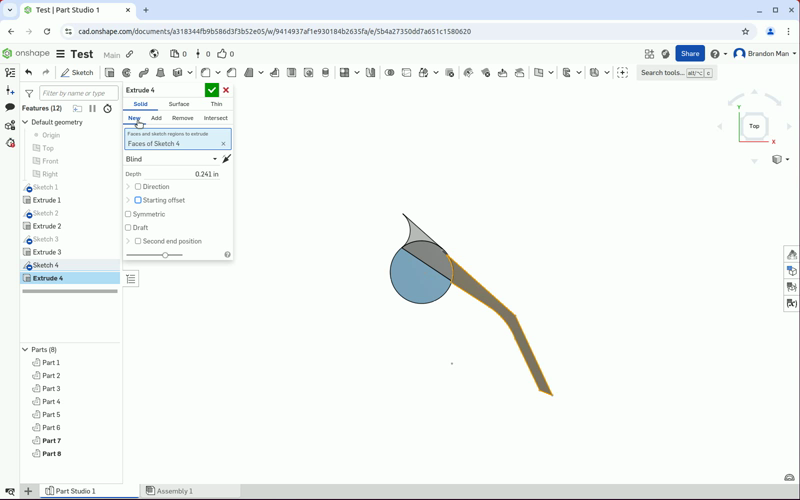
key(tab, 2)
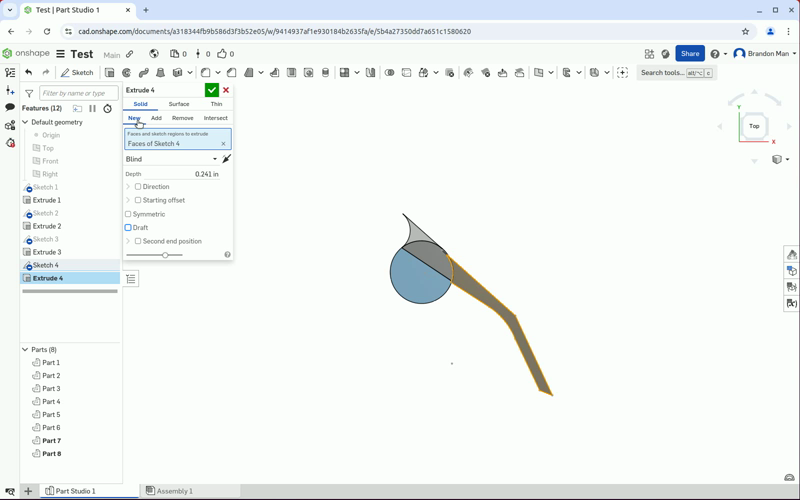
key(space)
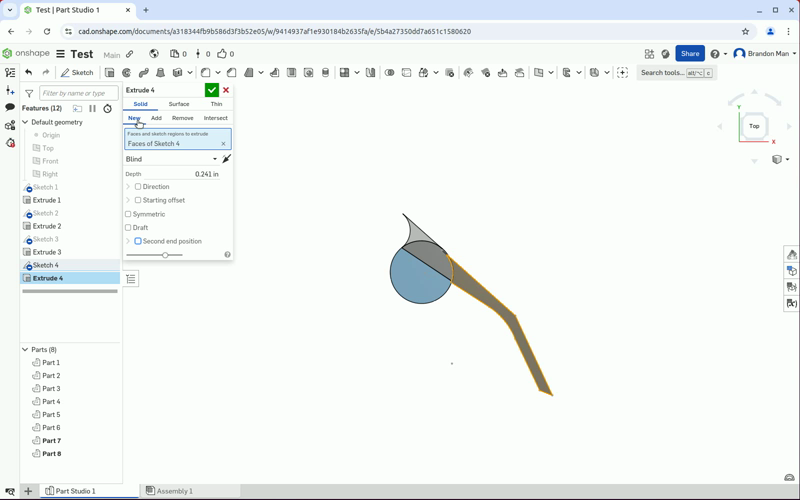
key(tab, 3)
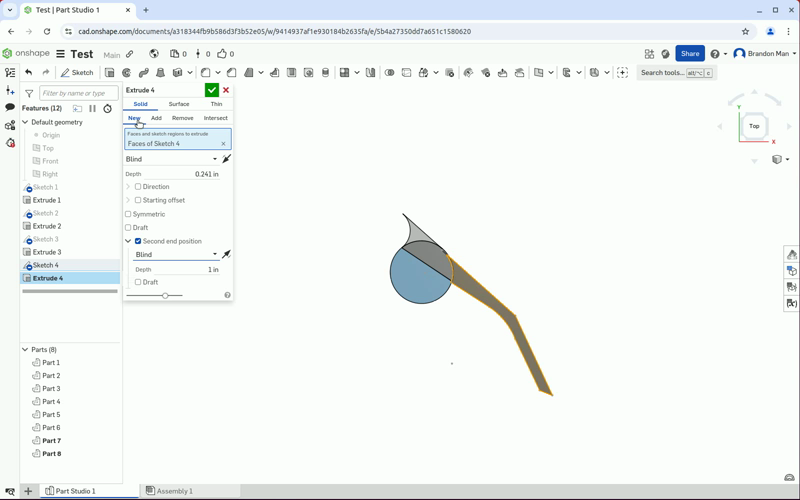
text(0.241)
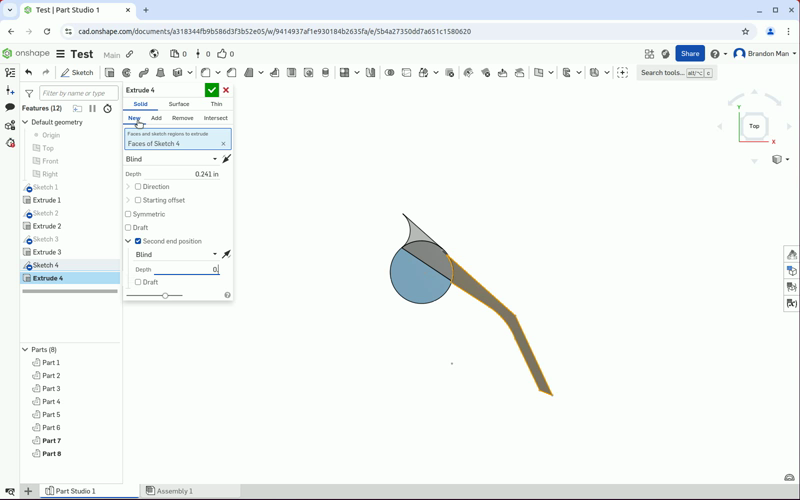
key(enter)
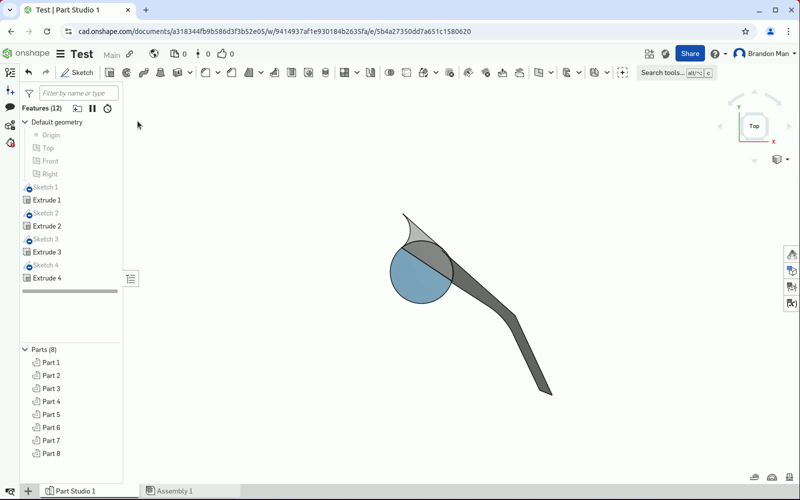
key(shift+h)
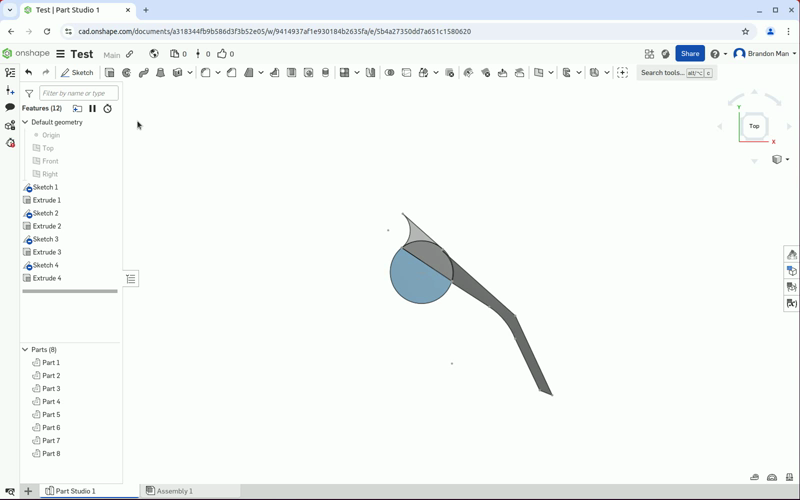
key(shift+h)
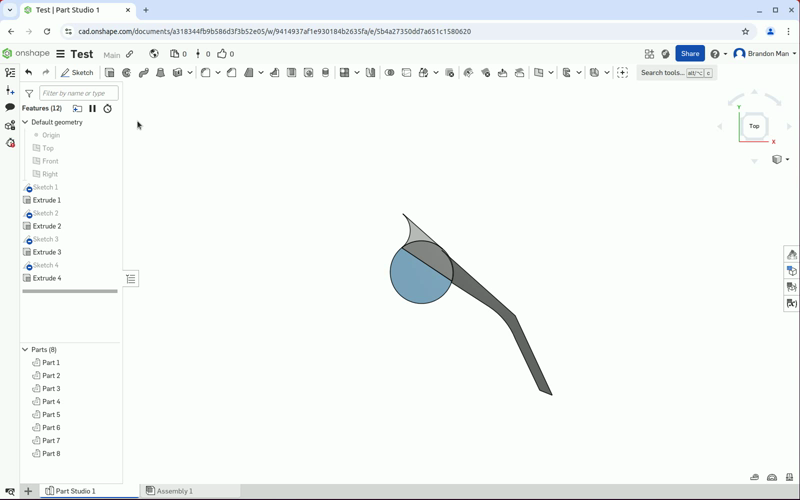
mouse_move(73, 189)
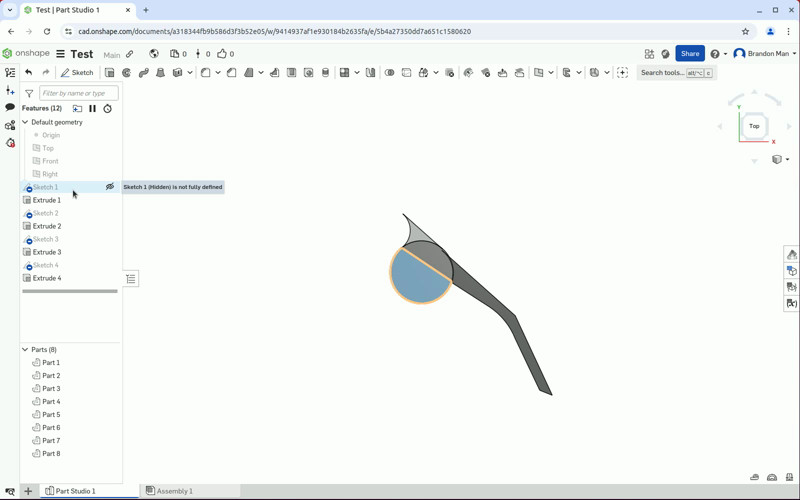
click(73, 189)
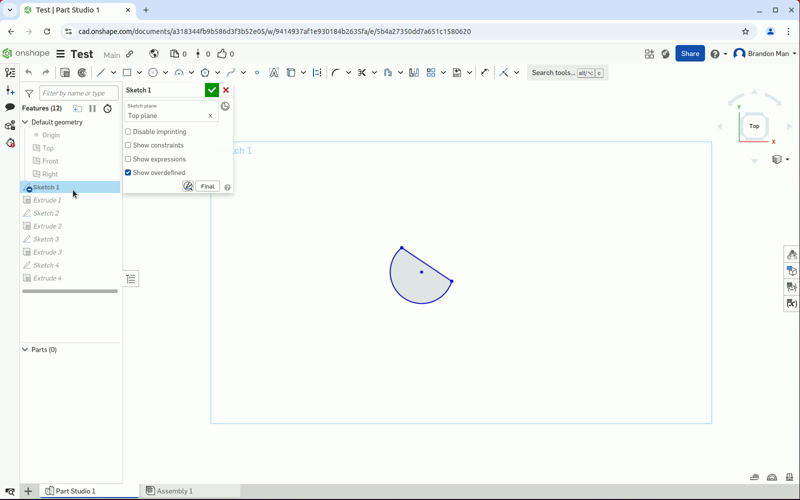
mouse_move(229, 92)
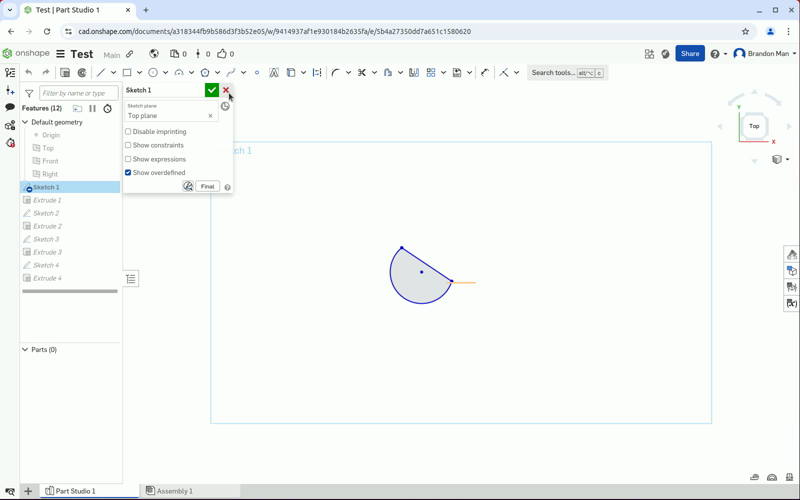
click(229, 92)
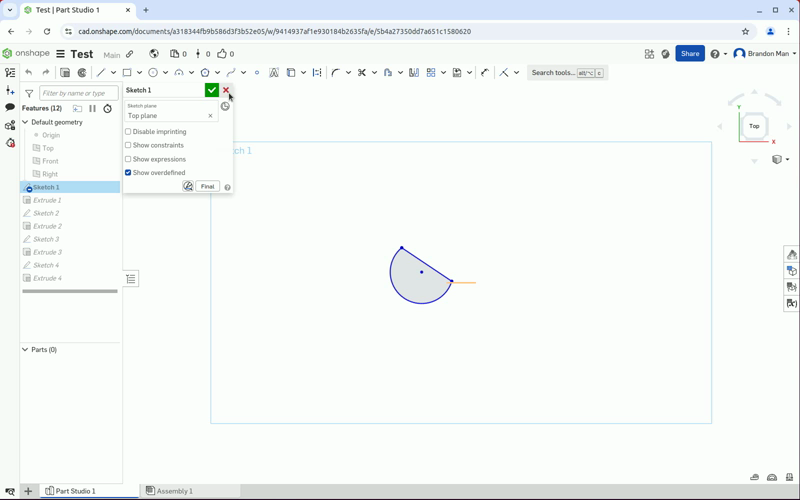
key(shift+s)
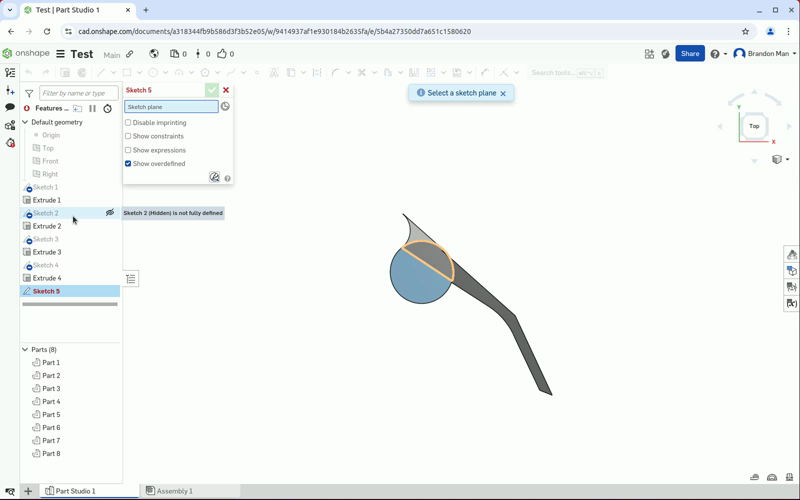
scroll(3)
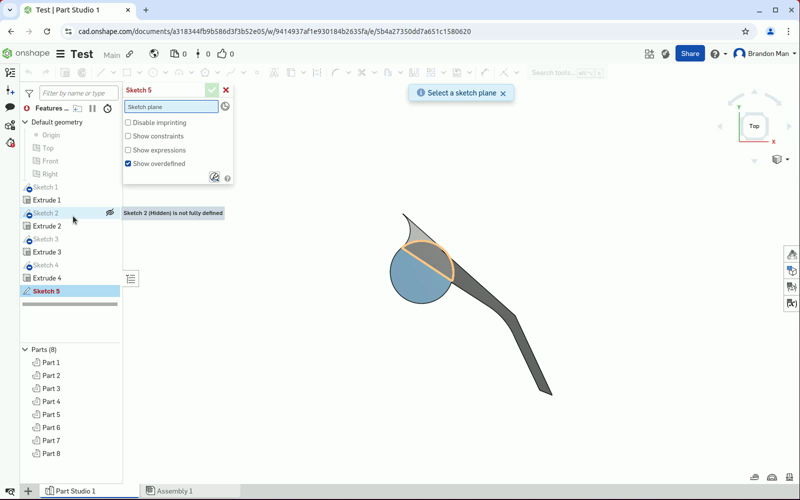
mouse_move(73, 150)
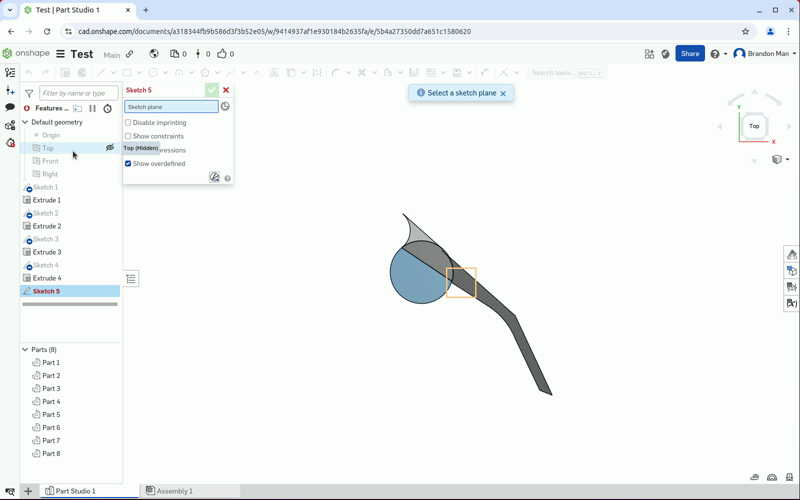
click(73, 150)
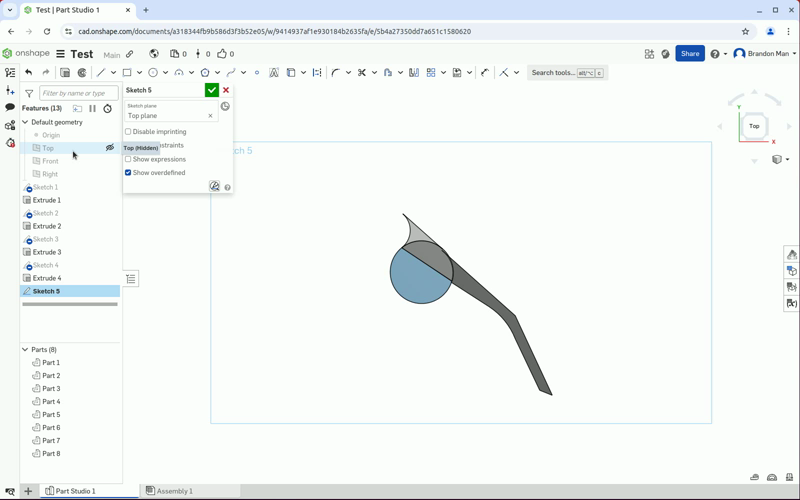
mouse_move(73, 352)
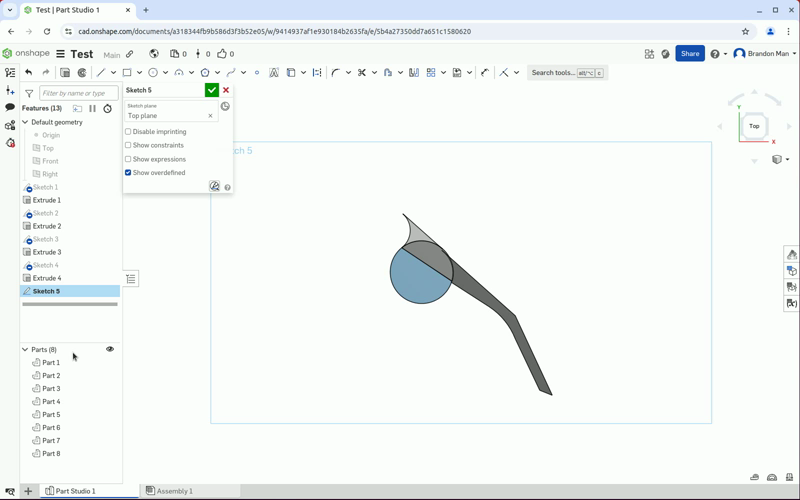
key(y)
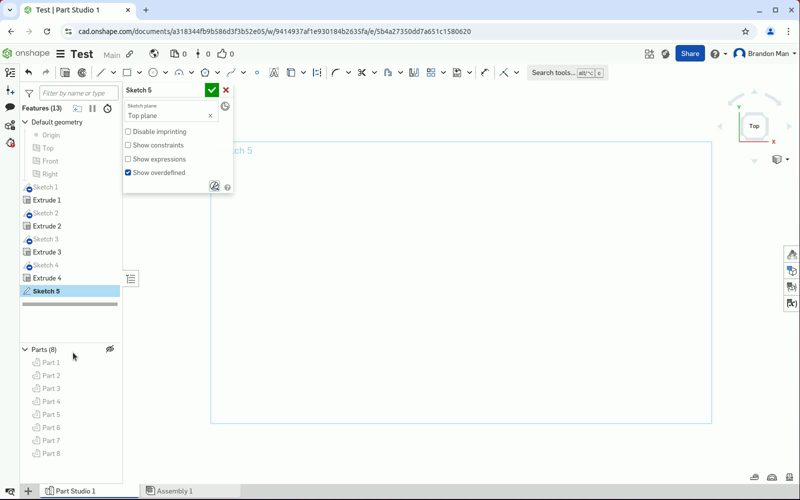
key(l)
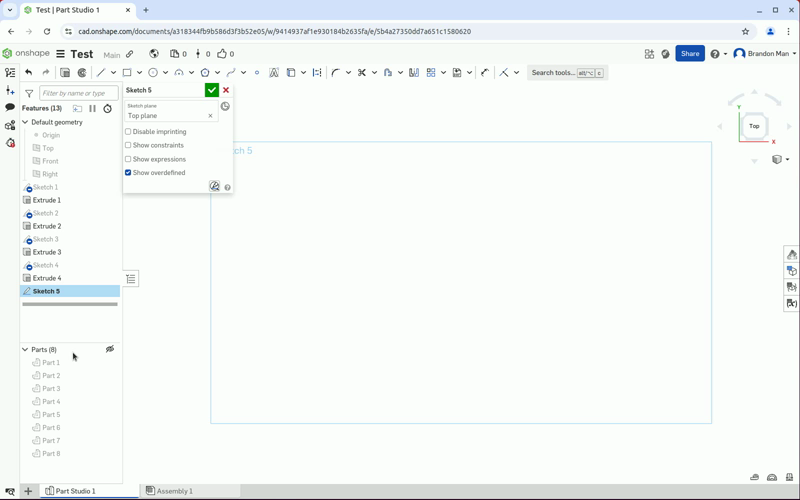
key_down(shift)
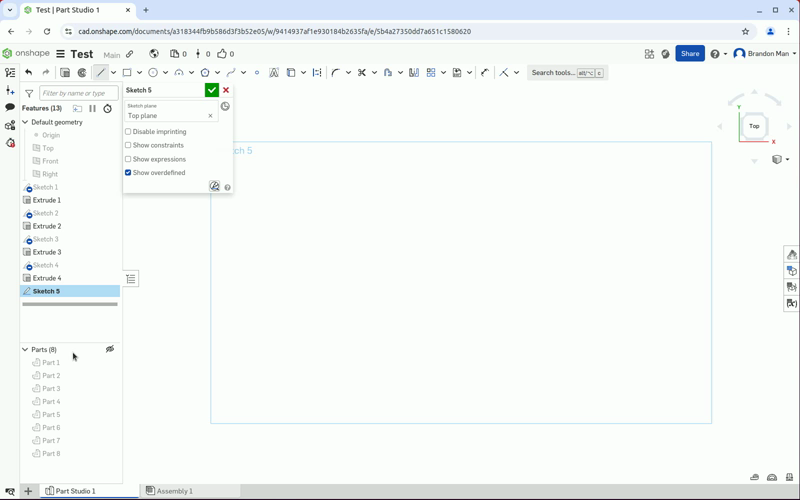
mouse_move(401, 247)
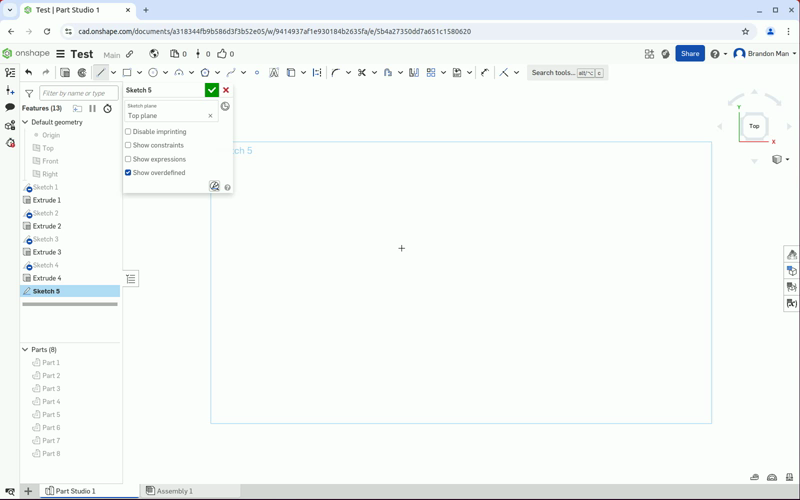
click(401, 247)
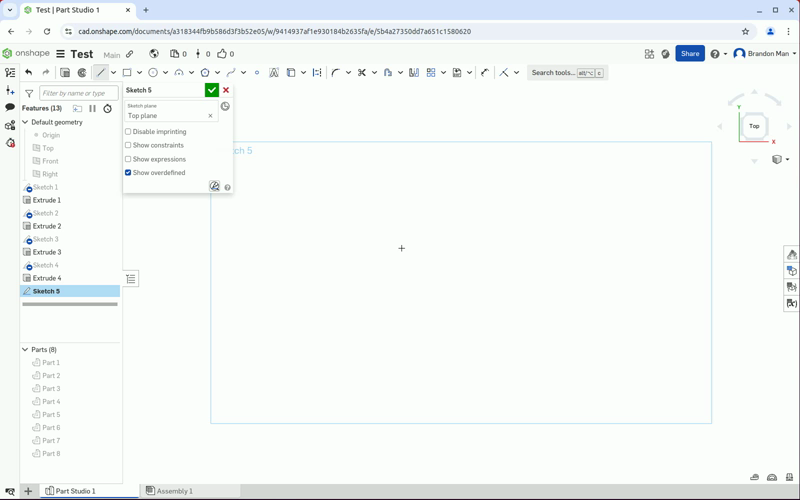
key_up(shift)
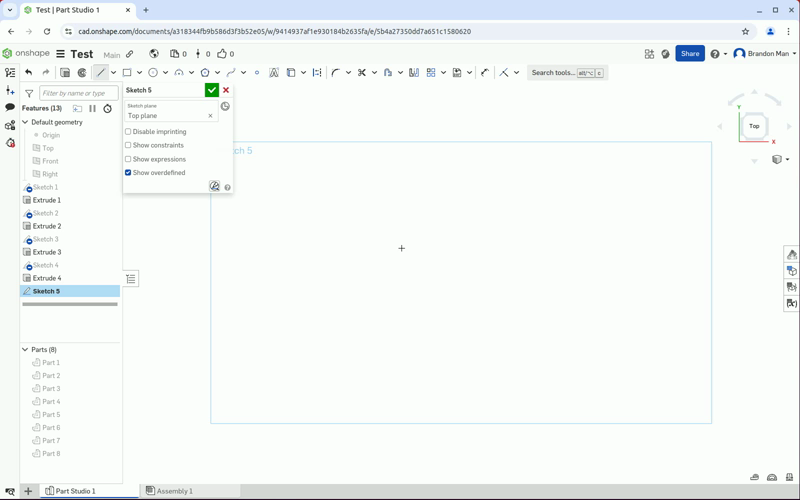
key_down(shift)
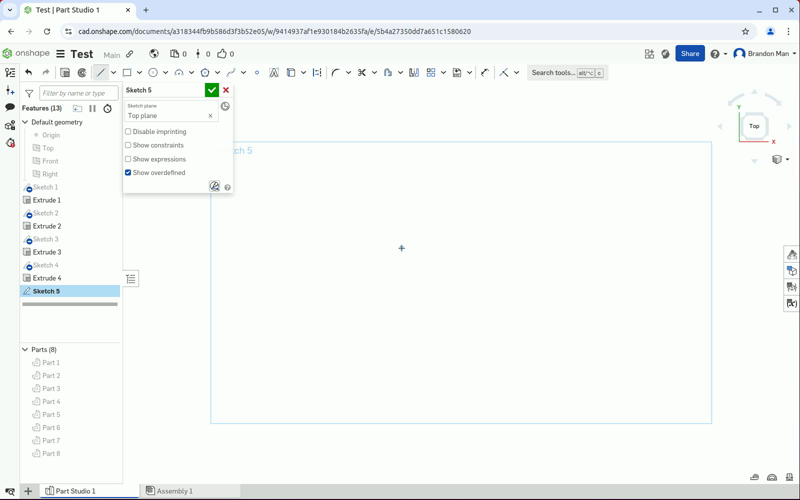
mouse_move(452, 281)
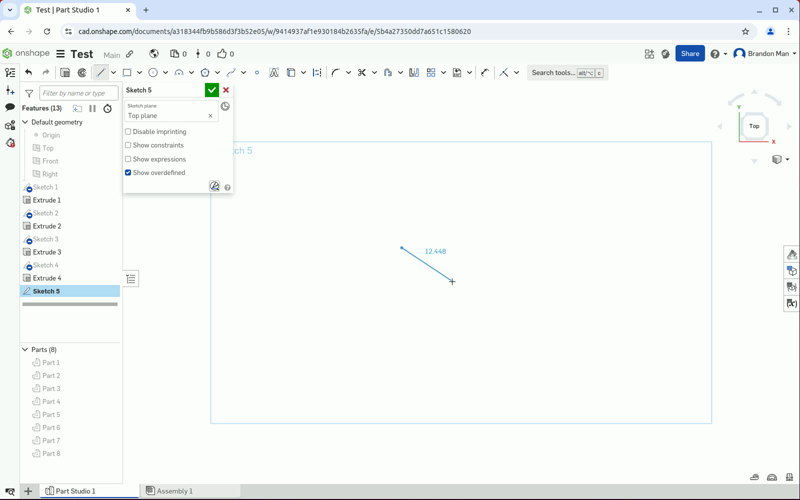
click(452, 281)
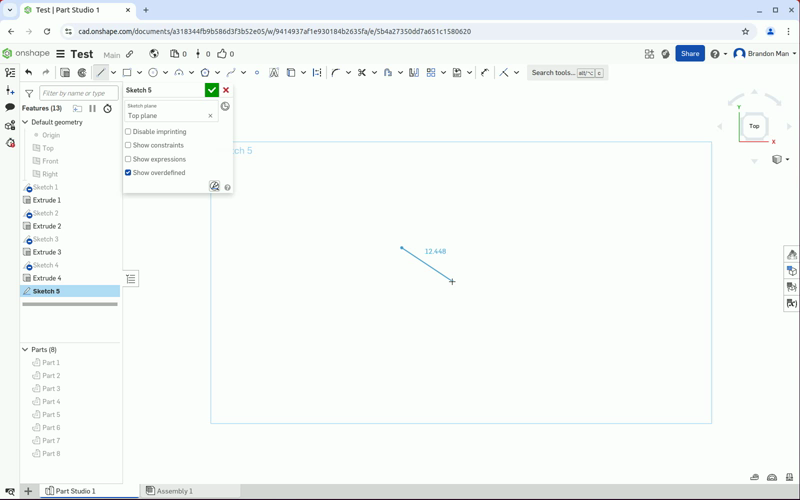
key_up(shift)
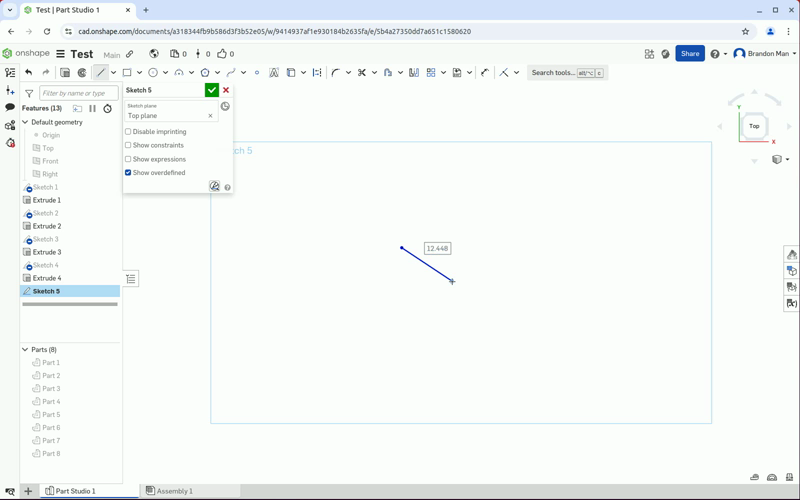
key(esc)
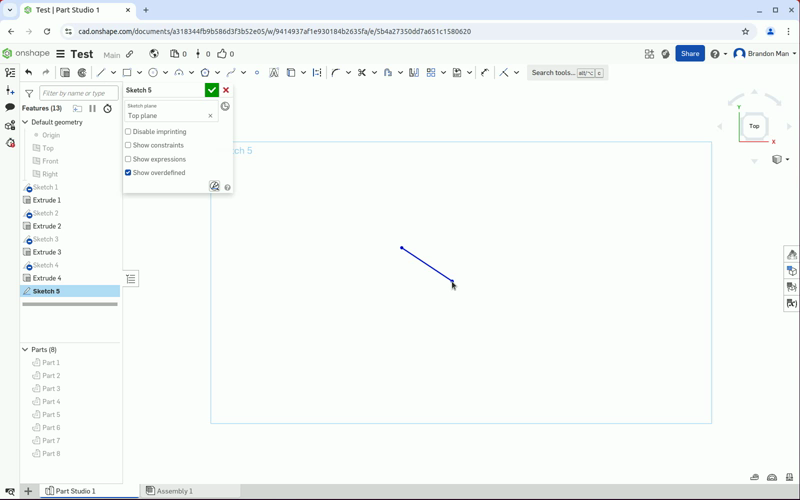
key(a)
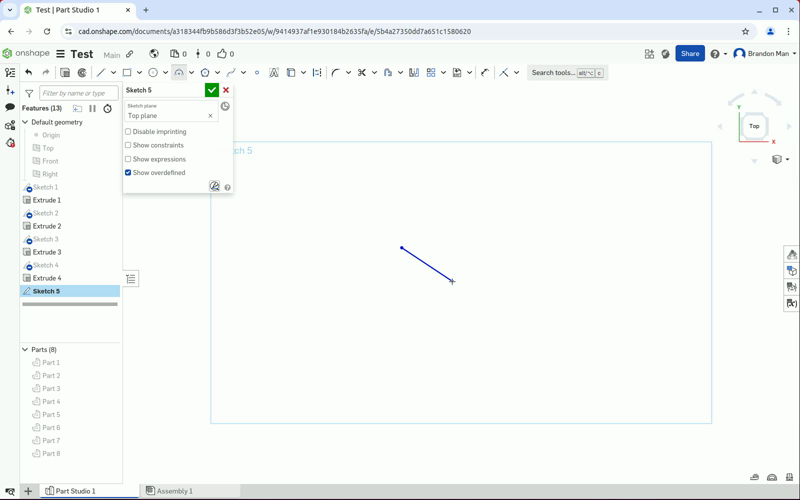
mouse_move(452, 281)
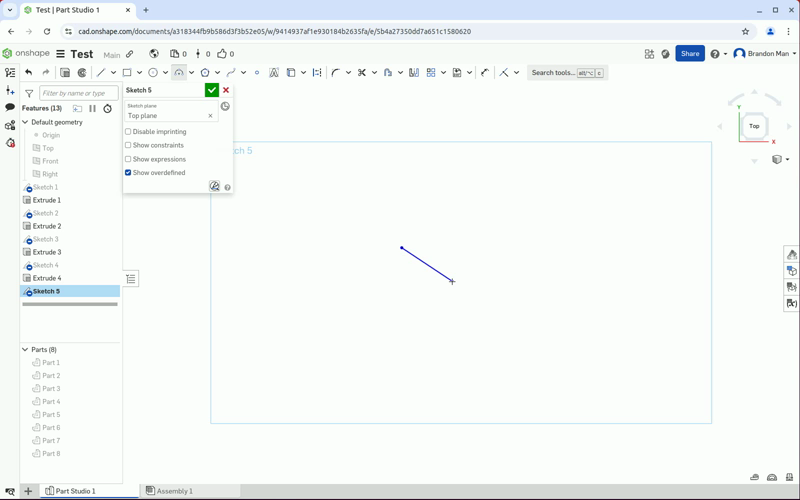
click(452, 281)
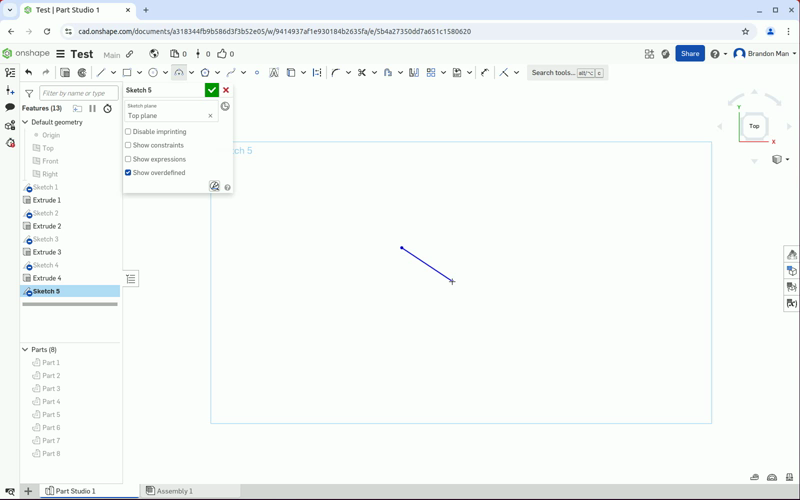
mouse_move(401, 247)
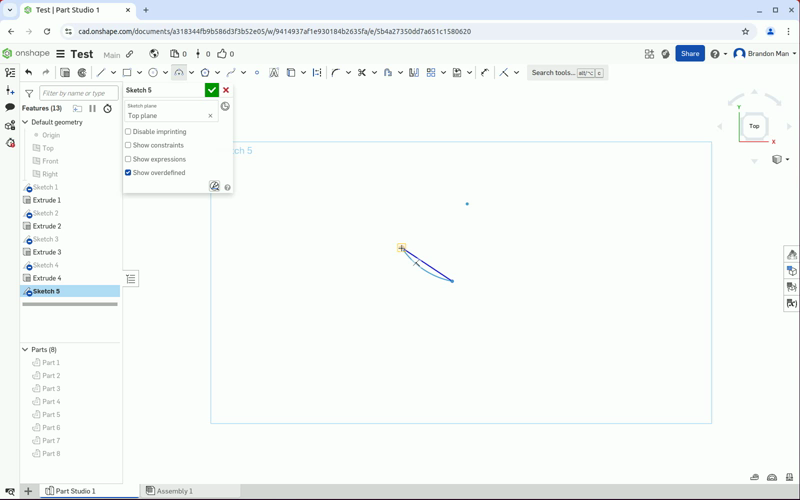
click(401, 247)
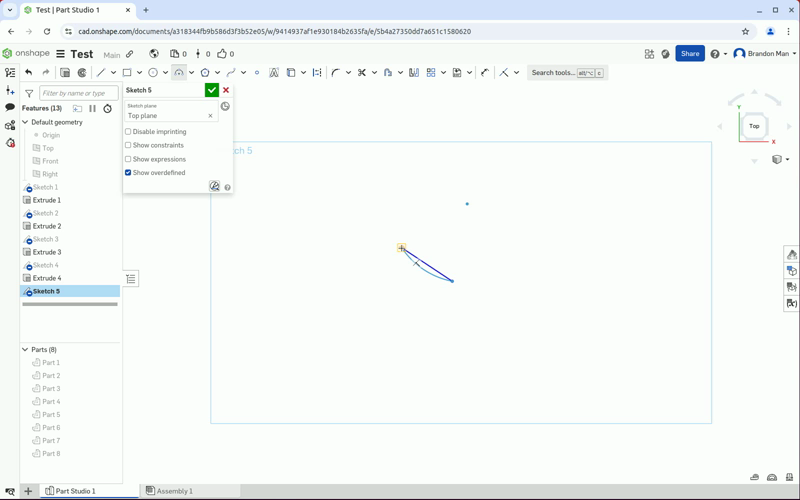
key_down(shift)
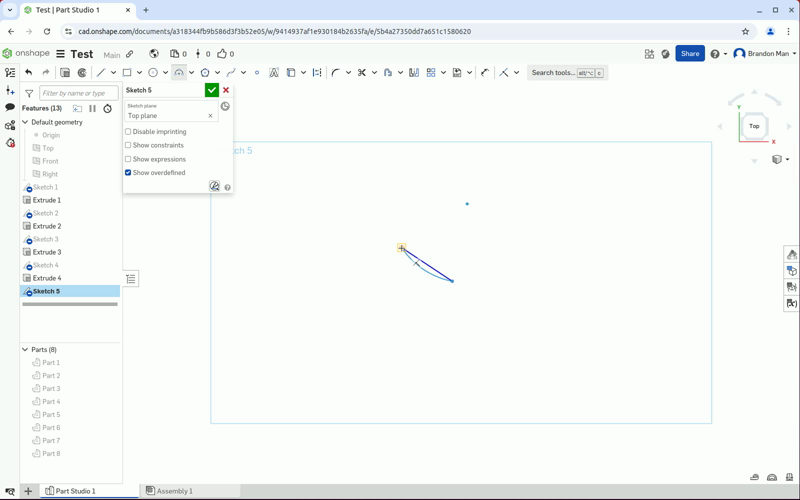
mouse_move(439, 246)
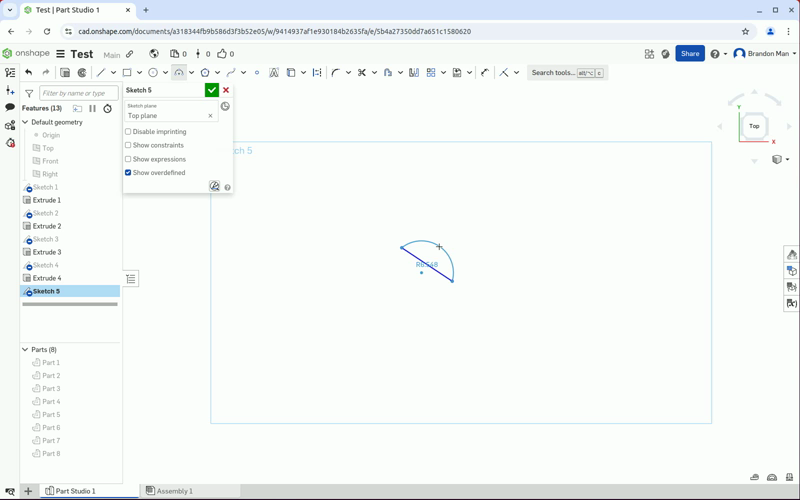
click(439, 246)
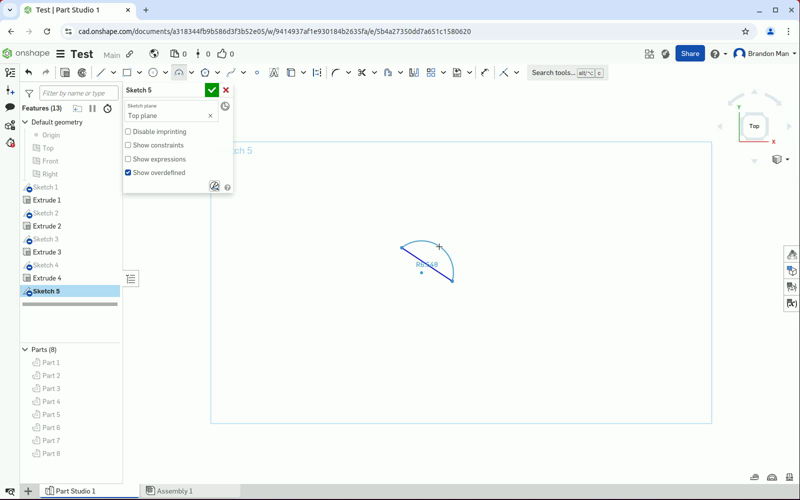
key_up(shift)
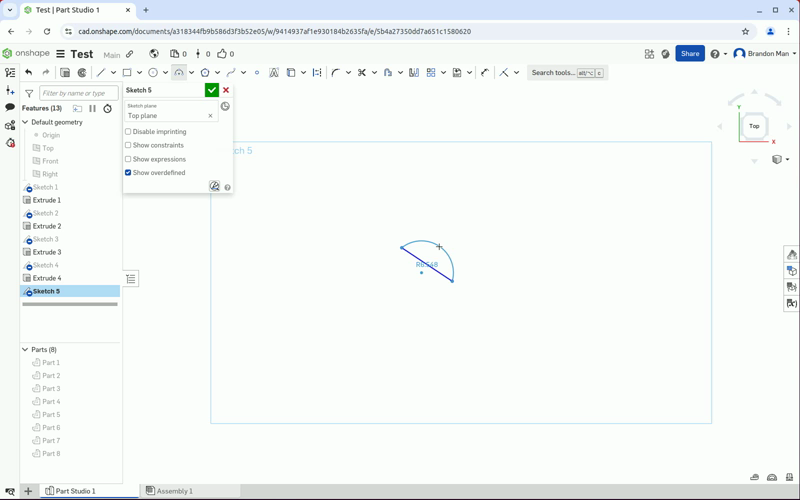
key(esc)
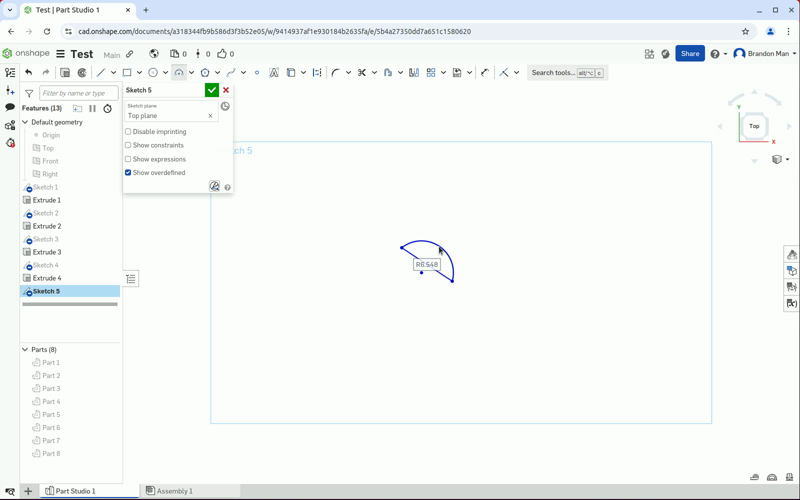
mouse_move(433, 250)
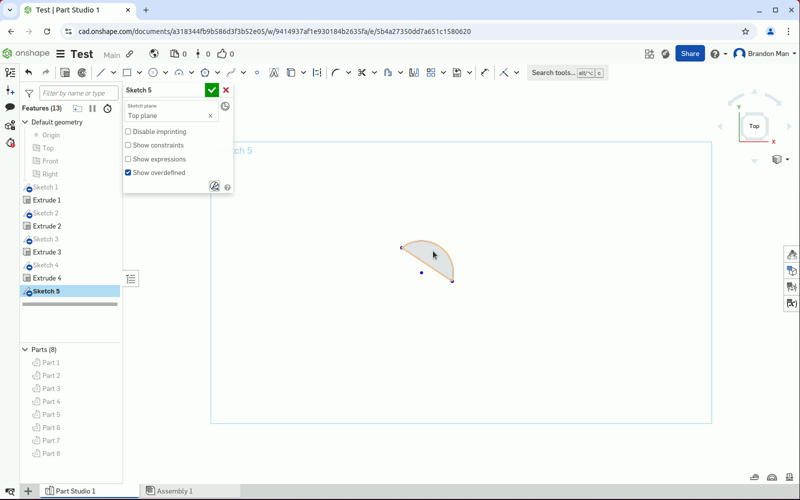
scroll(6)
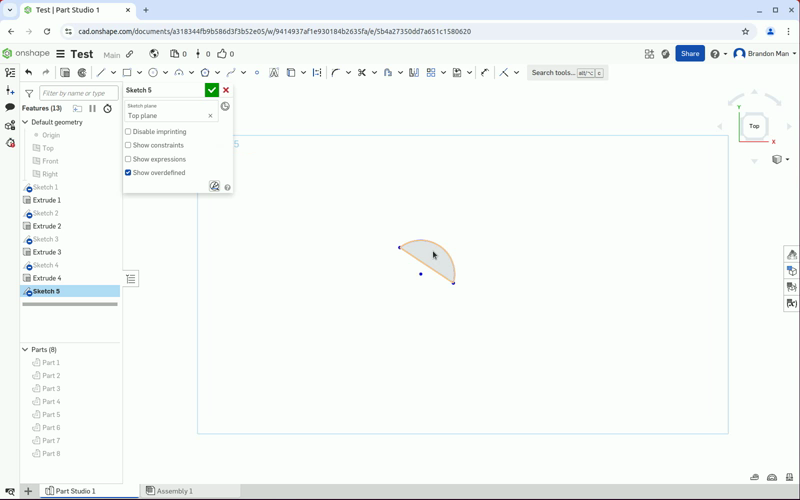
scroll(6)
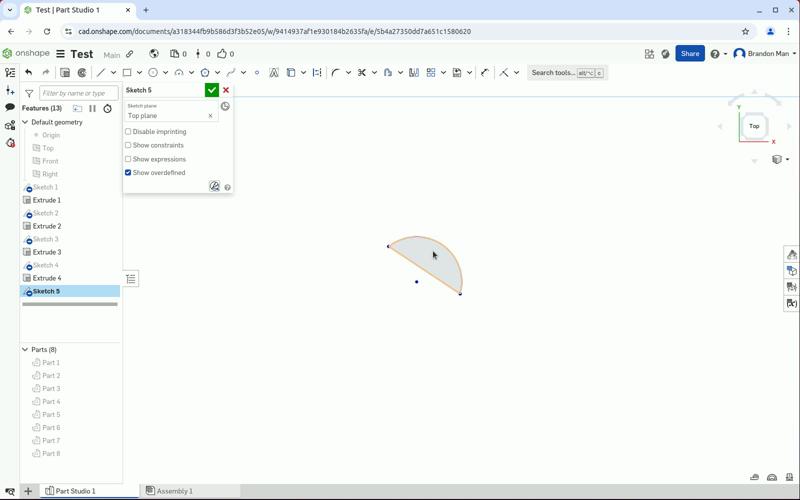
scroll(6)
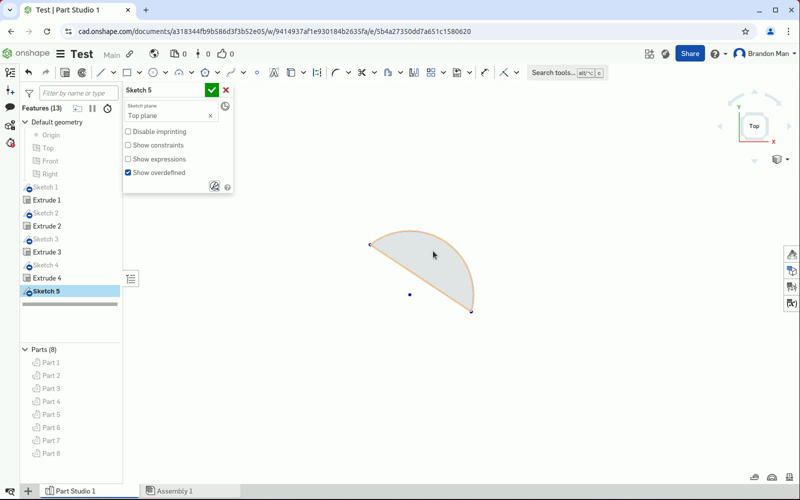
scroll(6)
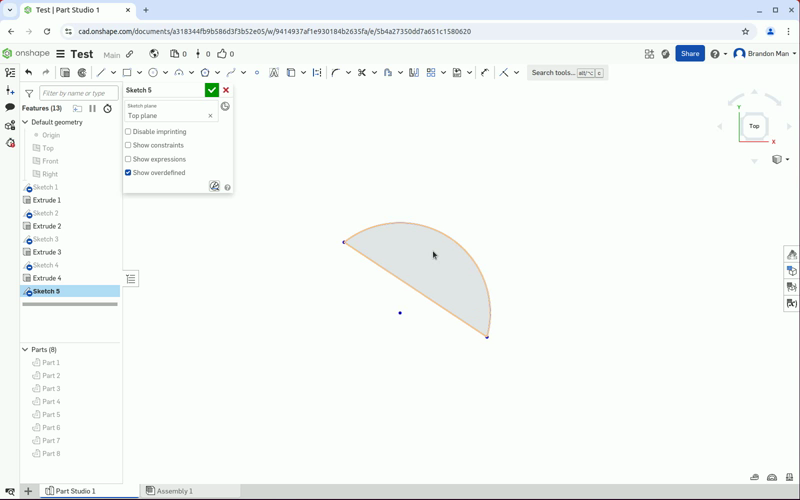
scroll(6)
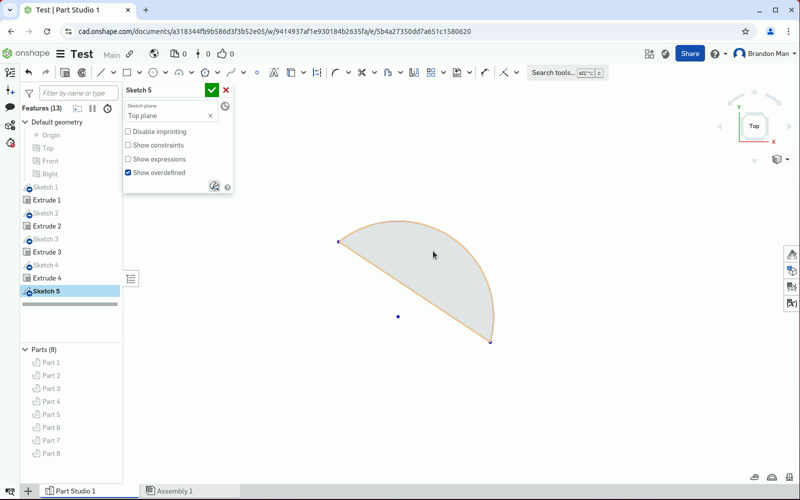
scroll(6)
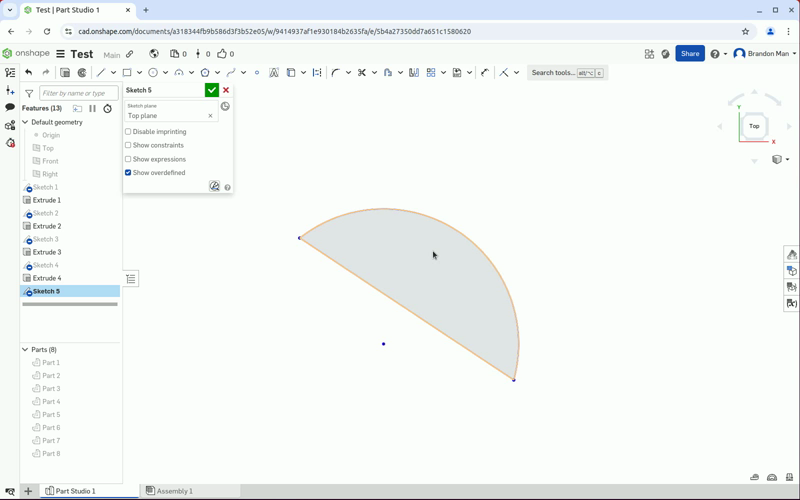
scroll(6)
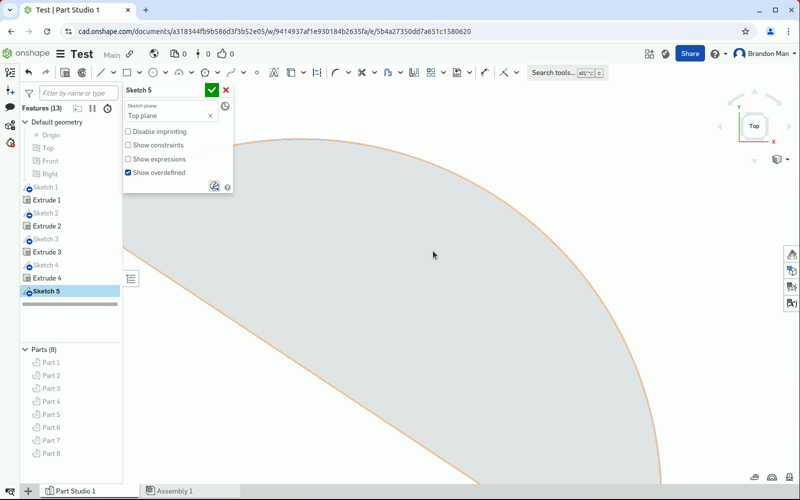
click(433, 250)
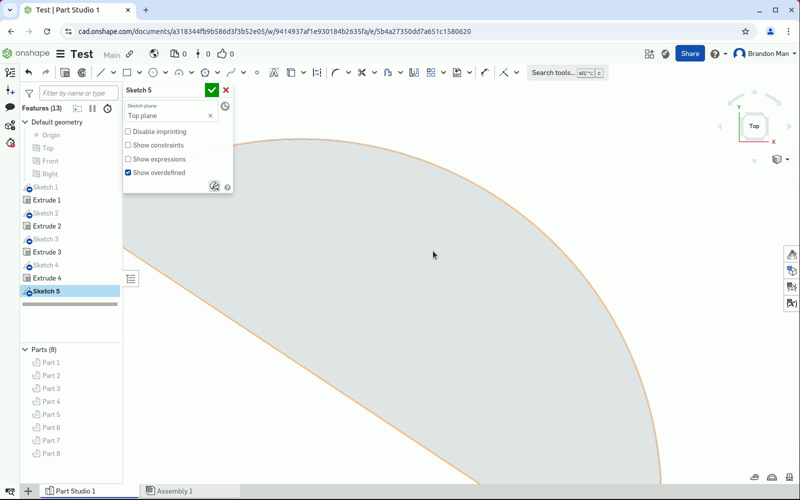
scroll(-6)
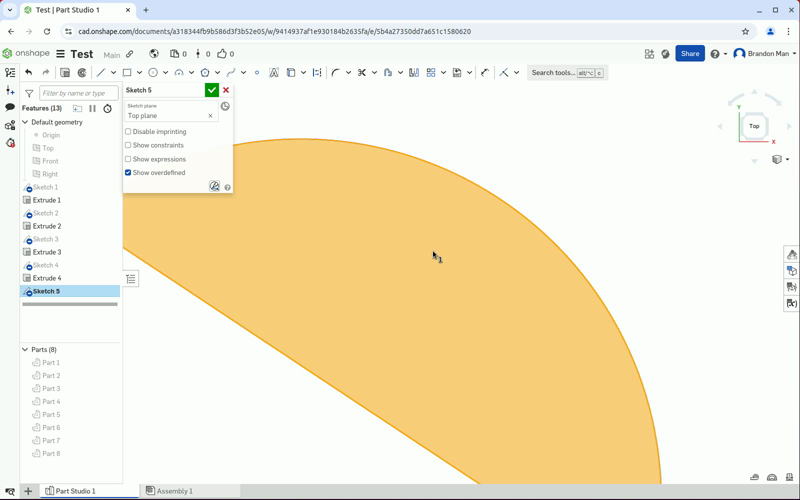
scroll(-6)
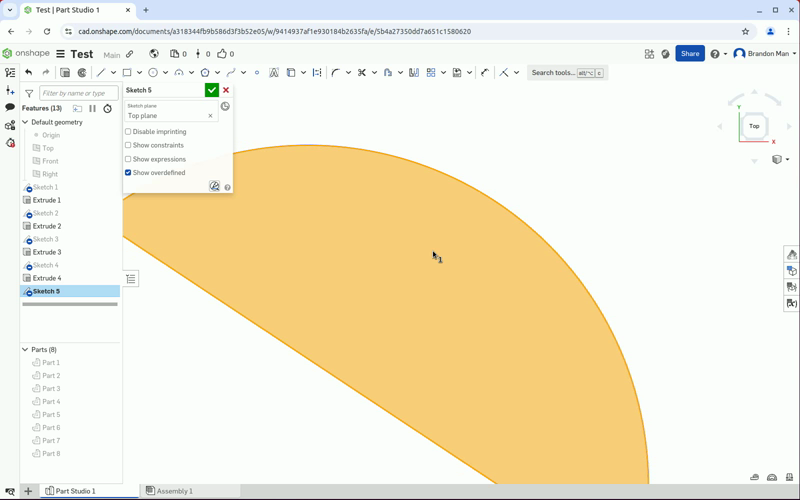
scroll(-6)
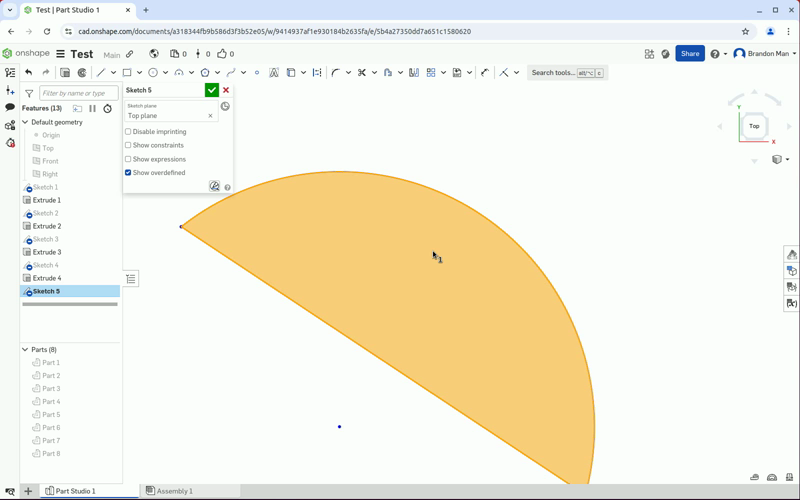
scroll(-6)
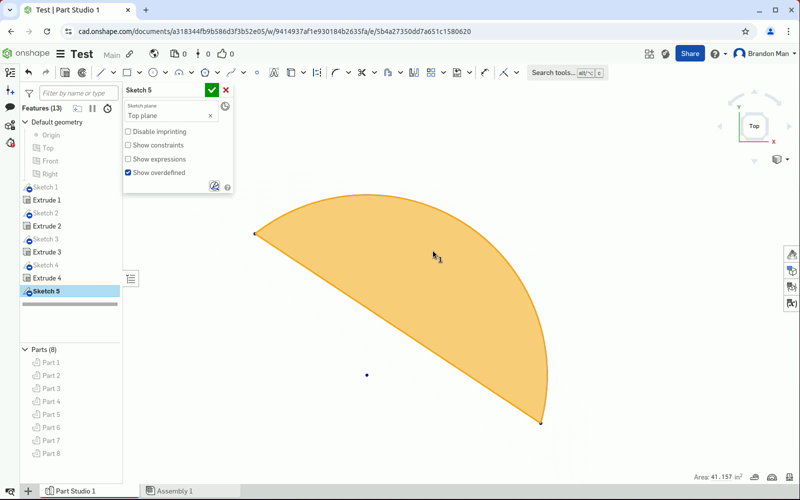
scroll(-6)
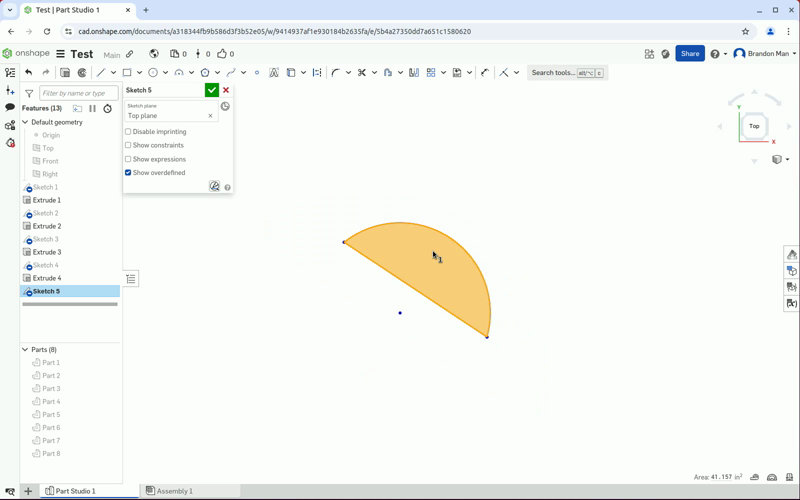
scroll(-6)
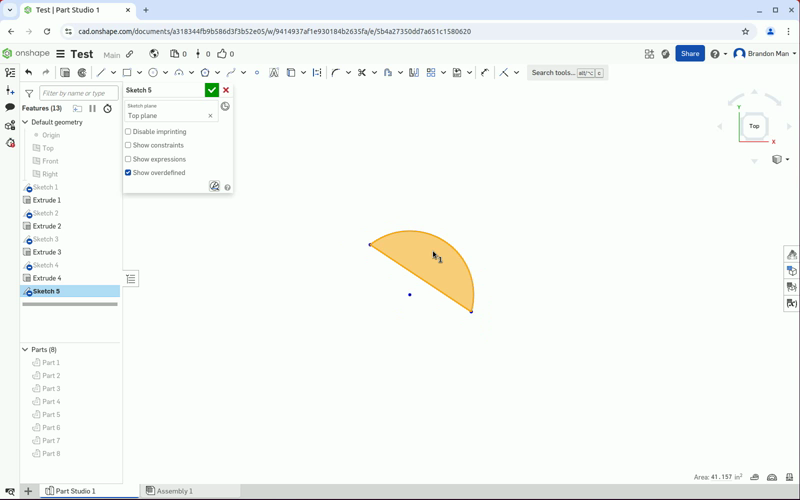
scroll(-6)
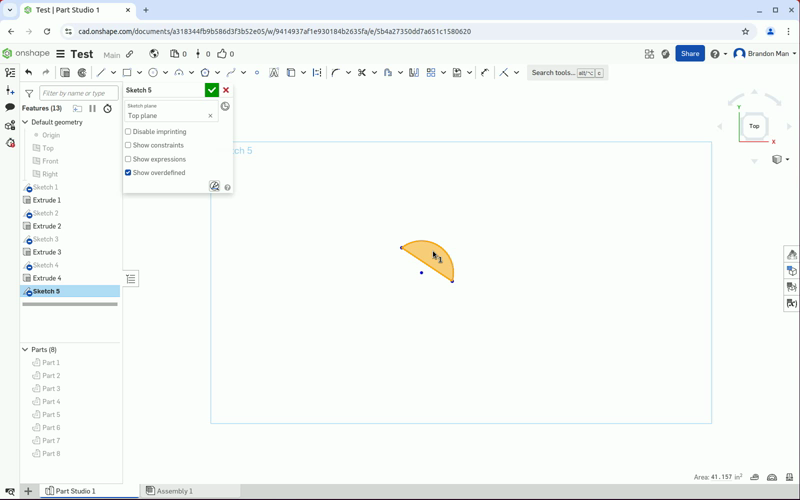
mouse_move(73, 352)
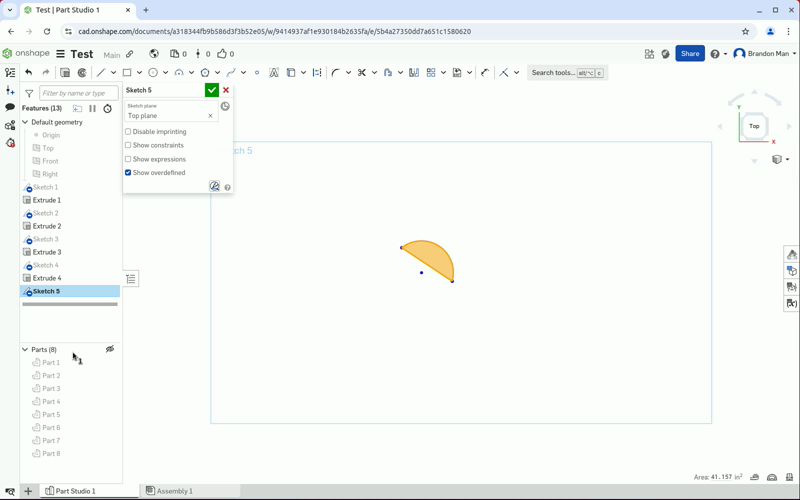
key(shift+y)
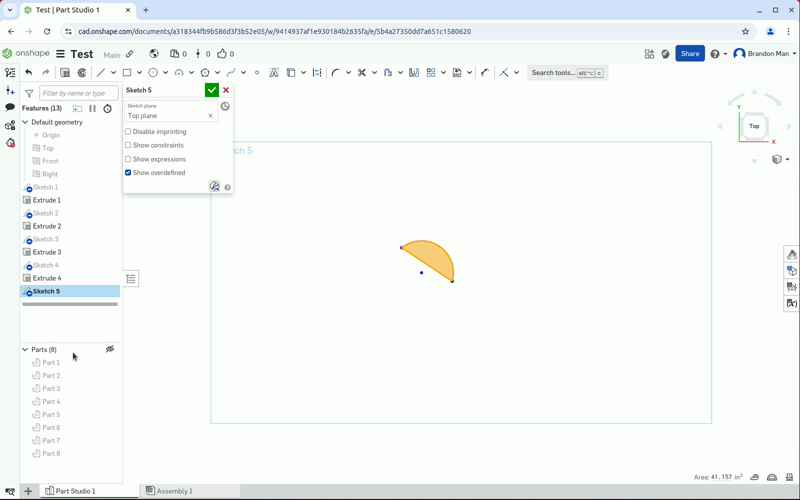
key(shift+e)
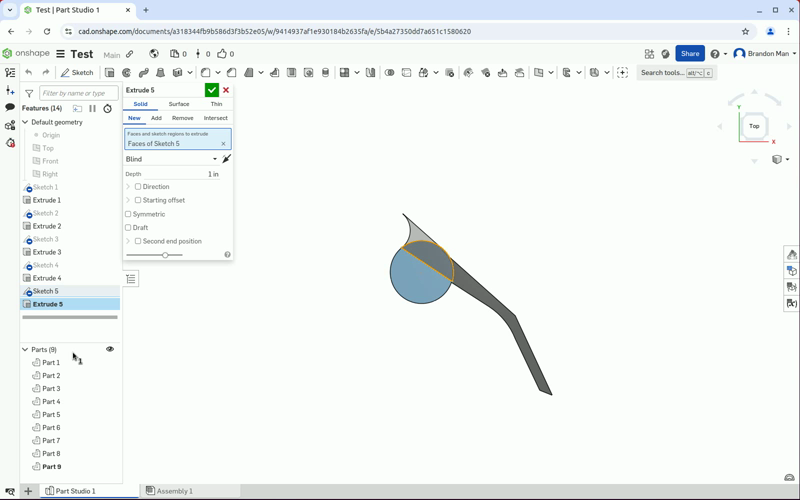
mouse_move(143, 106)
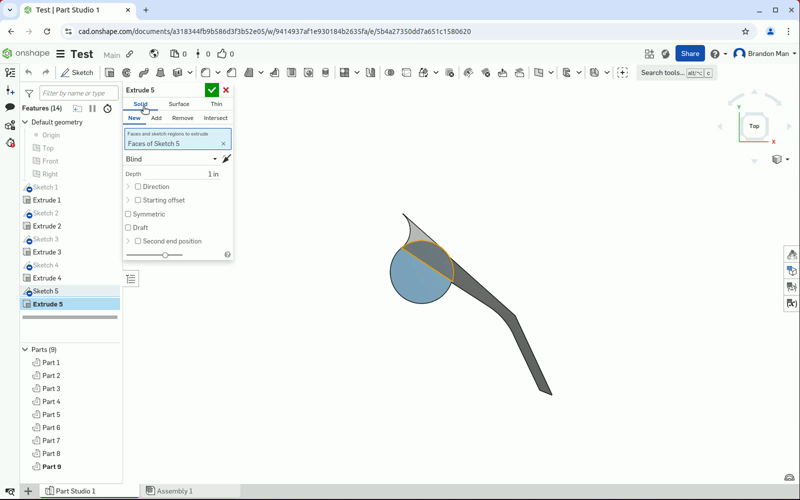
click(143, 106)
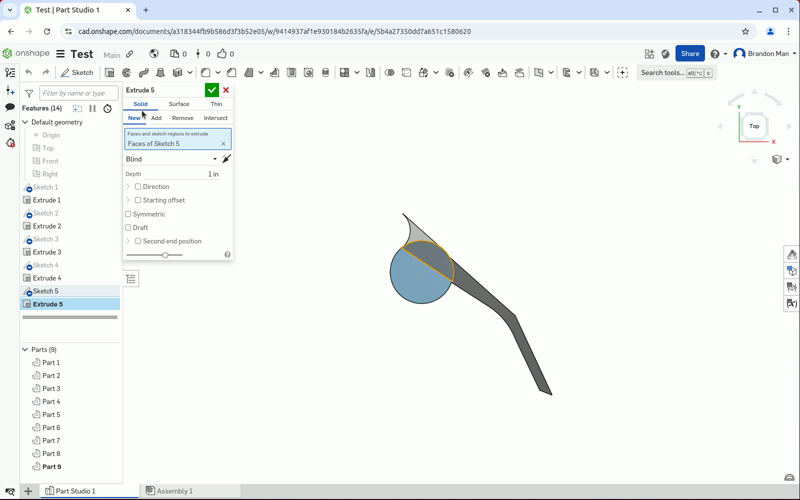
mouse_move(137, 120)
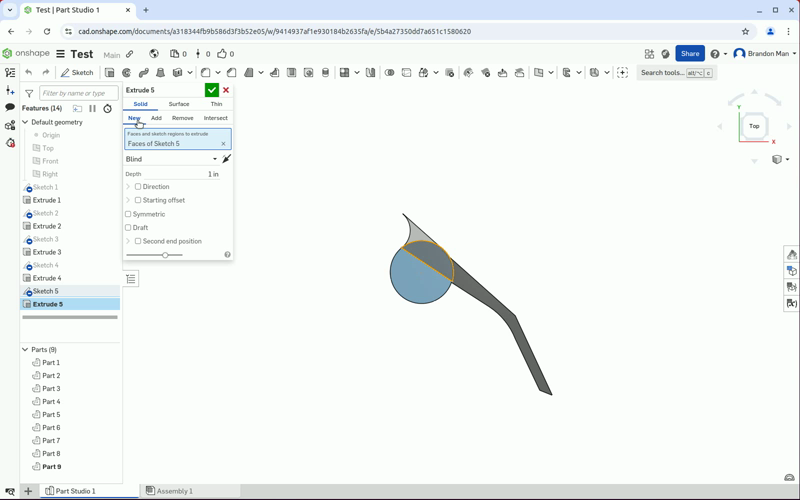
click(137, 120)
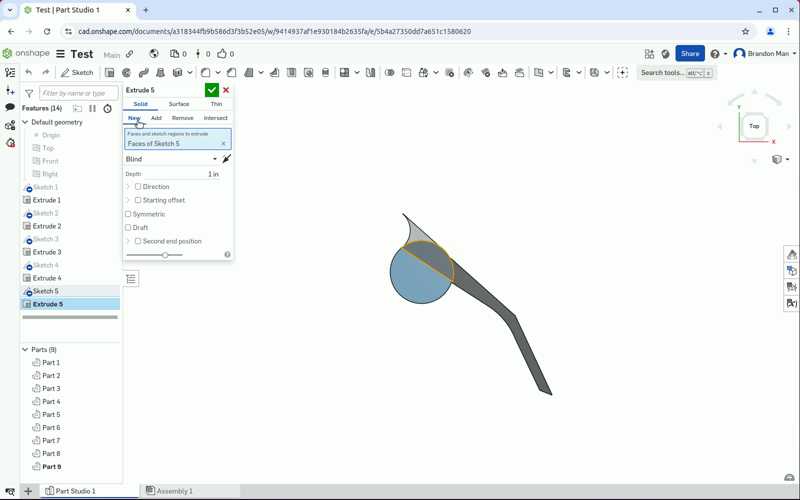
key(tab, 4)
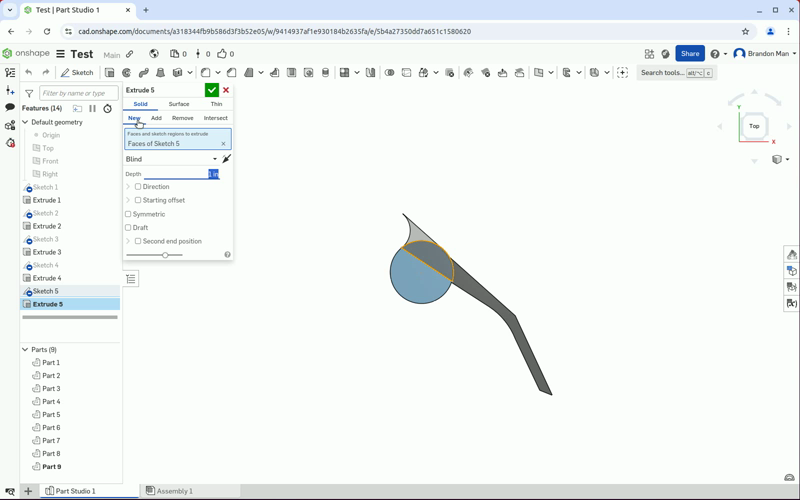
text(0.241)
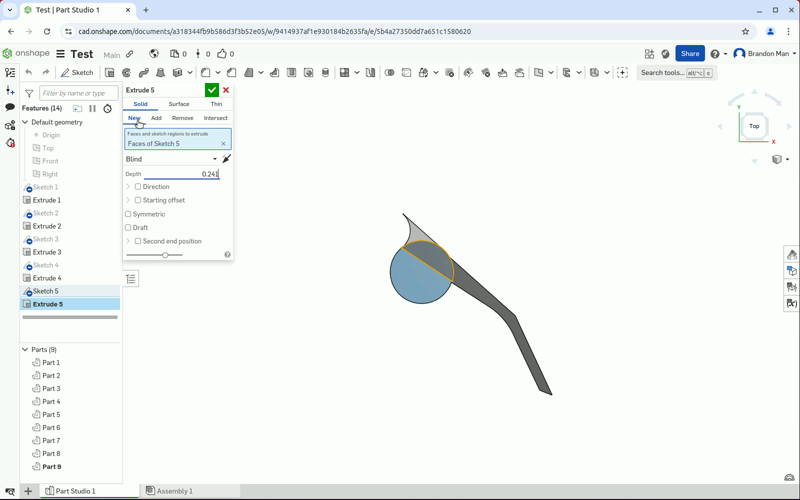
key(tab, 3)
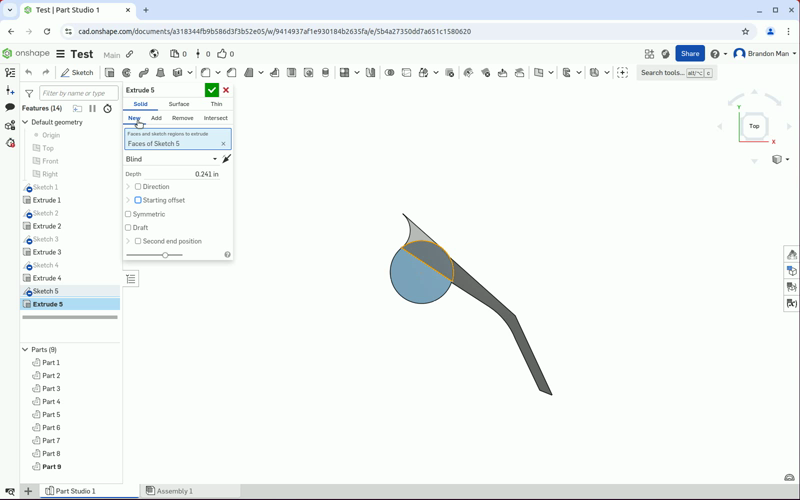
key(tab, 2)
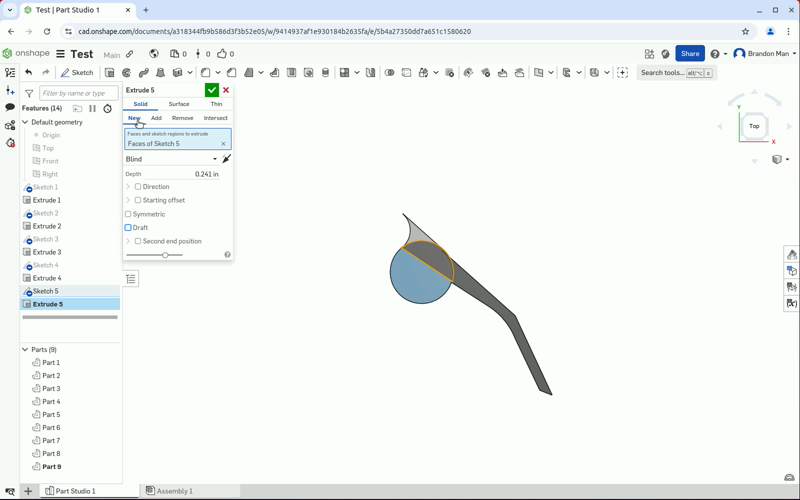
key(space)
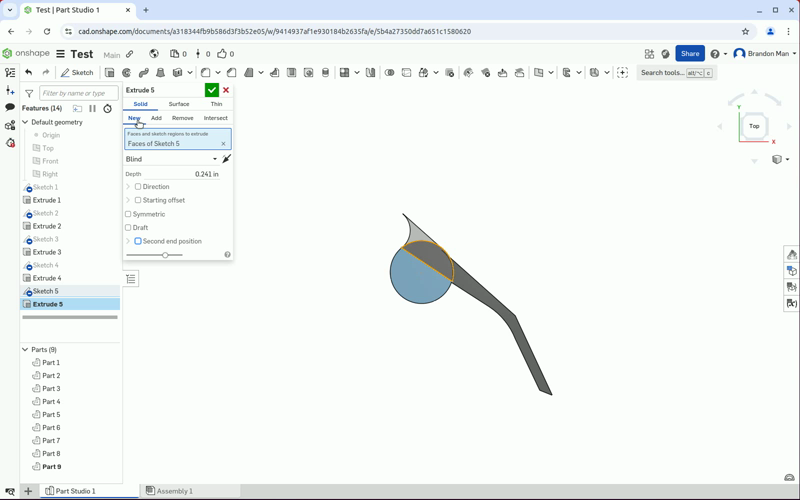
key(tab, 3)
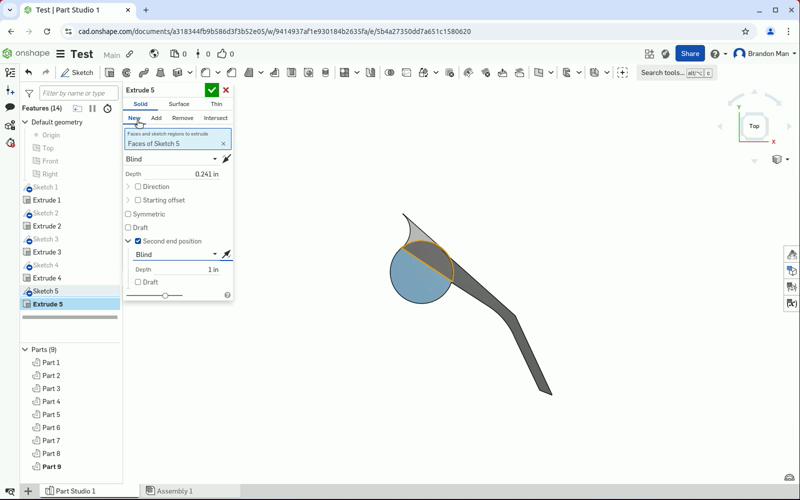
text(0.241)
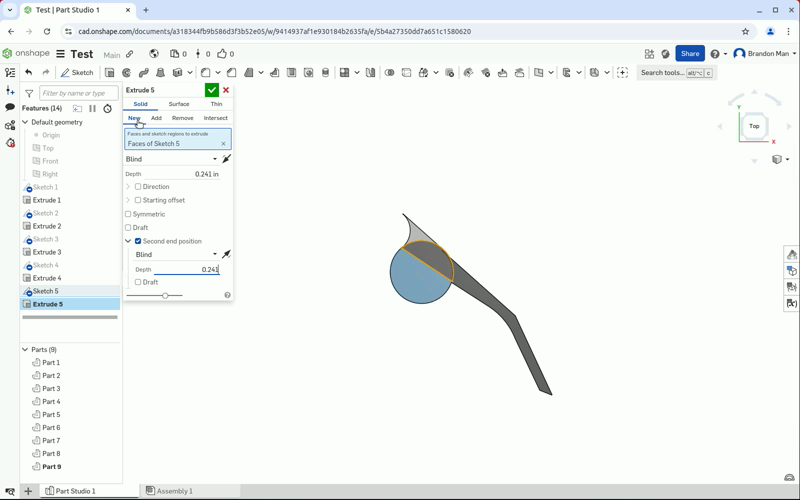
key(enter)
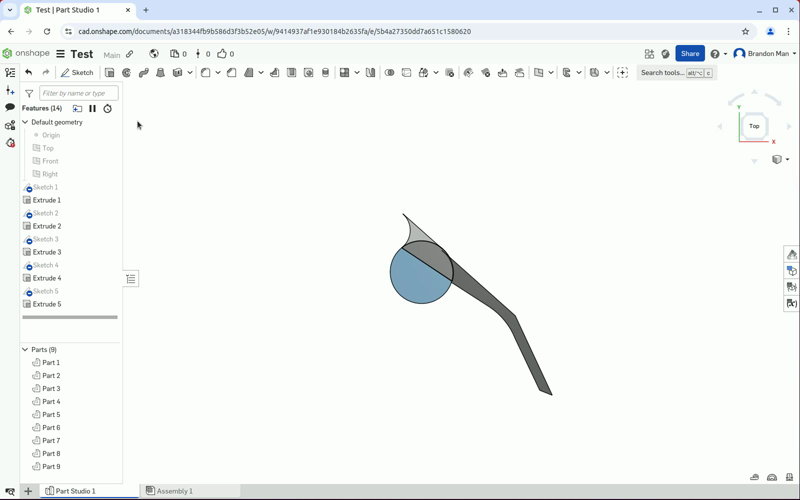
key(shift+h)
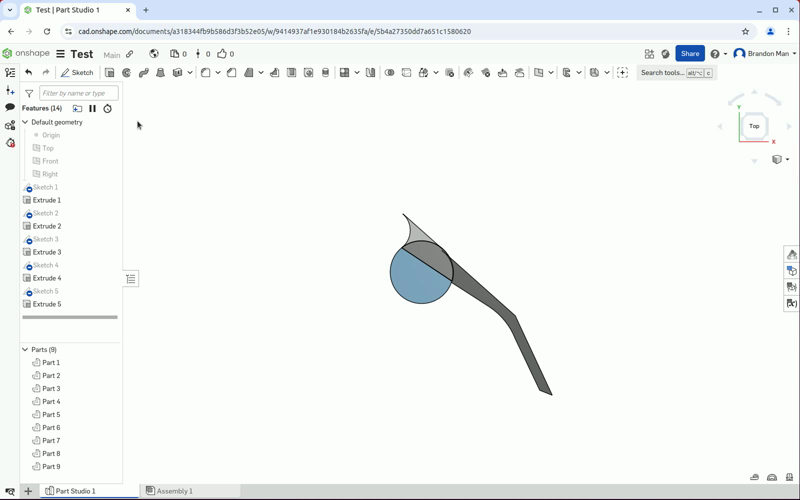
key(shift+h)
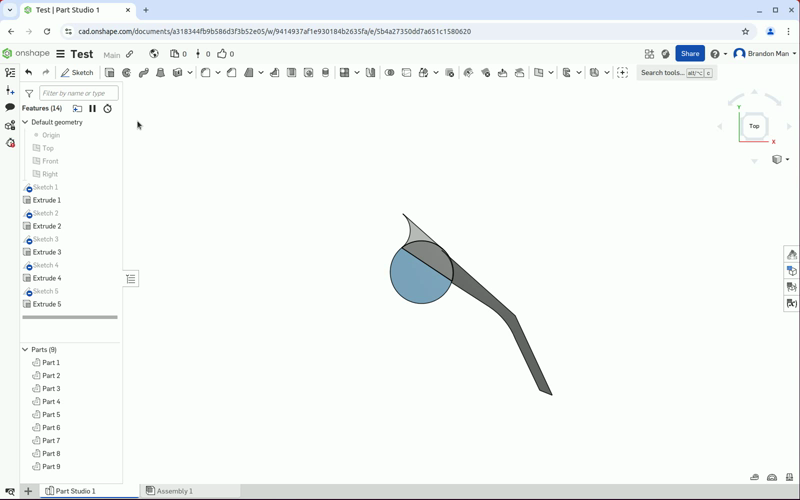
key(shift+7)
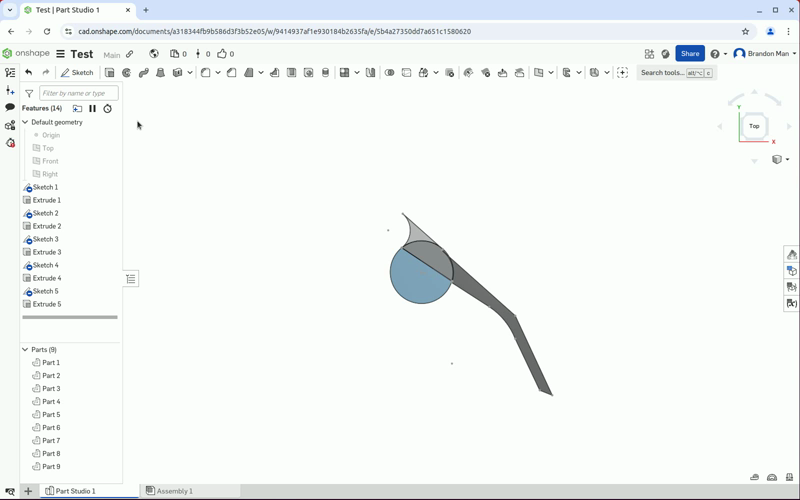
key(up, 3)
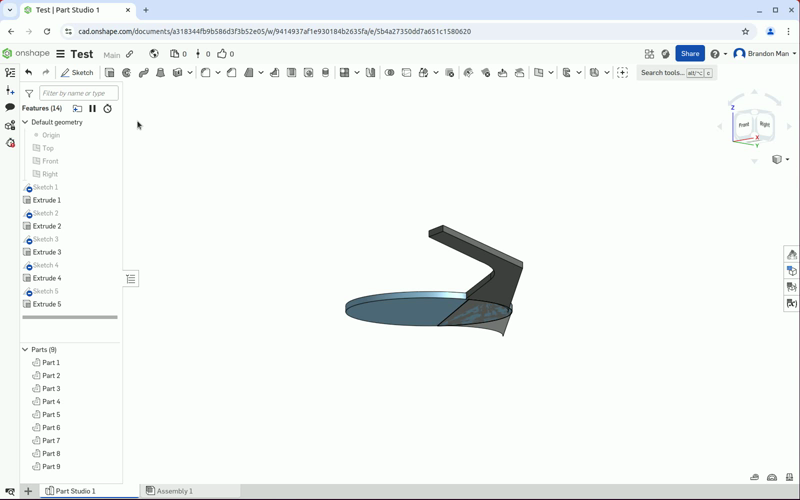
key(left, 3)
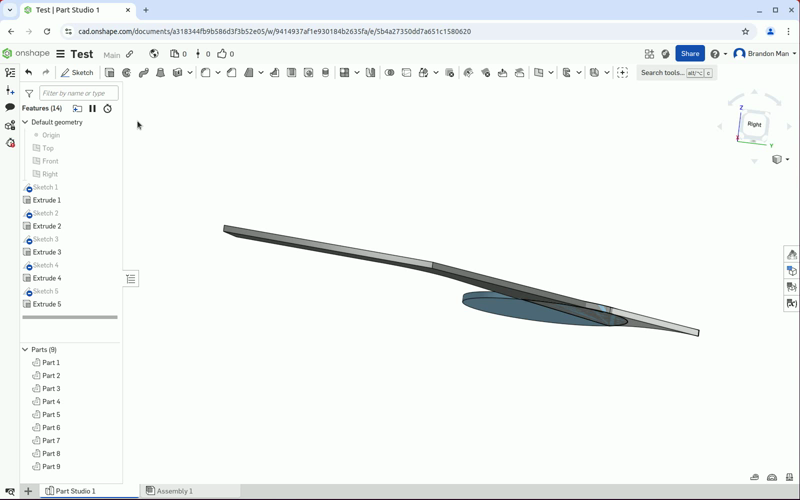
key(right, 3)
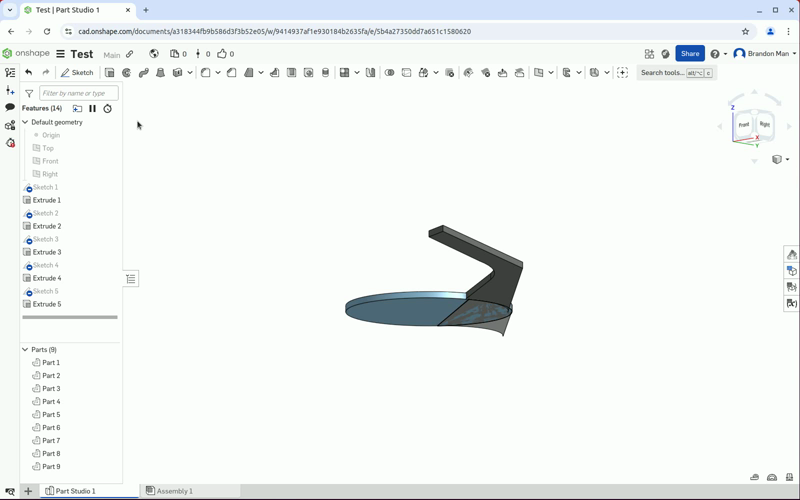
key(down, 3)
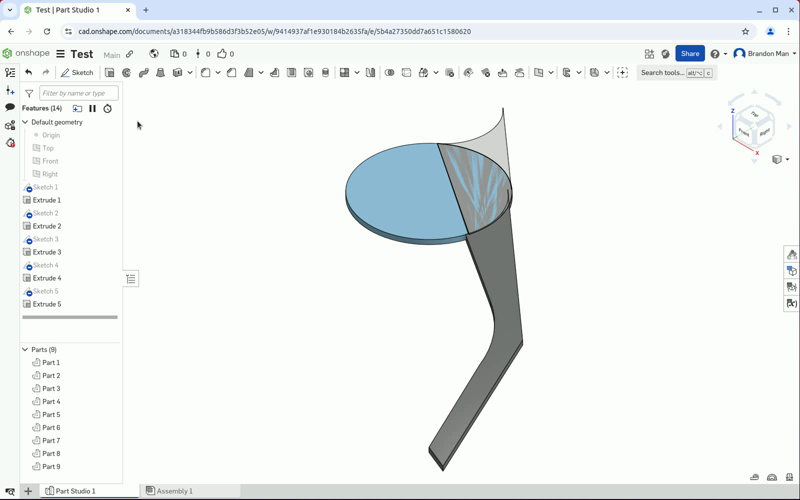
mouse_move(73, 189)
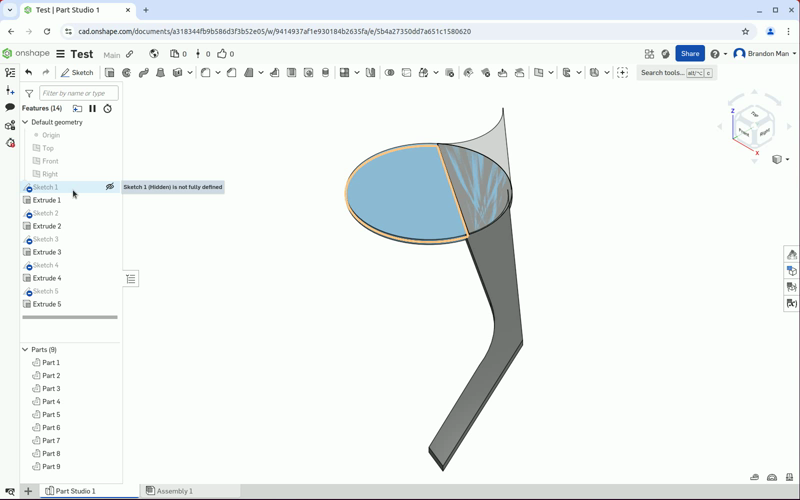
click(73, 189)